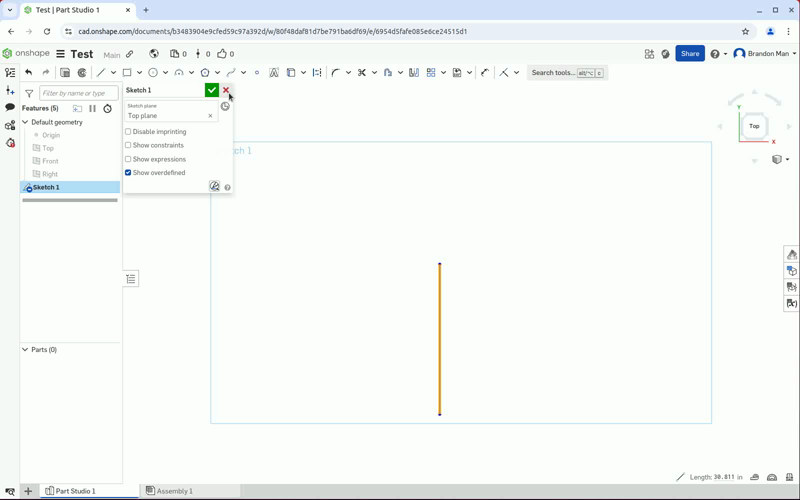
key(shift+h)
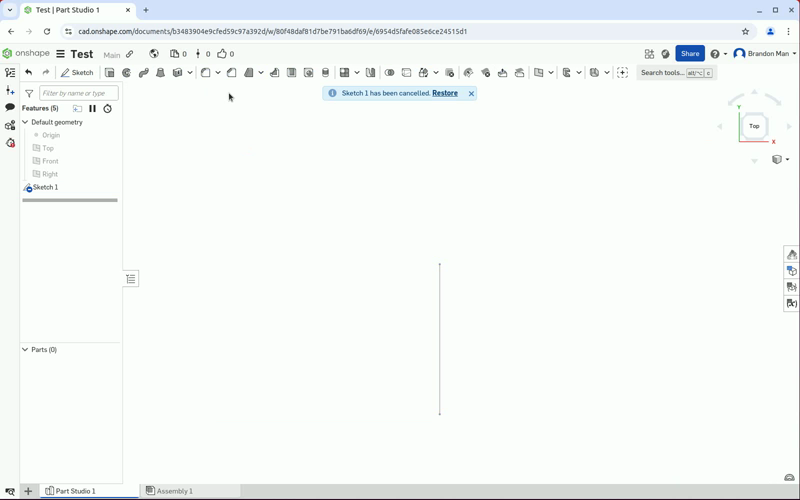
key(shift+s)
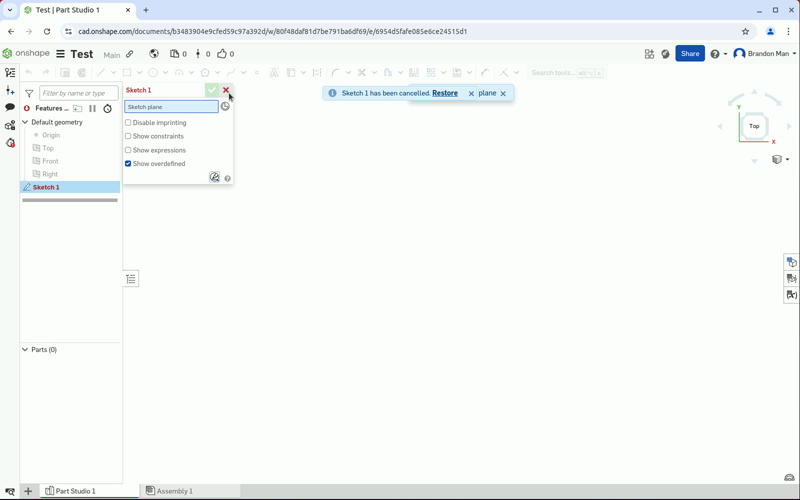
mouse_move(73, 150)
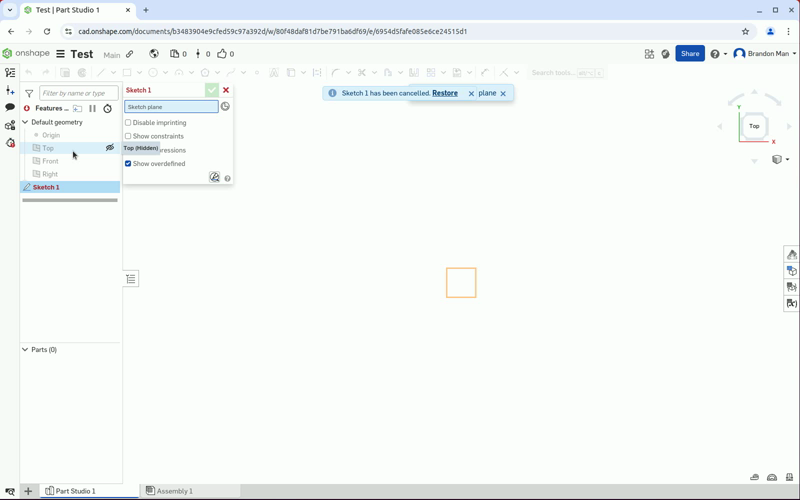
click(73, 150)
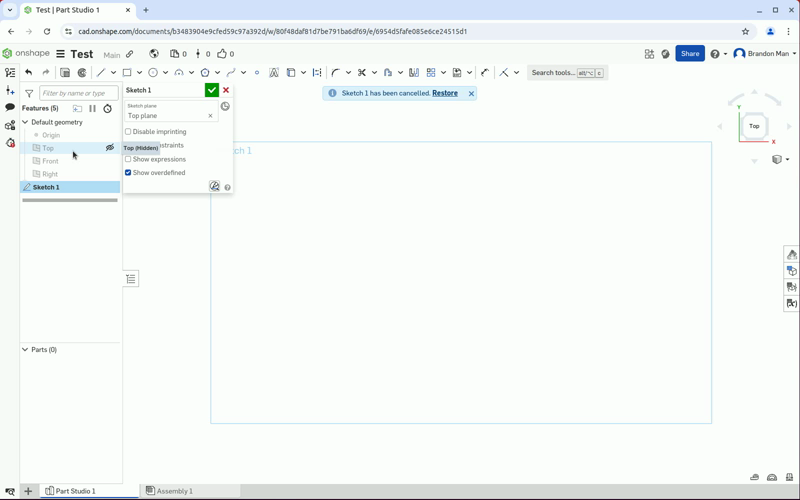
mouse_move(73, 352)
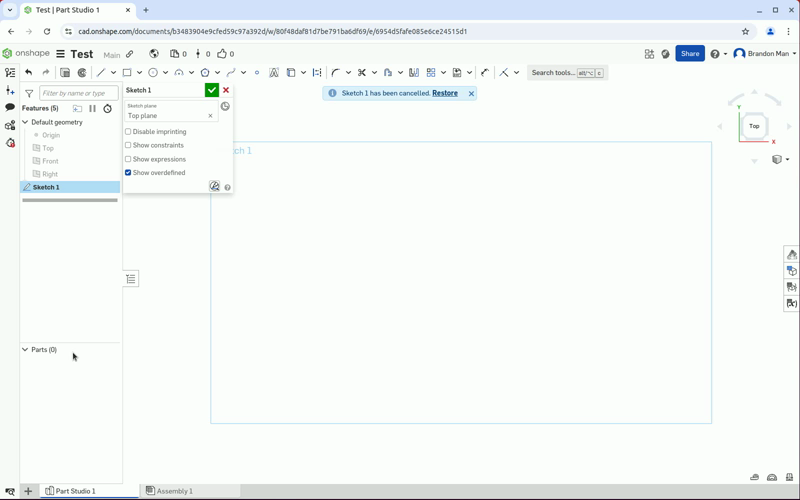
key(y)
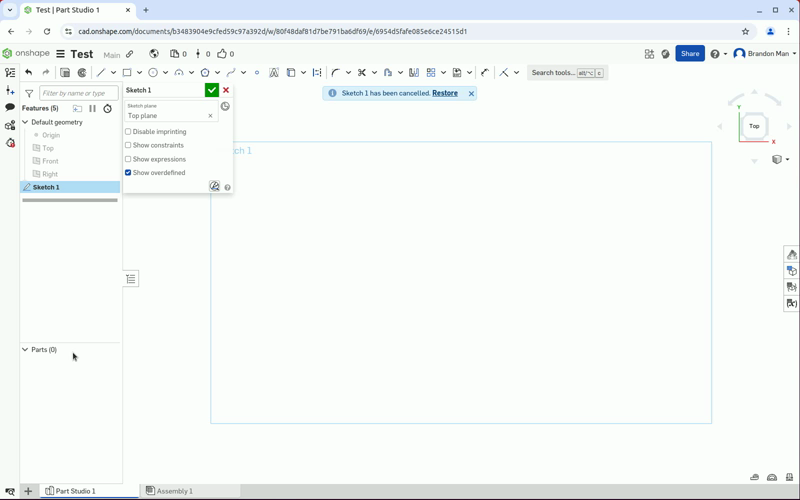
key(l)
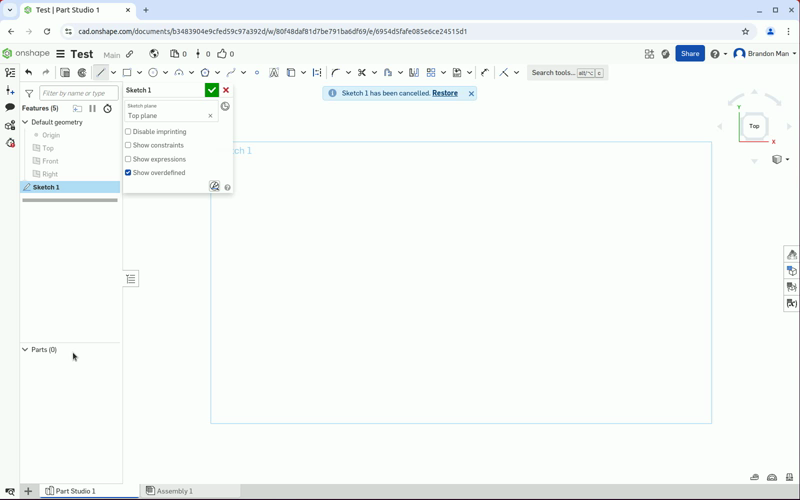
key_down(shift)
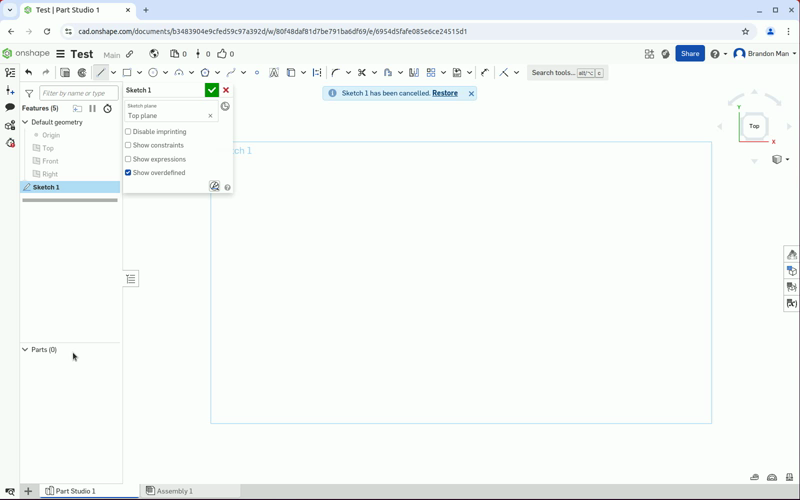
mouse_move(457, 286)
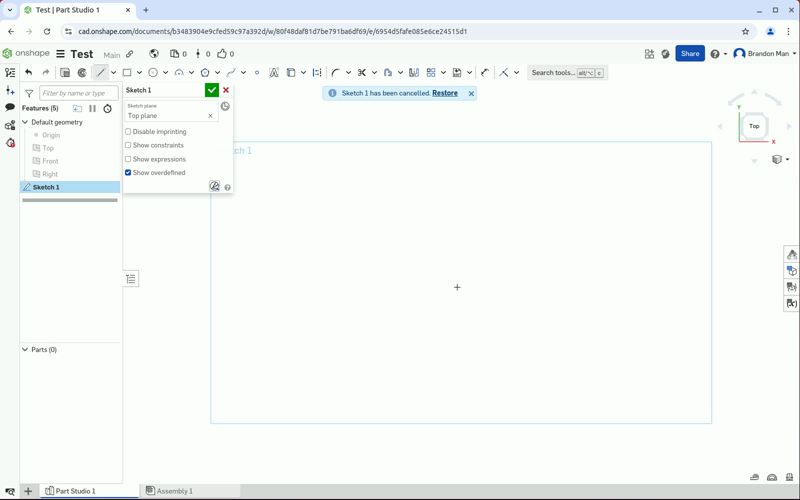
click(457, 286)
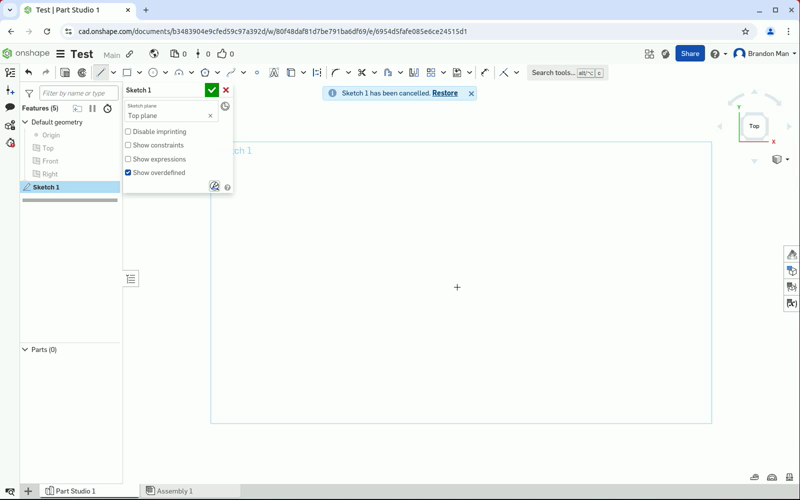
key_up(shift)
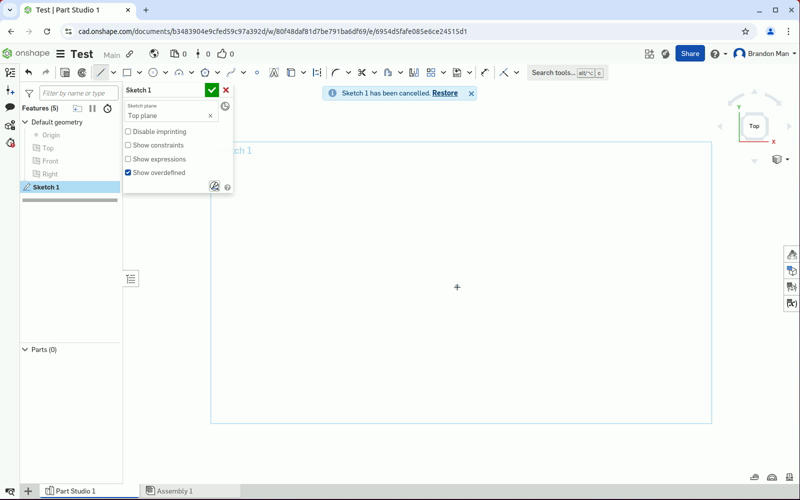
key_down(shift)
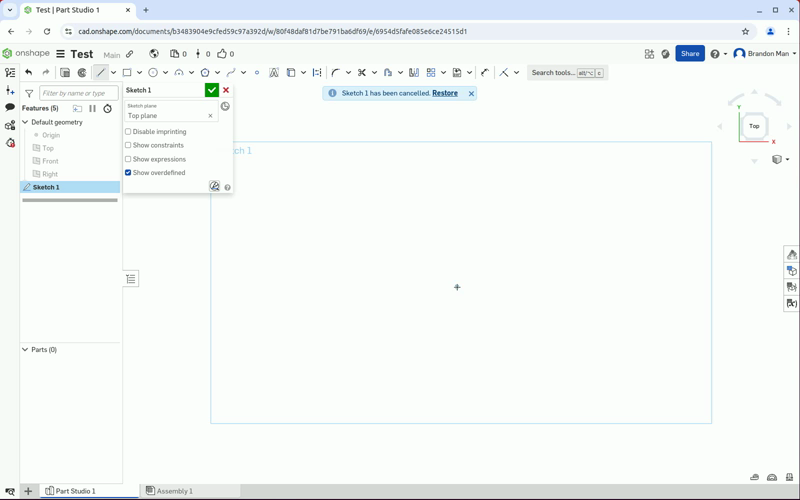
mouse_move(487, 286)
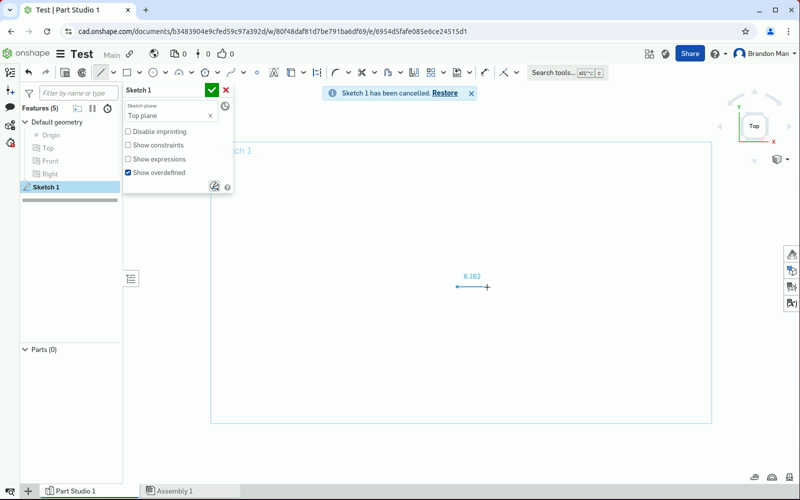
mouse_move(466, 286)
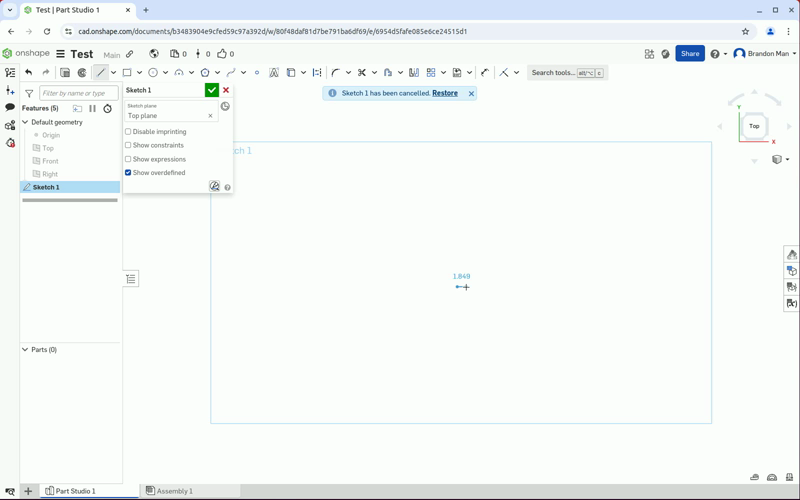
click(466, 286)
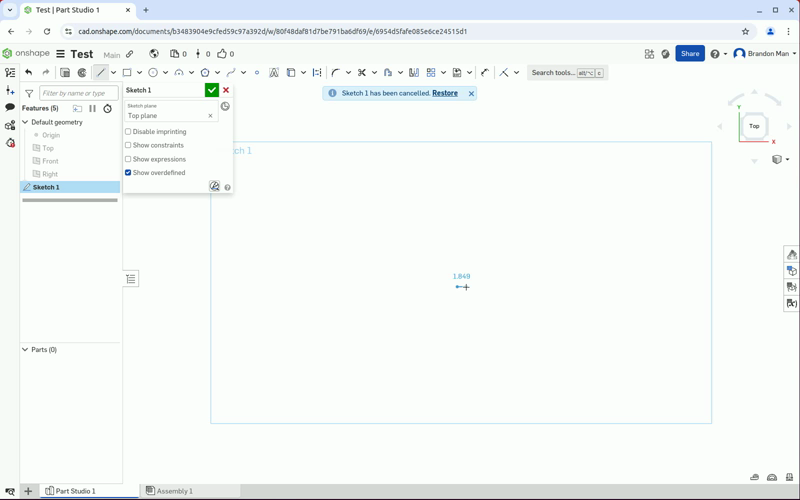
key_up(shift)
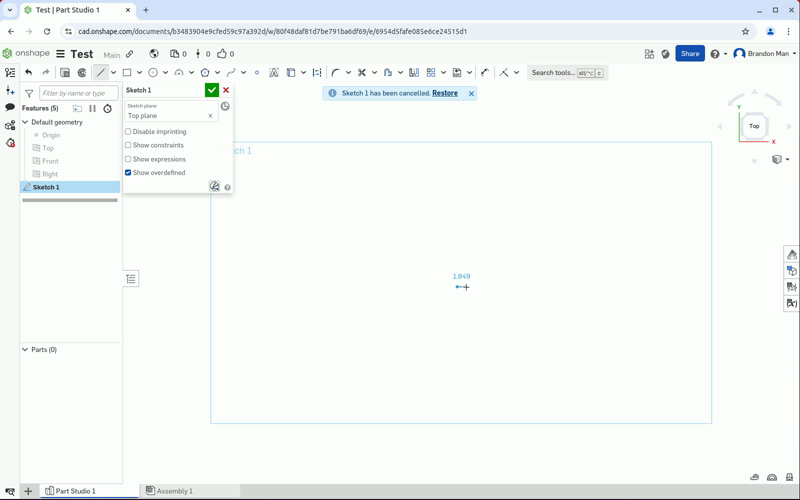
key_down(shift)
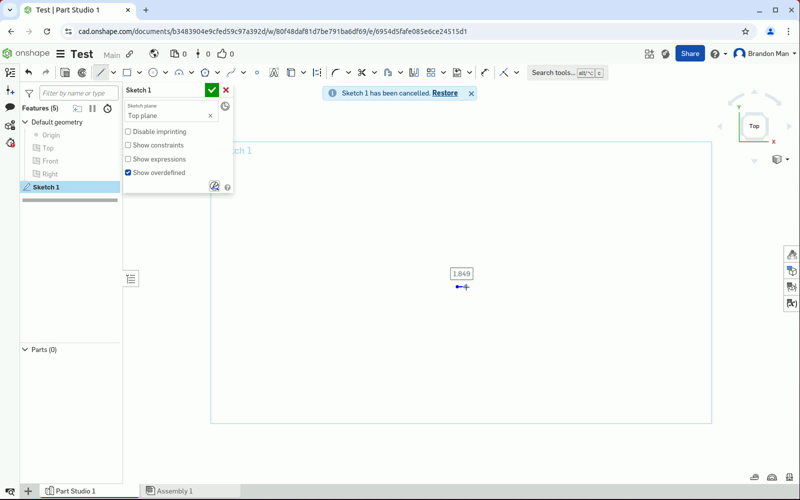
mouse_move(496, 286)
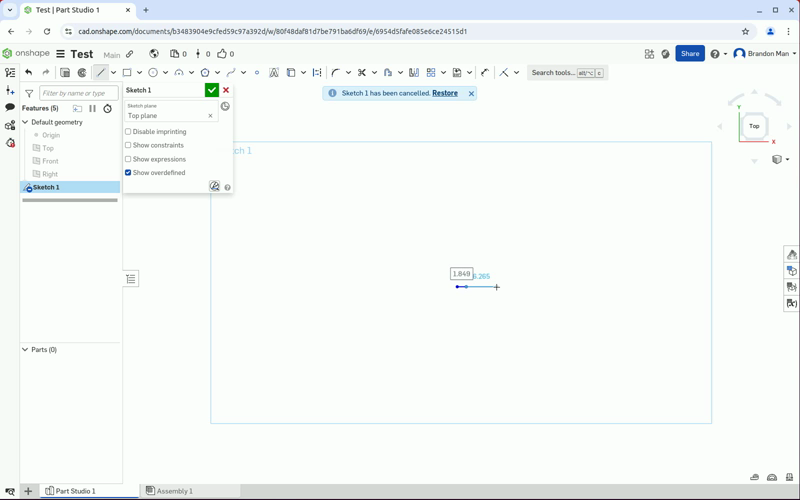
mouse_move(466, 277)
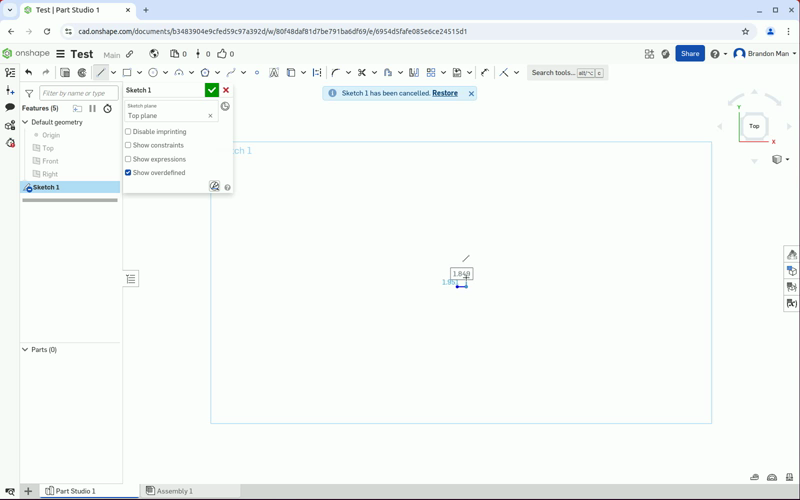
click(466, 277)
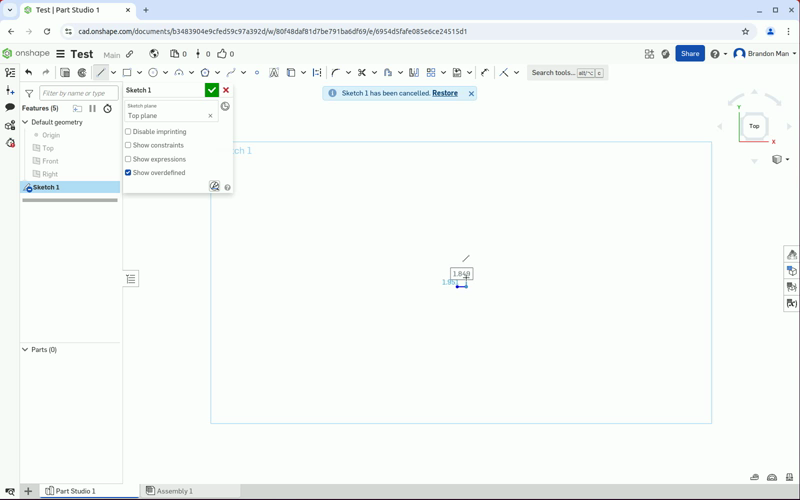
key_up(shift)
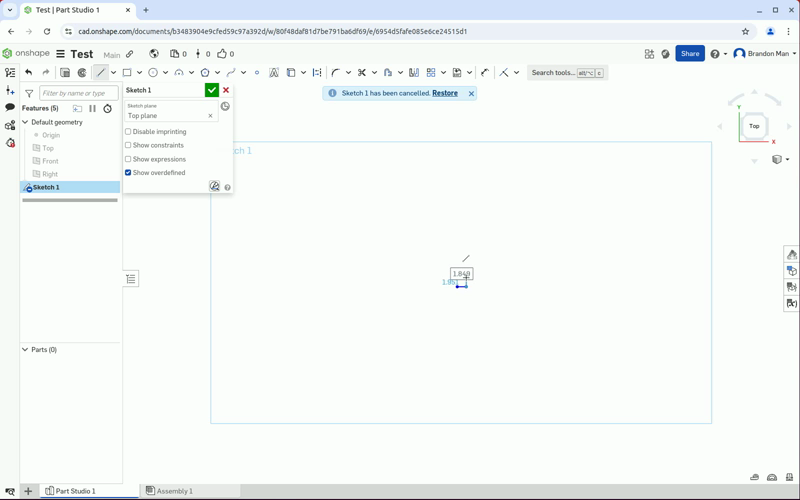
key_down(shift)
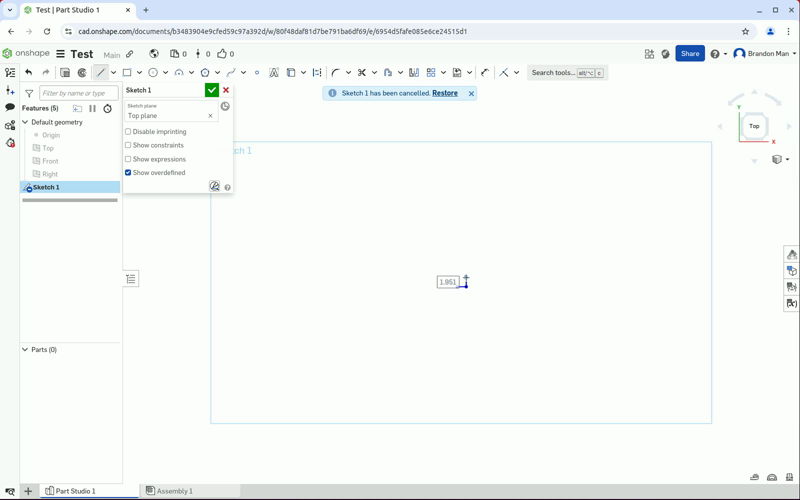
mouse_move(496, 277)
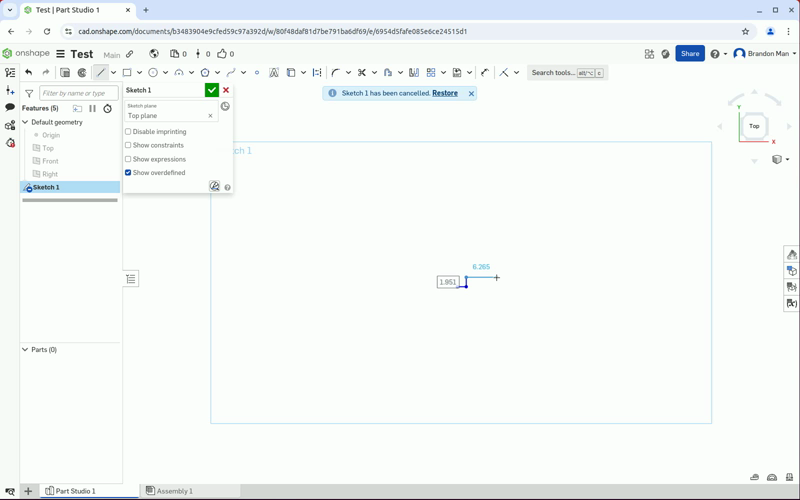
mouse_move(457, 277)
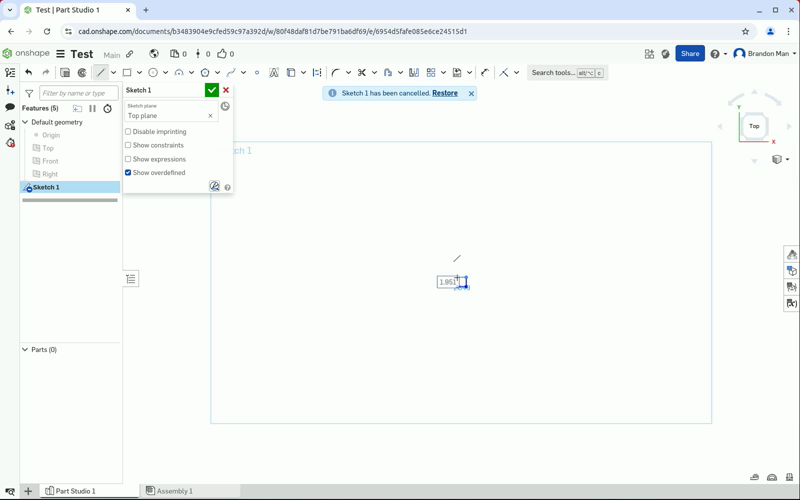
click(457, 277)
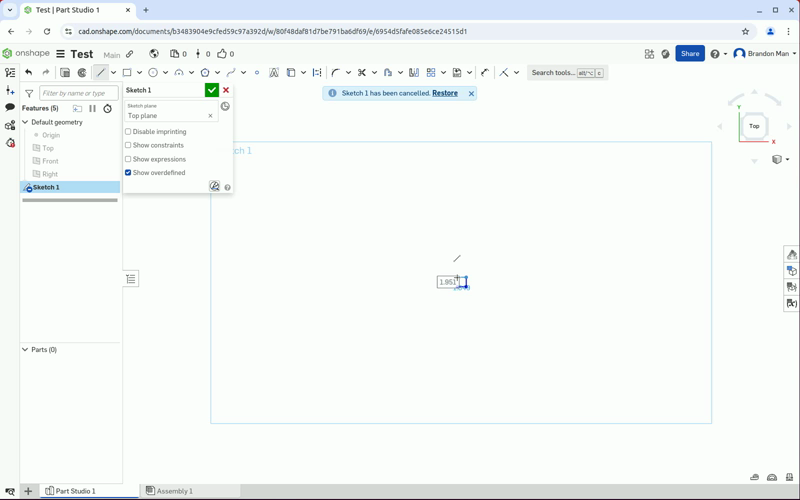
key_up(shift)
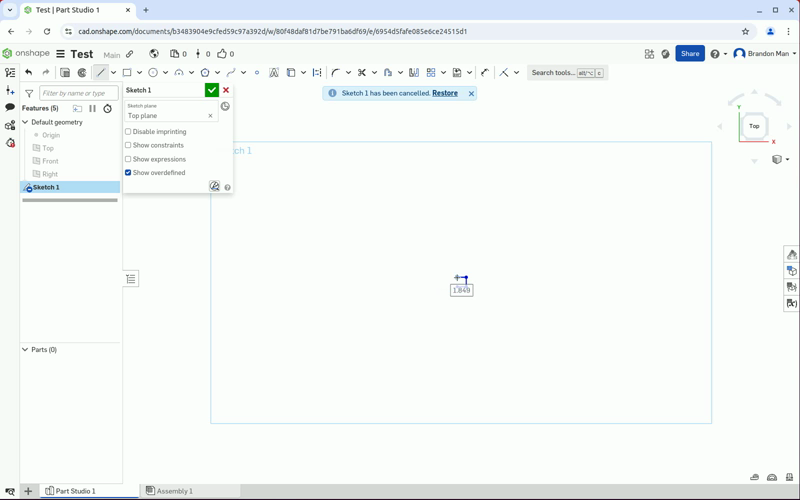
mouse_move(487, 277)
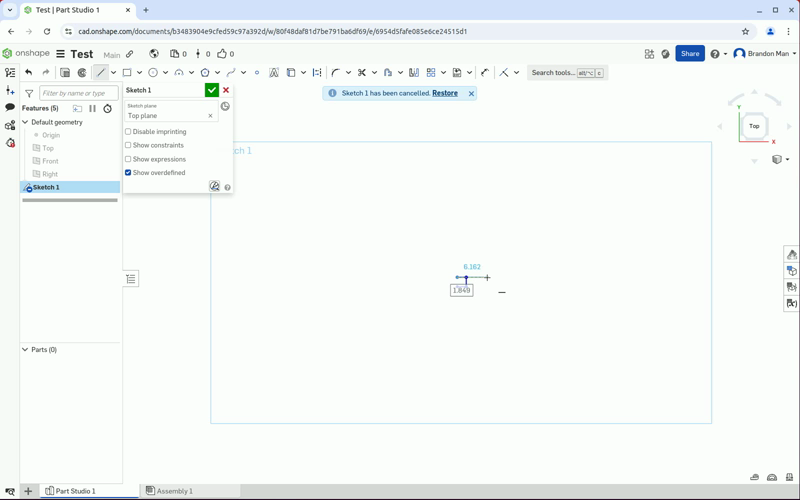
key_down(shift)
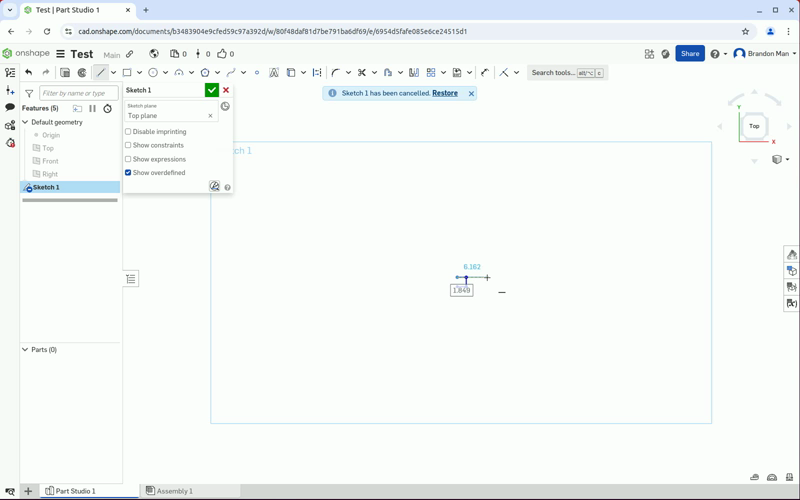
mouse_move(457, 286)
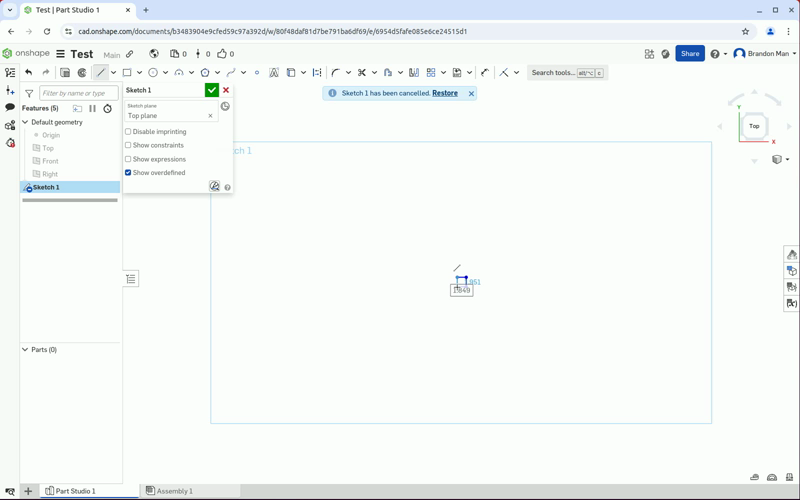
key_up(shift)
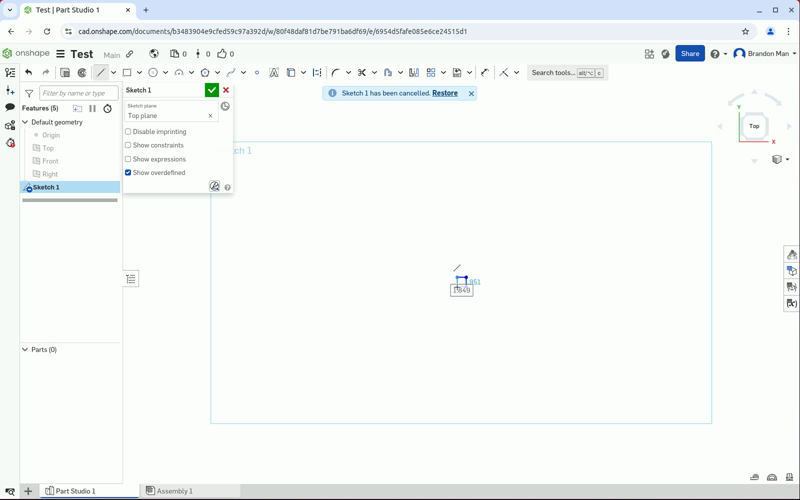
click(457, 286)
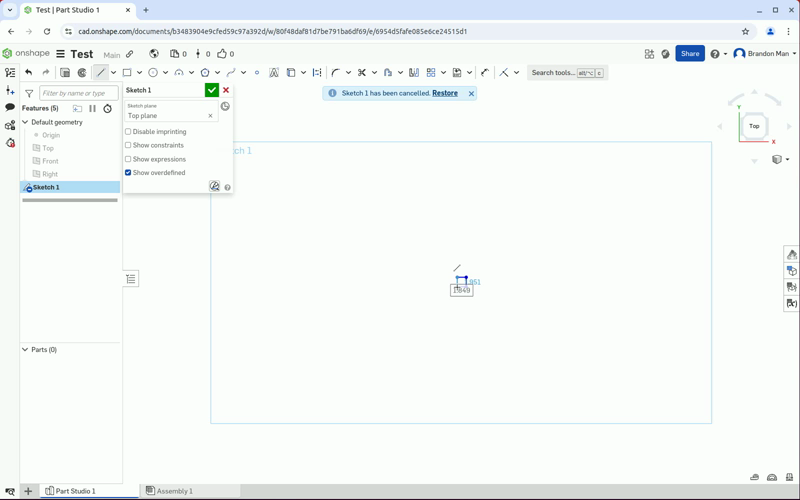
key(esc)
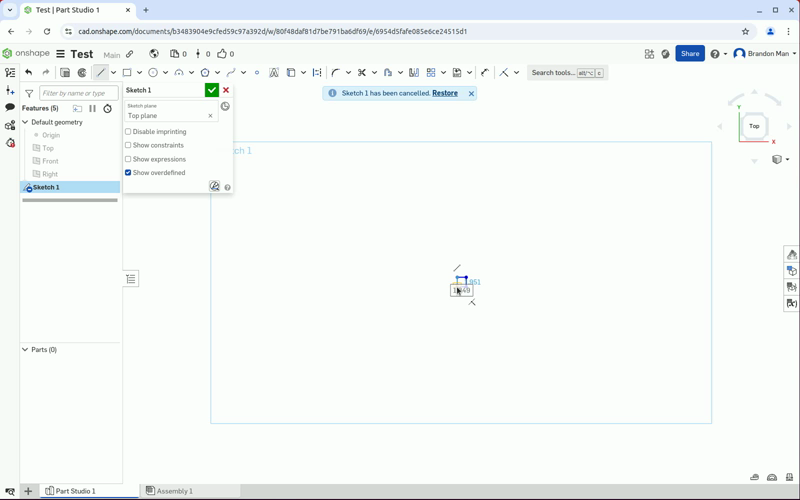
mouse_move(465, 282)
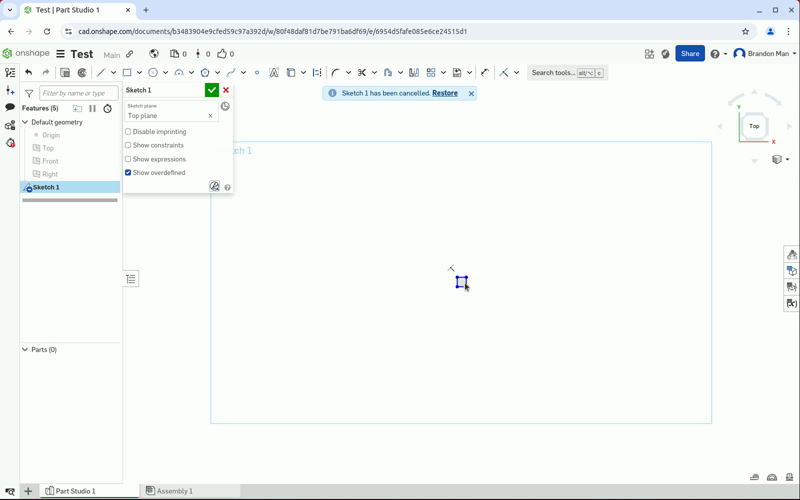
scroll(6)
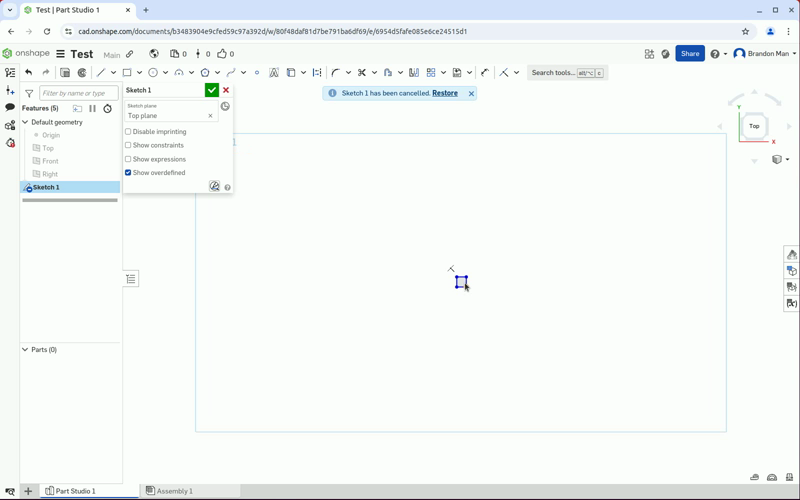
scroll(6)
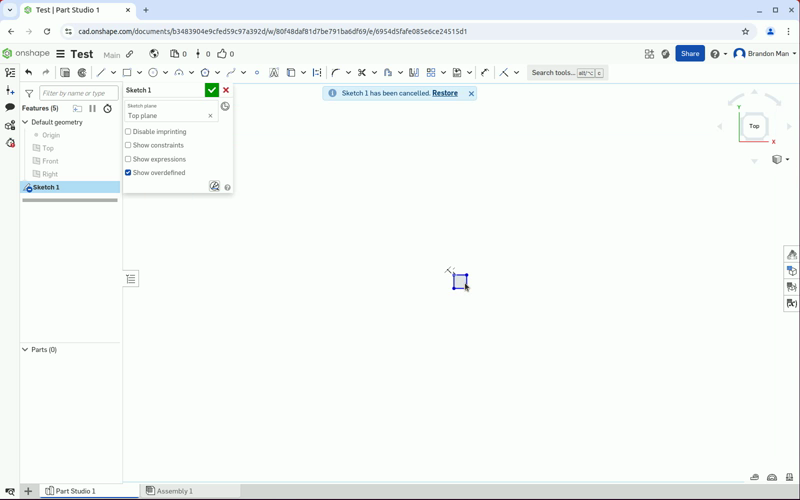
scroll(6)
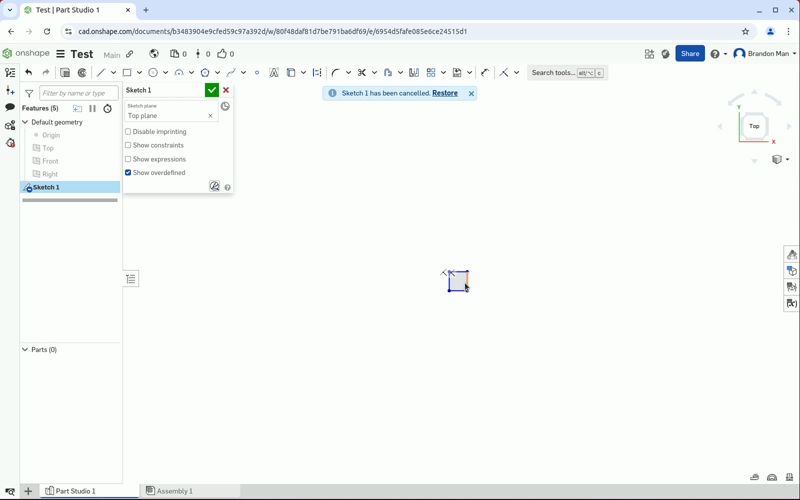
scroll(6)
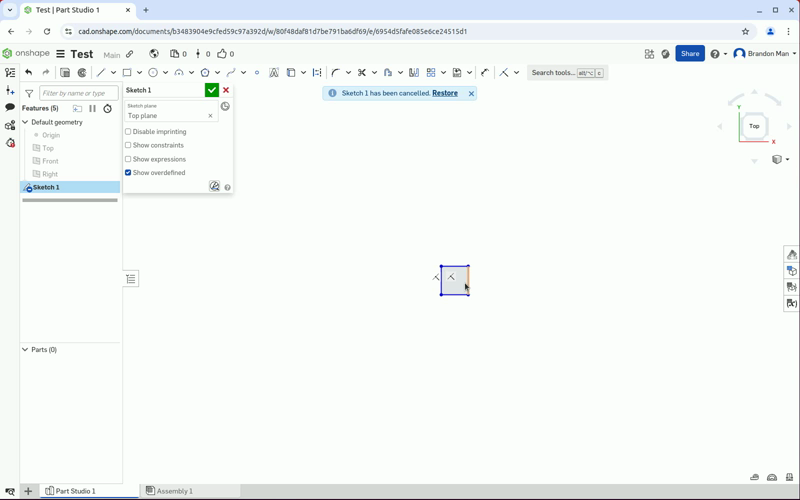
scroll(6)
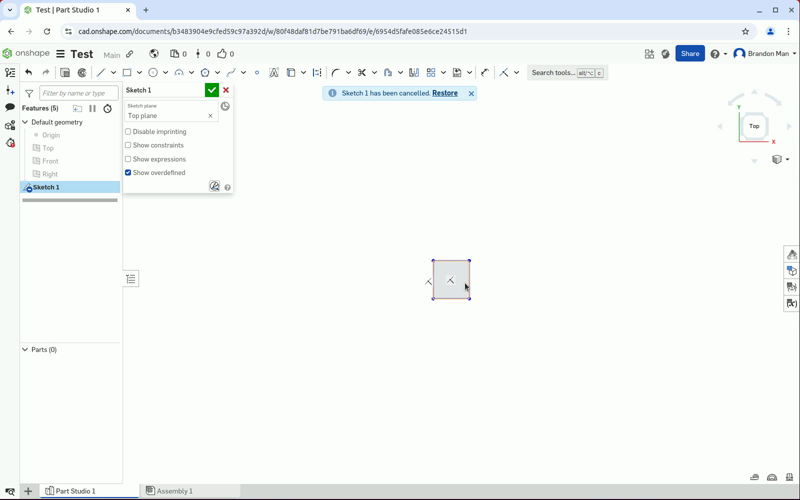
scroll(6)
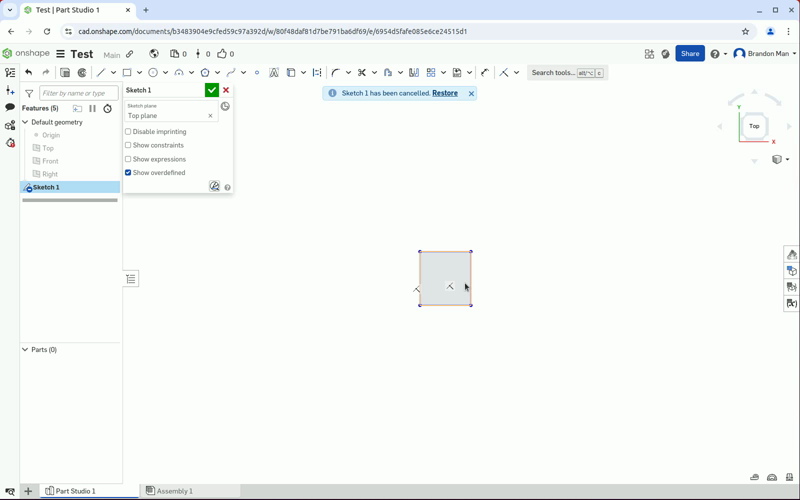
scroll(6)
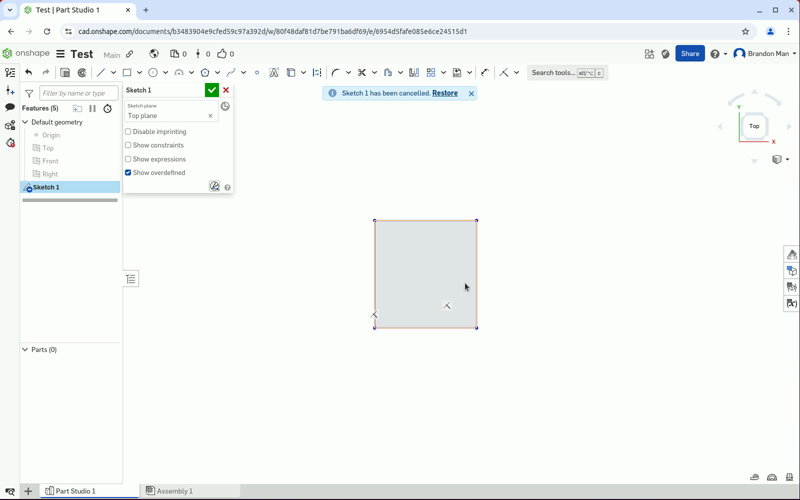
click(465, 282)
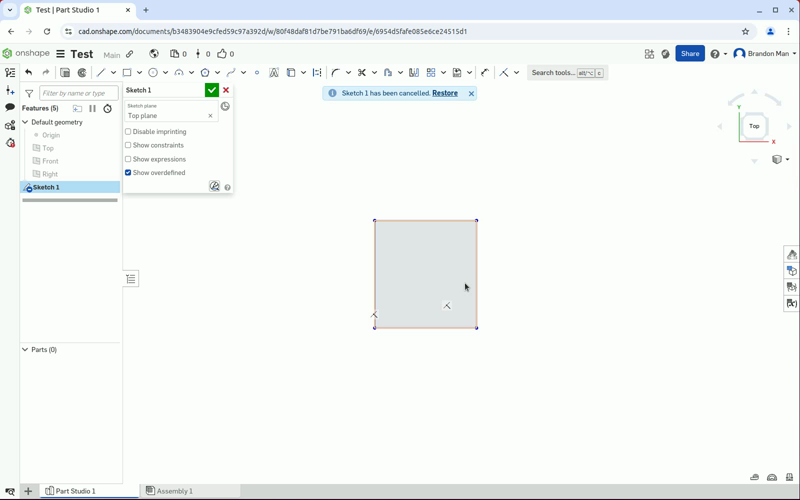
scroll(-6)
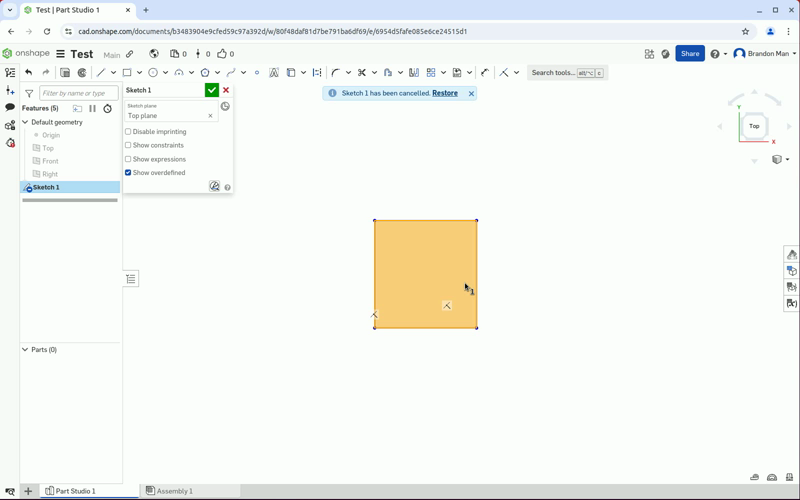
scroll(-6)
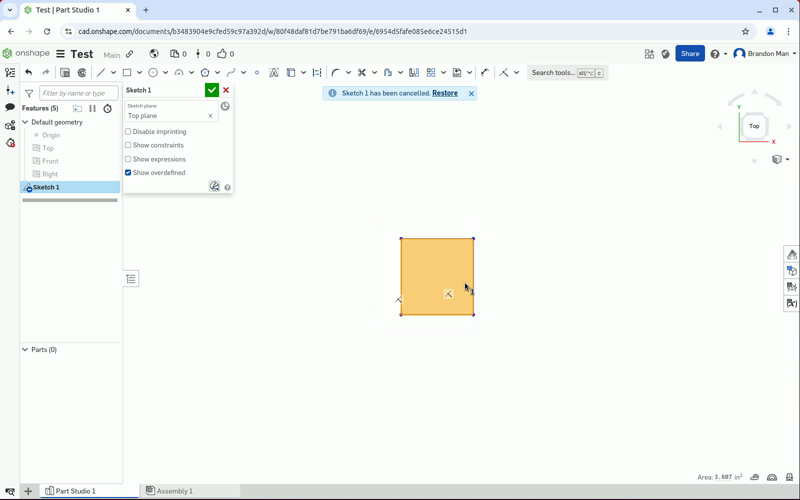
scroll(-6)
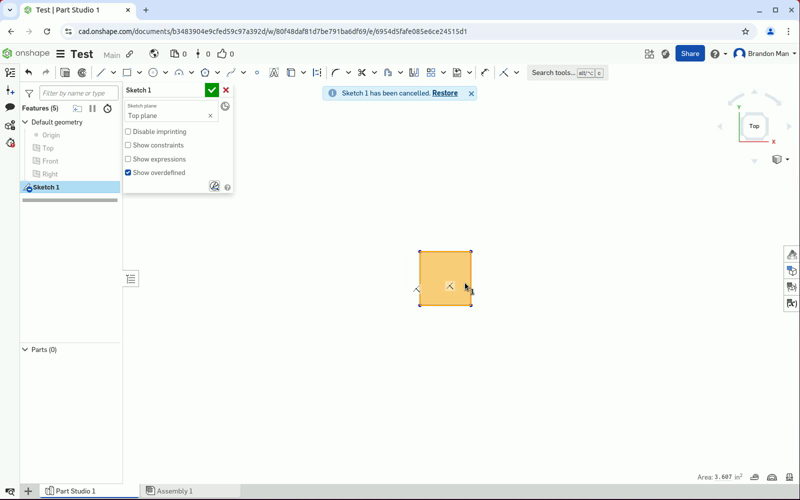
scroll(-6)
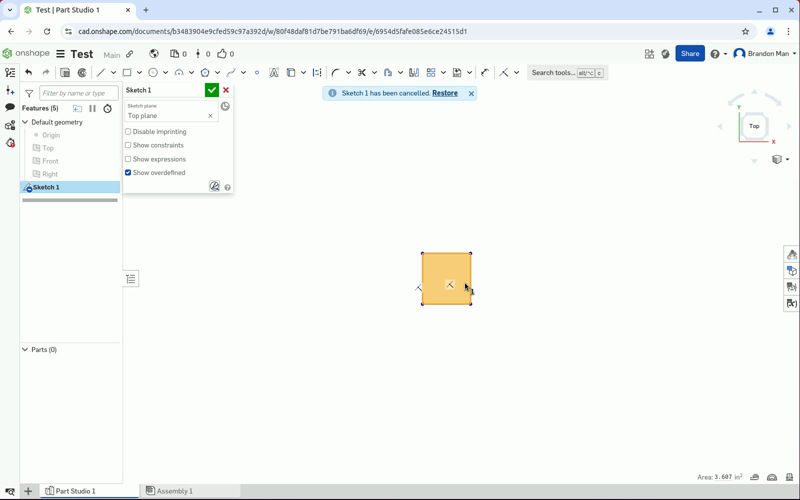
scroll(-6)
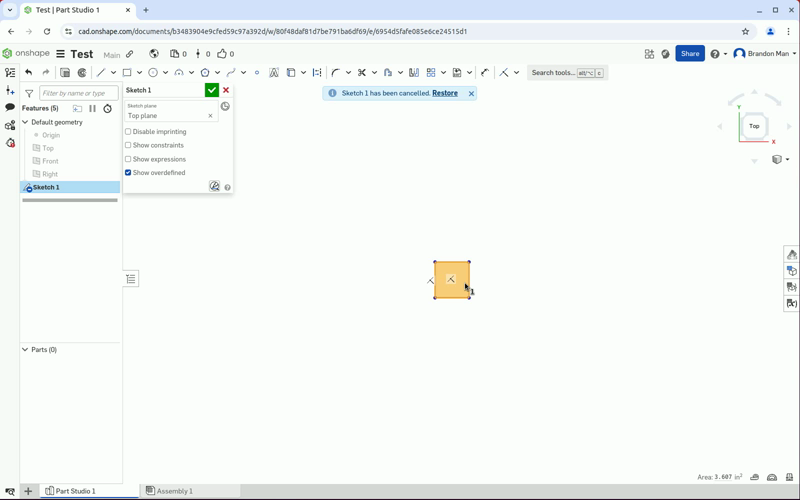
scroll(-6)
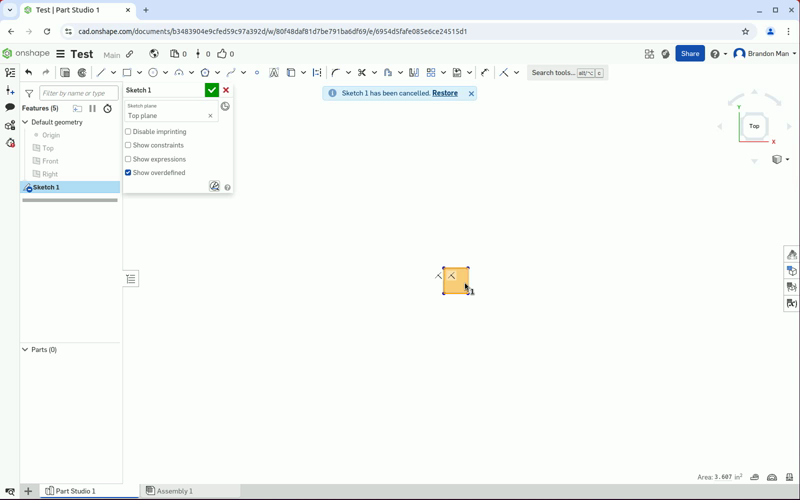
scroll(-6)
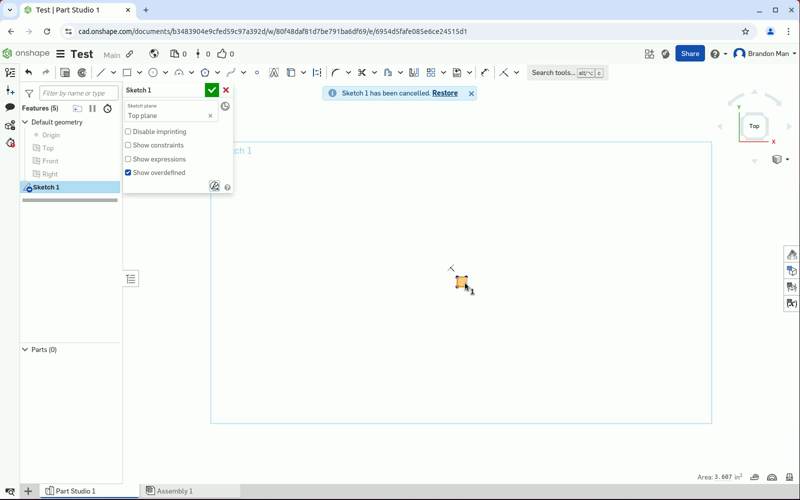
mouse_move(73, 352)
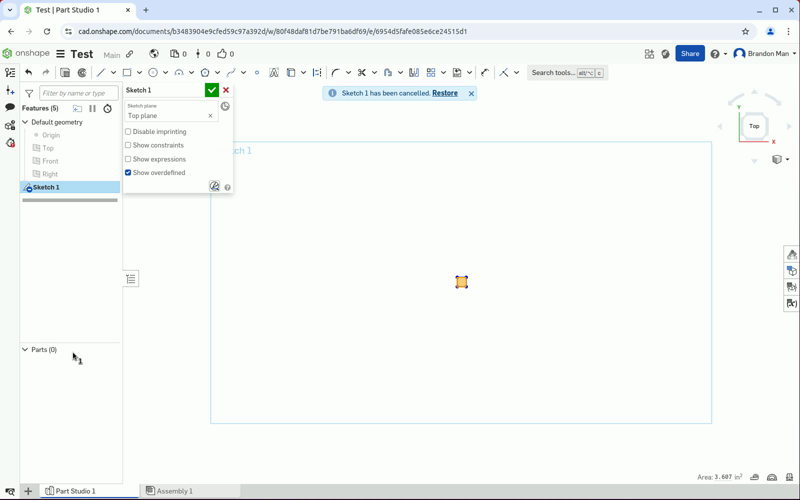
key(shift+y)
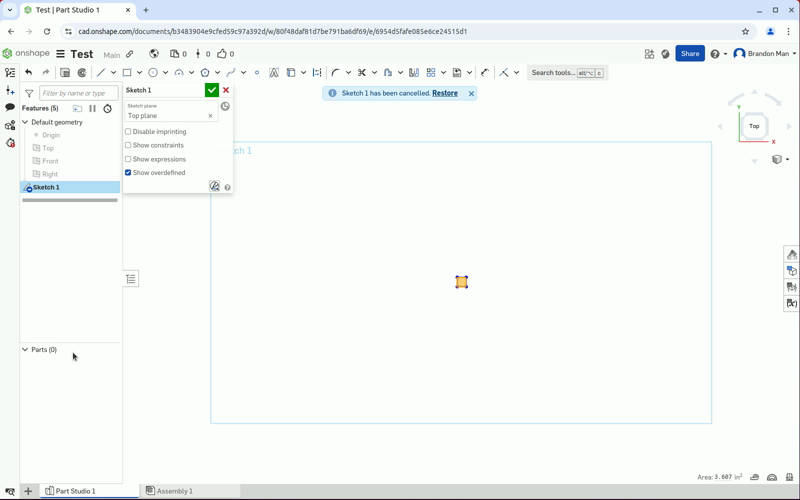
key(shift+e)
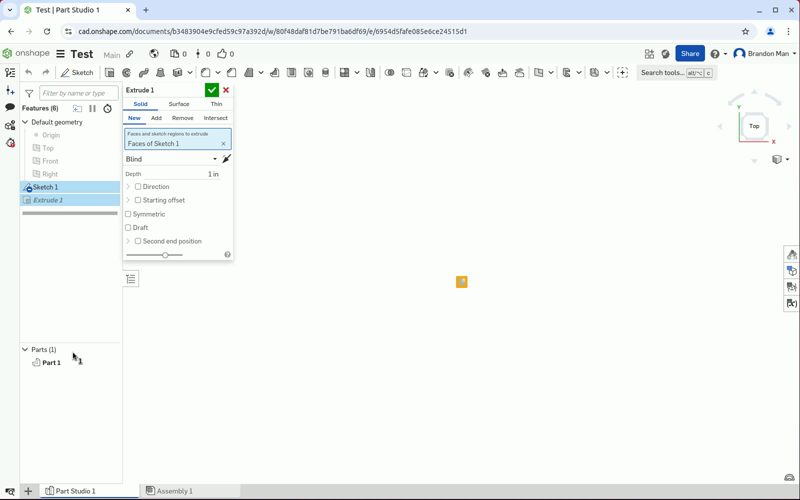
mouse_move(143, 106)
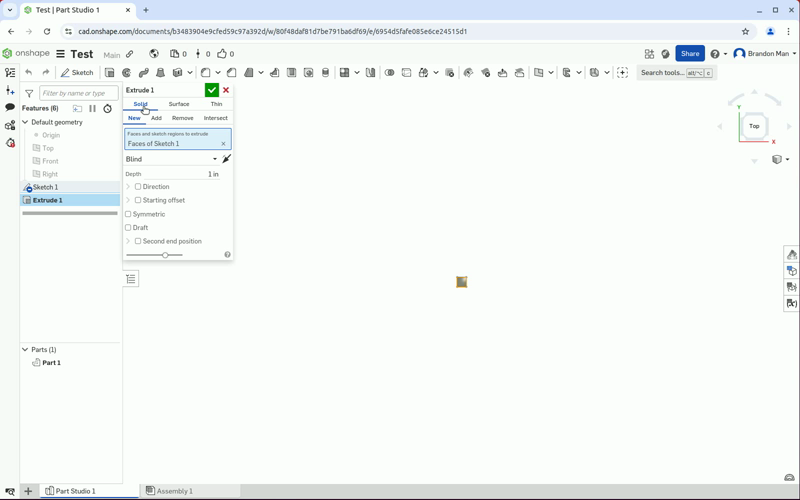
click(143, 106)
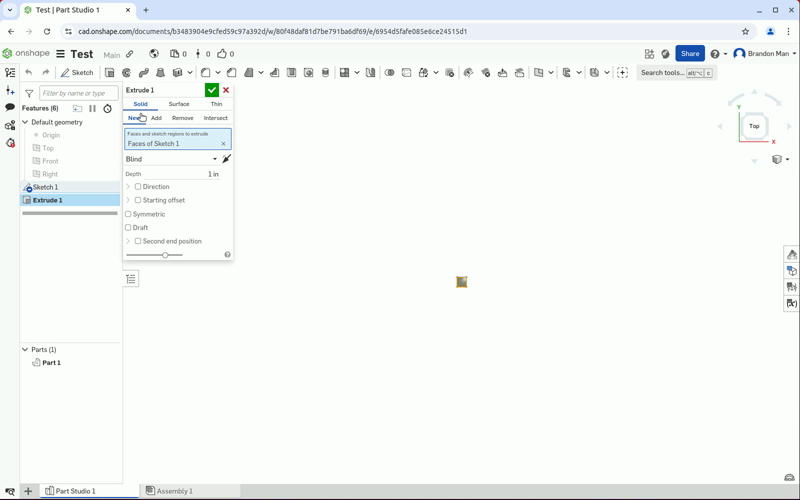
mouse_move(137, 120)
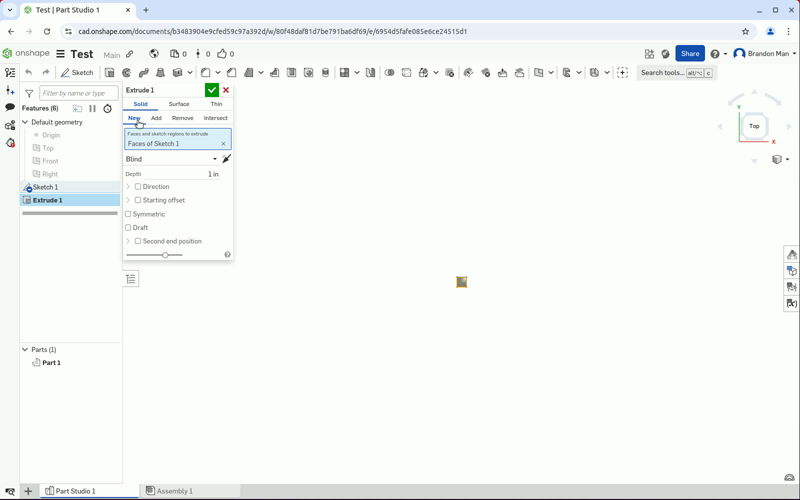
click(137, 120)
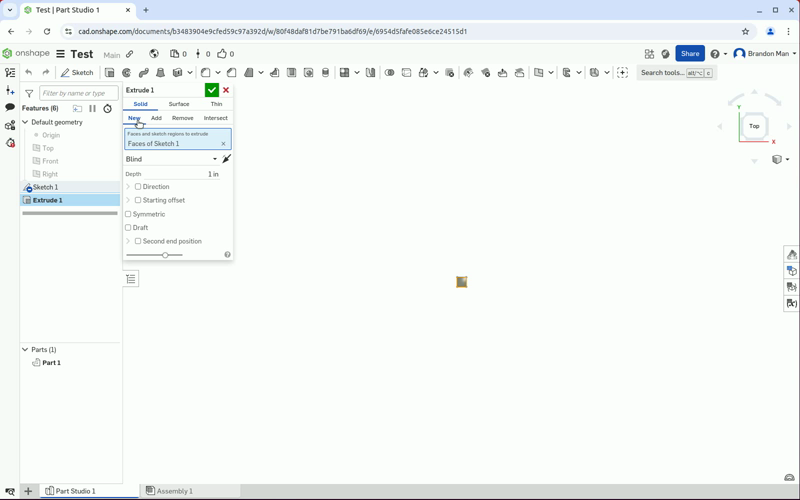
key(tab, 4)
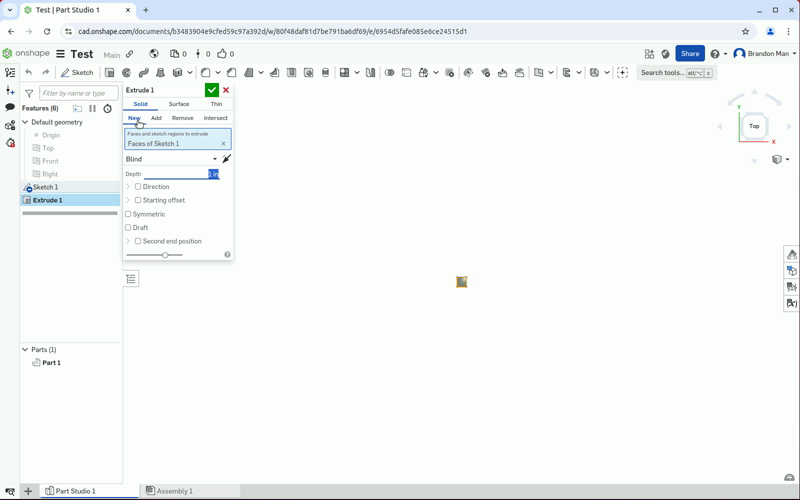
text(6.499)
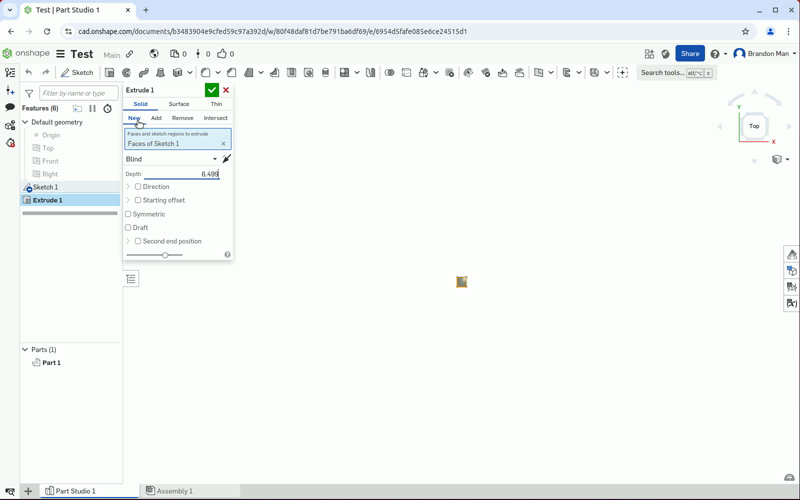
key(tab, 3)
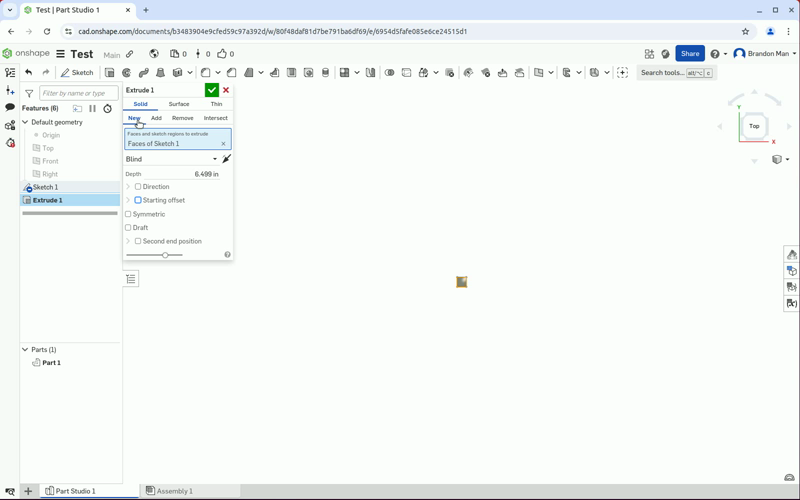
key(tab, 2)
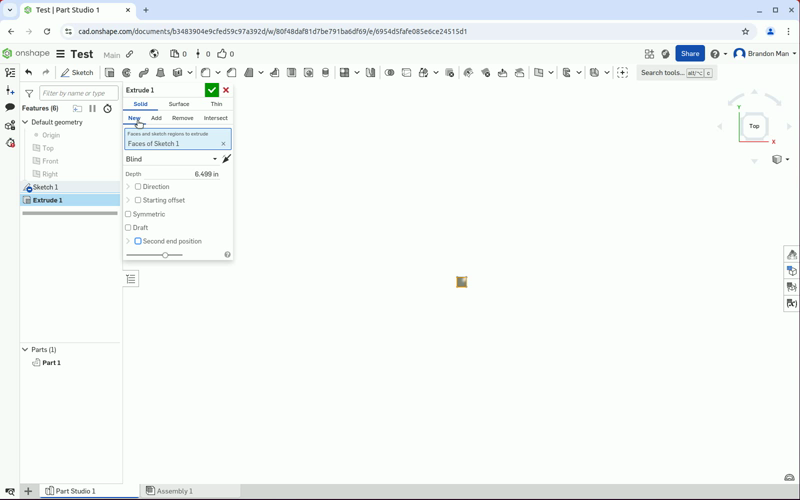
key(space)
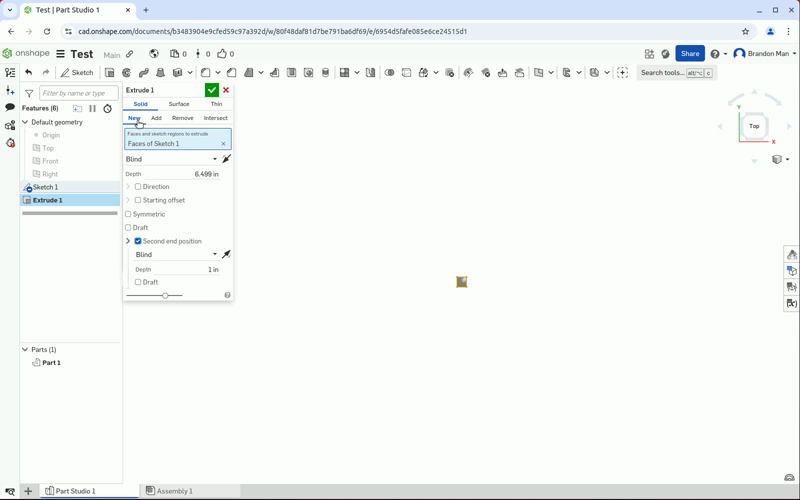
key(tab, 3)
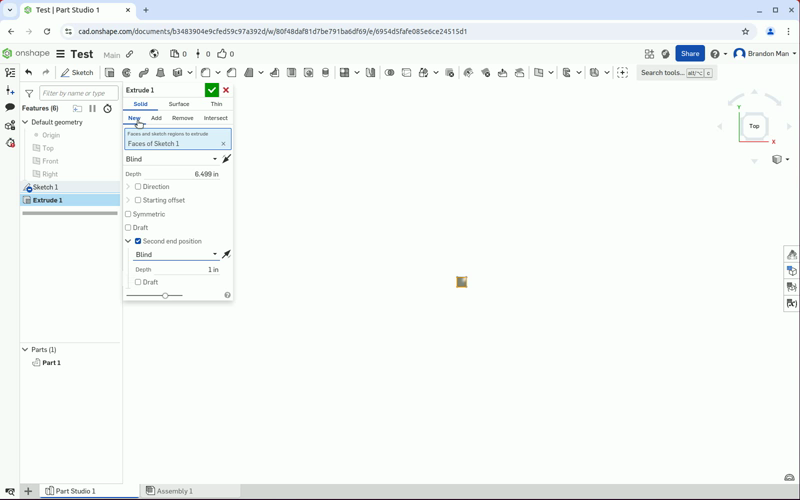
text(1.685)
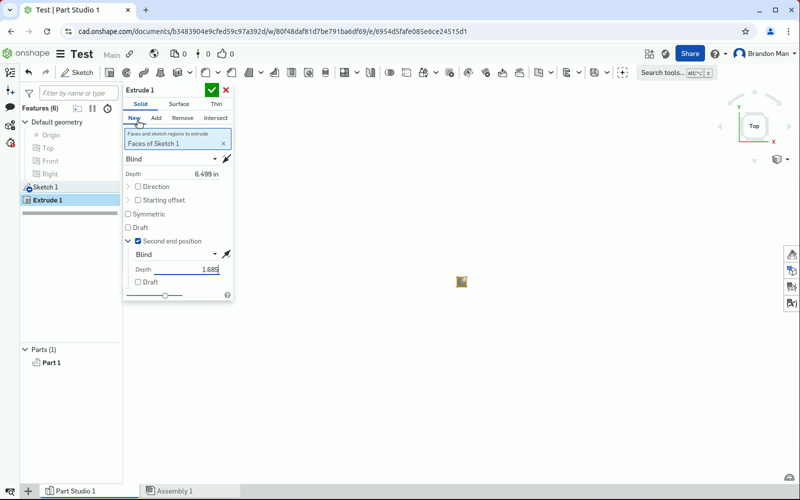
key(enter)
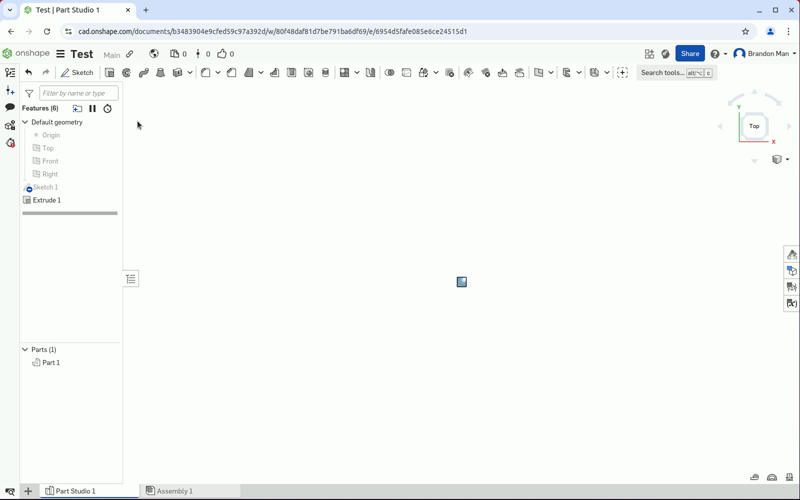
key(shift+h)
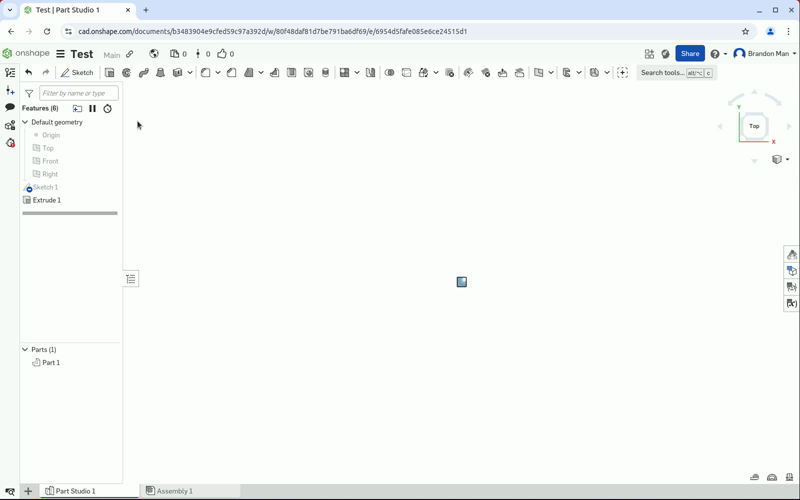
key(shift+h)
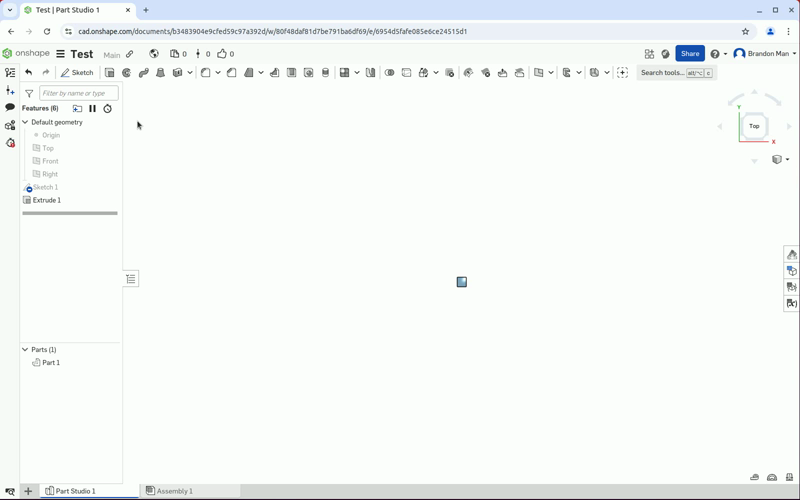
mouse_move(73, 189)
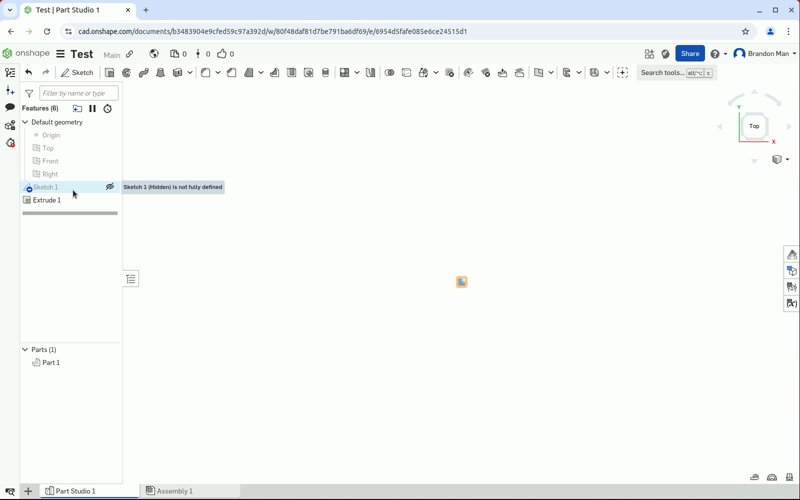
click(73, 189)
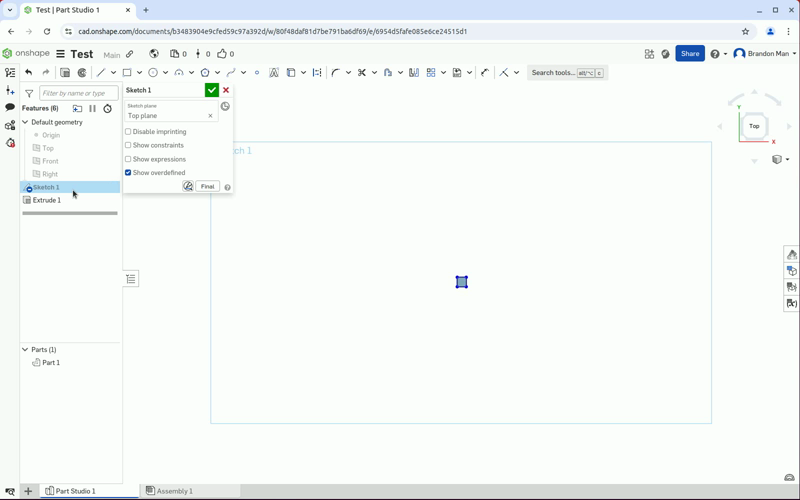
mouse_move(229, 92)
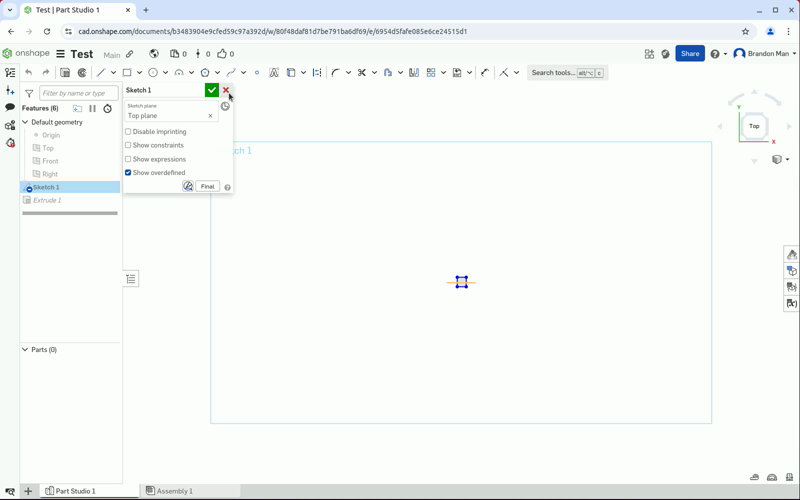
click(229, 92)
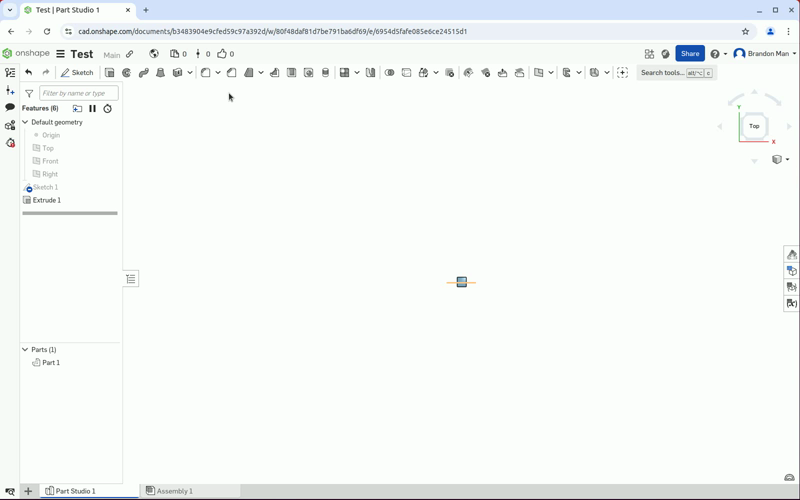
mouse_move(541, 75)
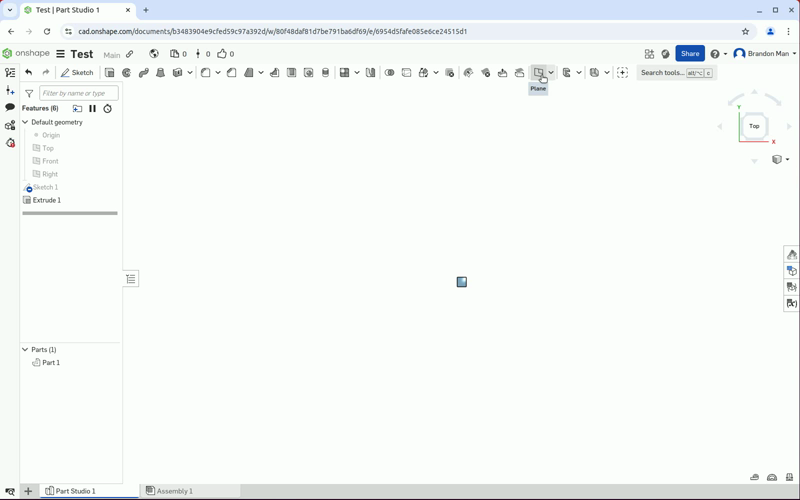
click(541, 75)
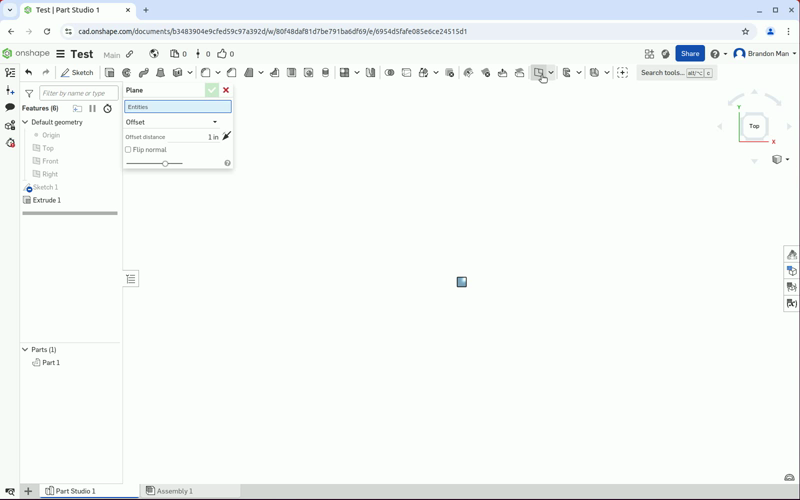
mouse_move(73, 150)
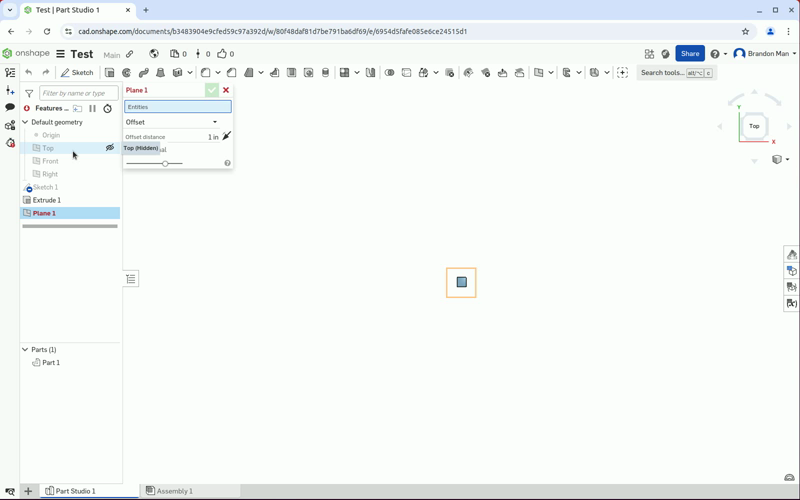
click(73, 150)
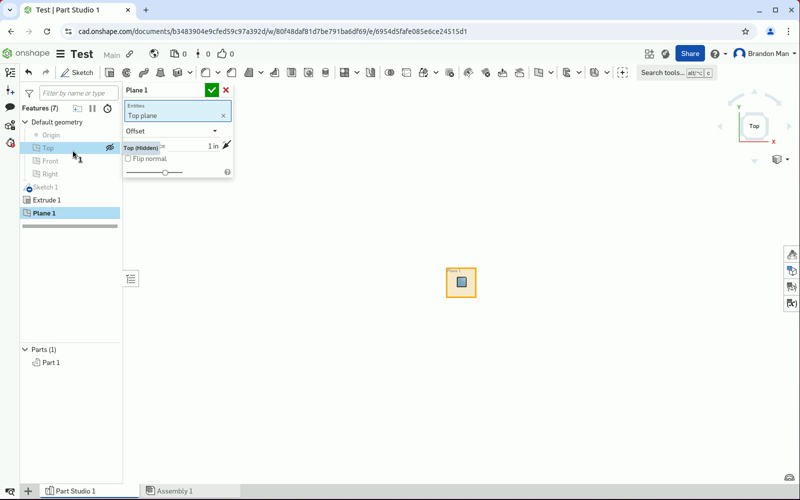
key(tab, 2)
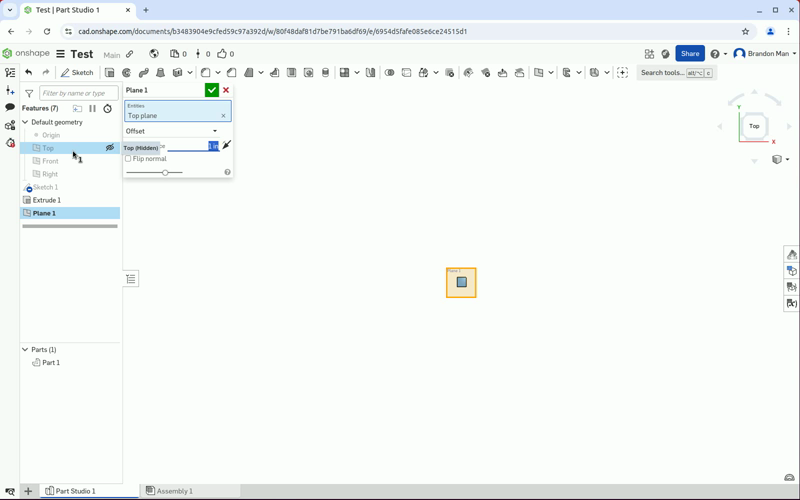
text(6.501)
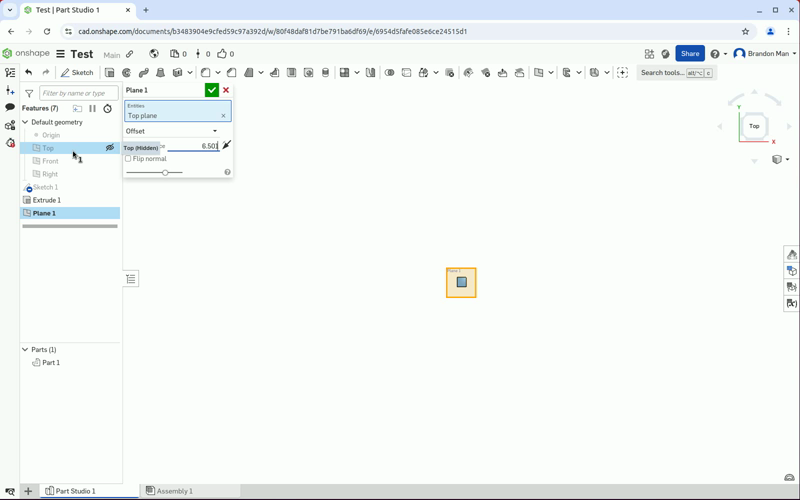
key(enter, 2)
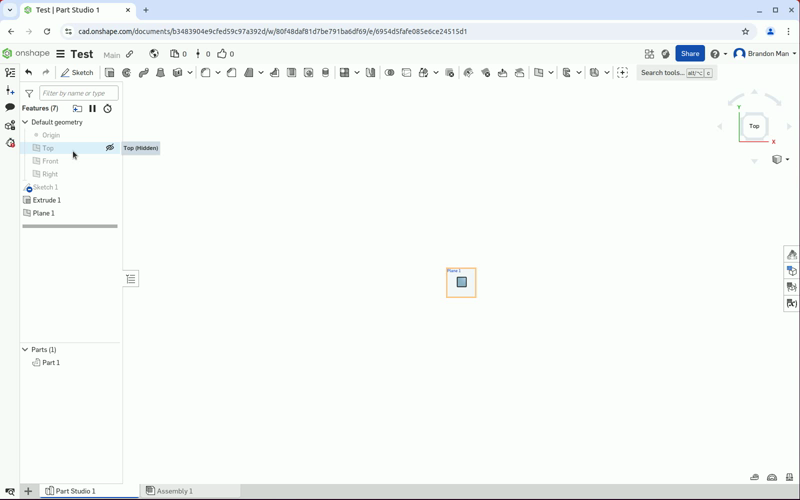
key(shift+s)
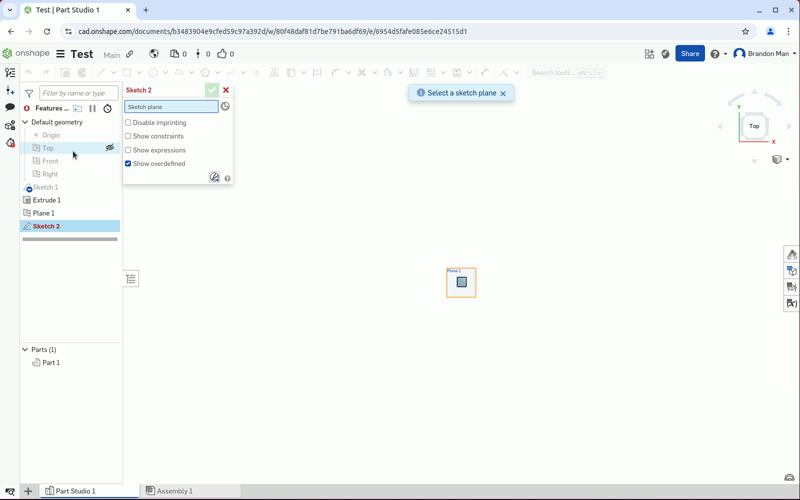
mouse_move(73, 215)
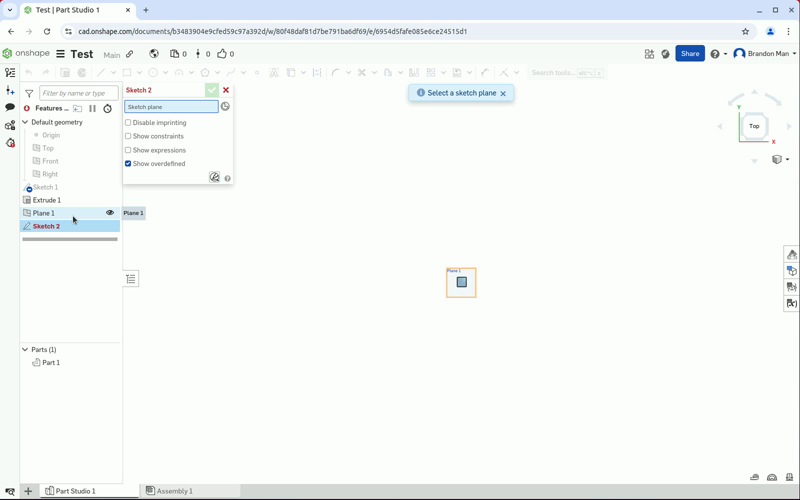
click(73, 215)
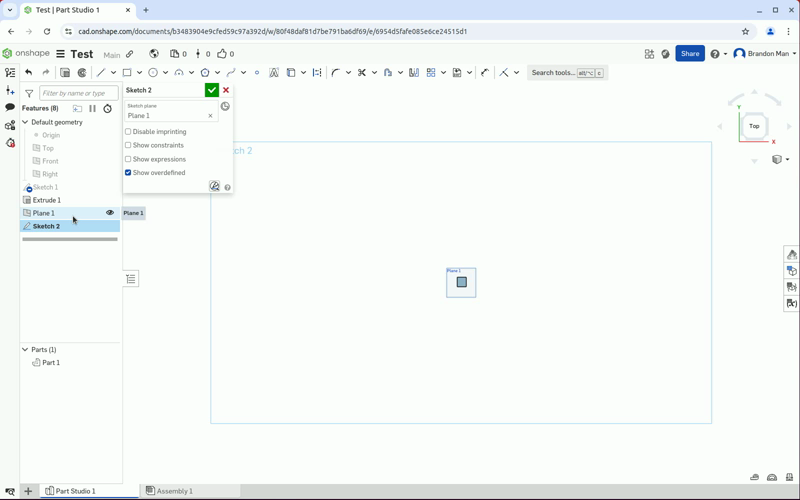
mouse_move(73, 352)
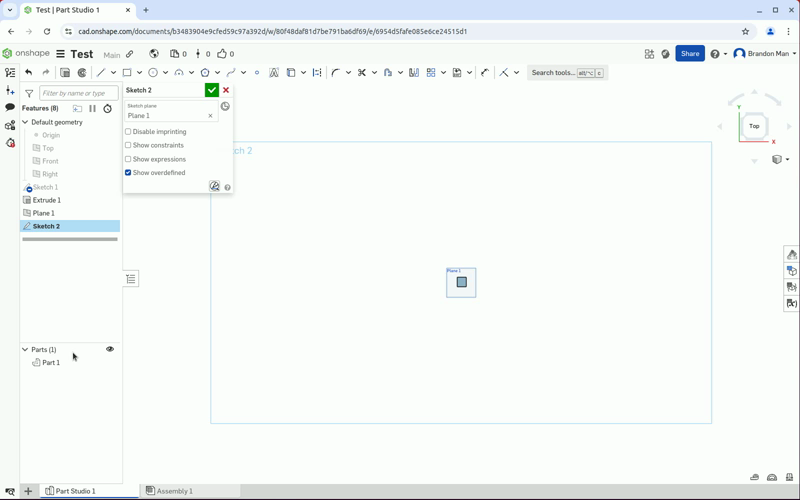
key(y)
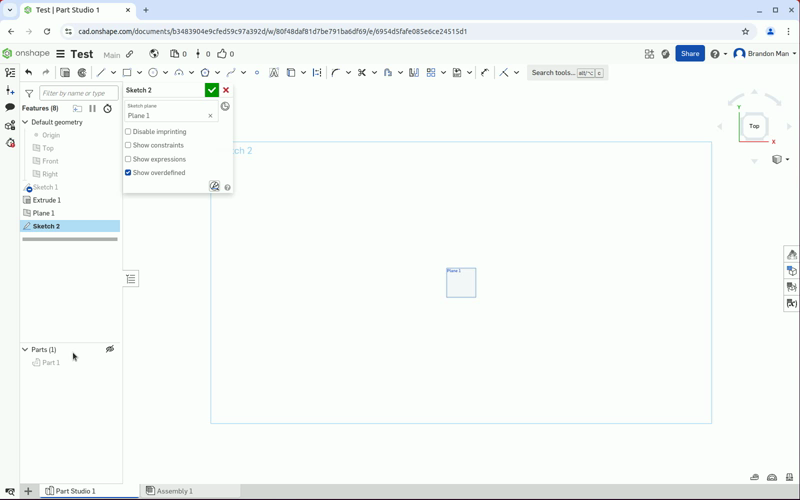
key(c)
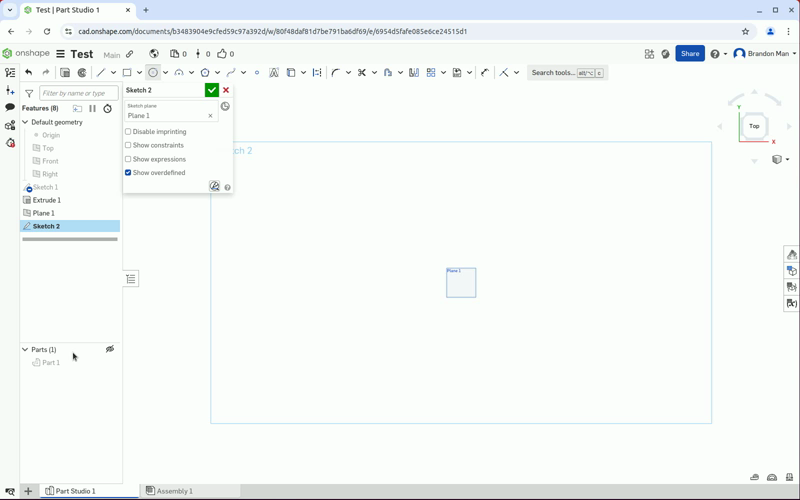
key_down(shift)
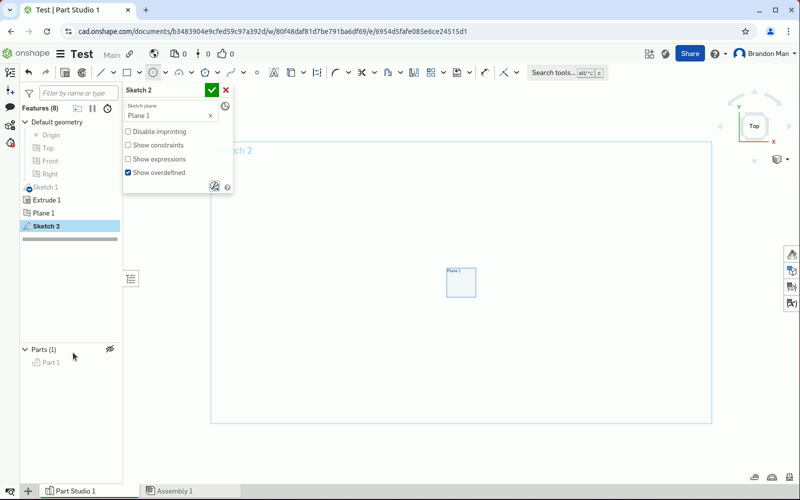
mouse_move(461, 282)
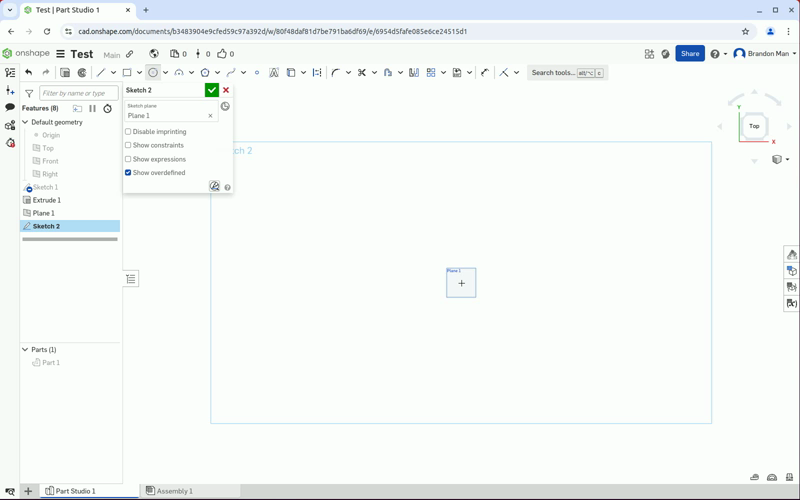
click(461, 282)
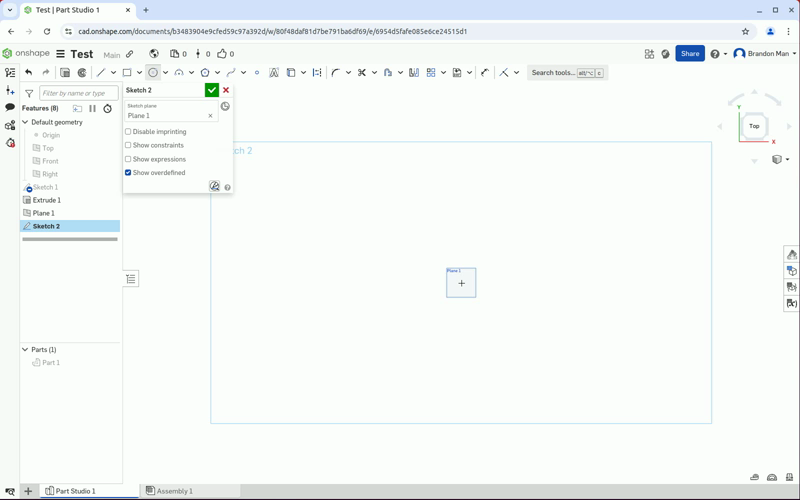
key_up(shift)
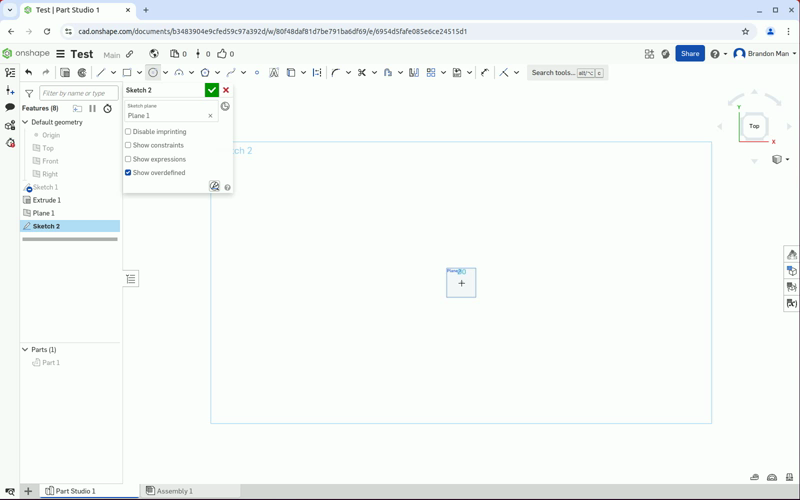
mouse_move(466, 282)
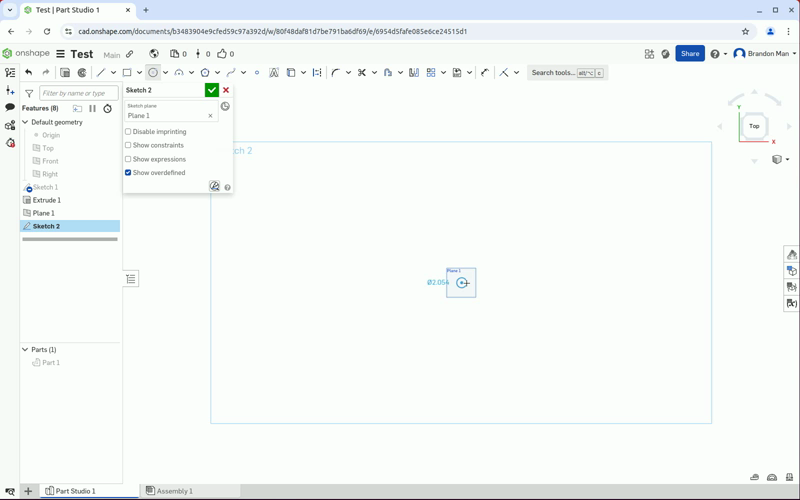
click(466, 282)
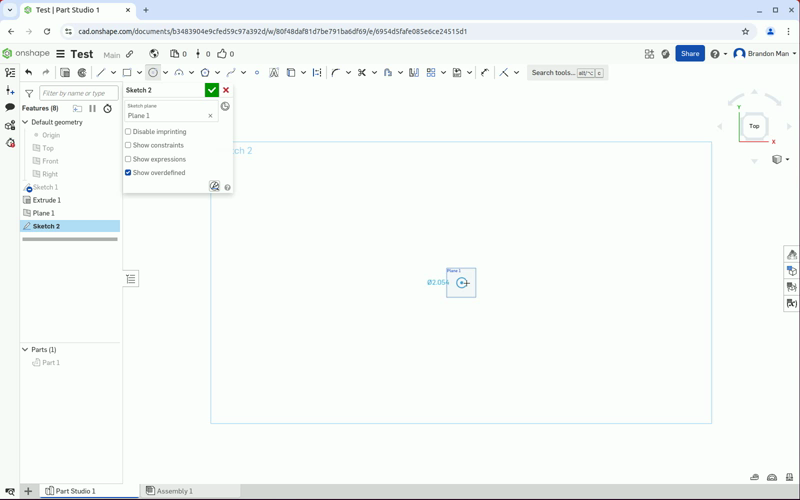
key(esc)
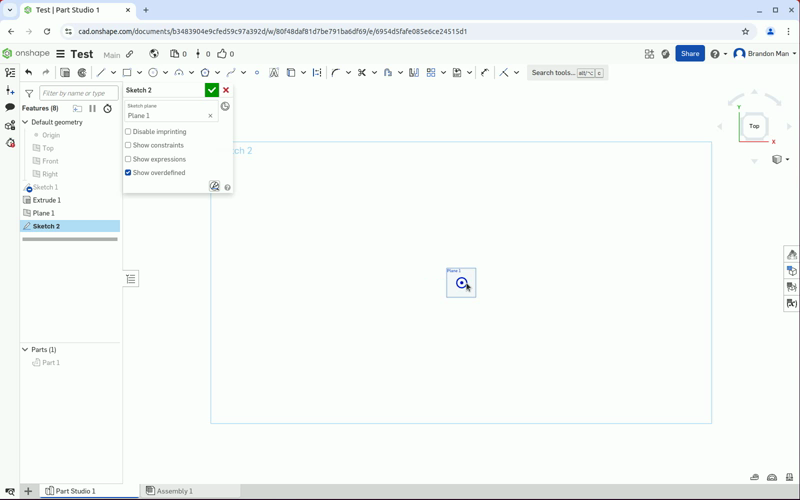
mouse_move(459, 281)
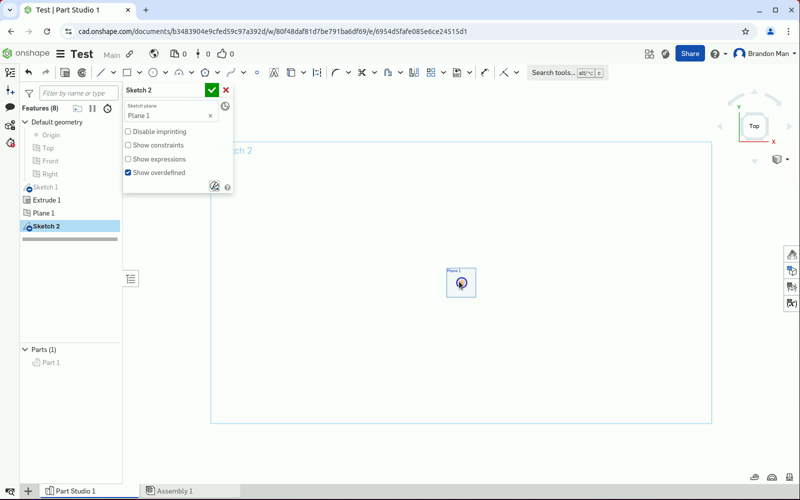
scroll(6)
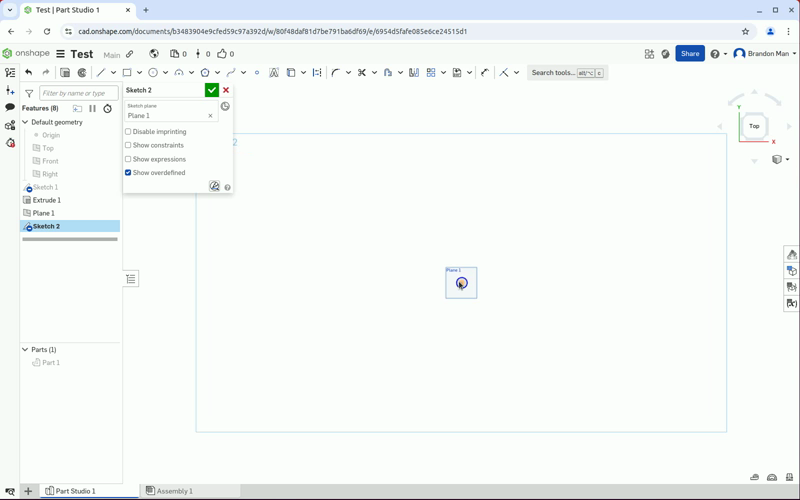
scroll(6)
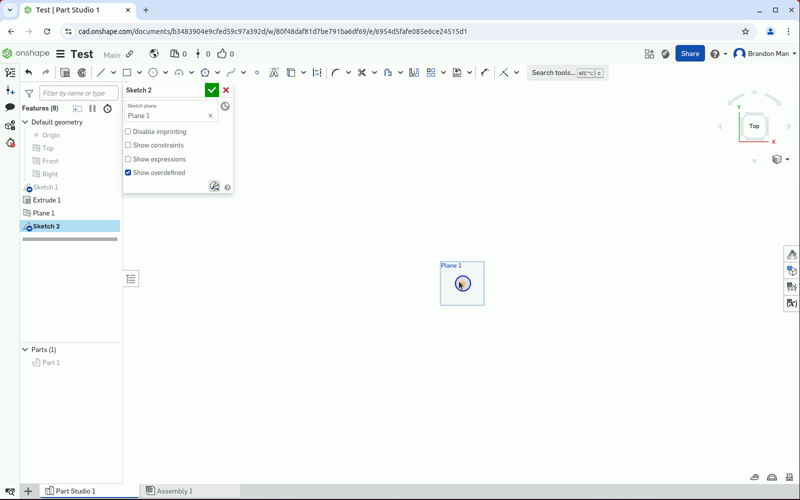
scroll(6)
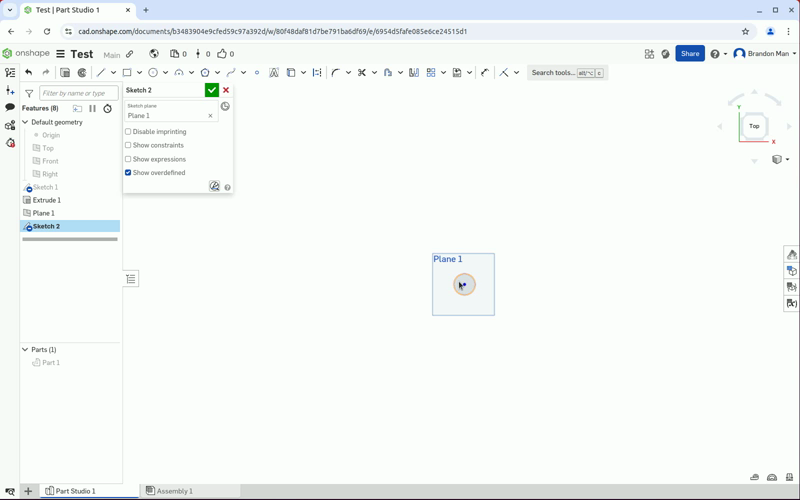
scroll(6)
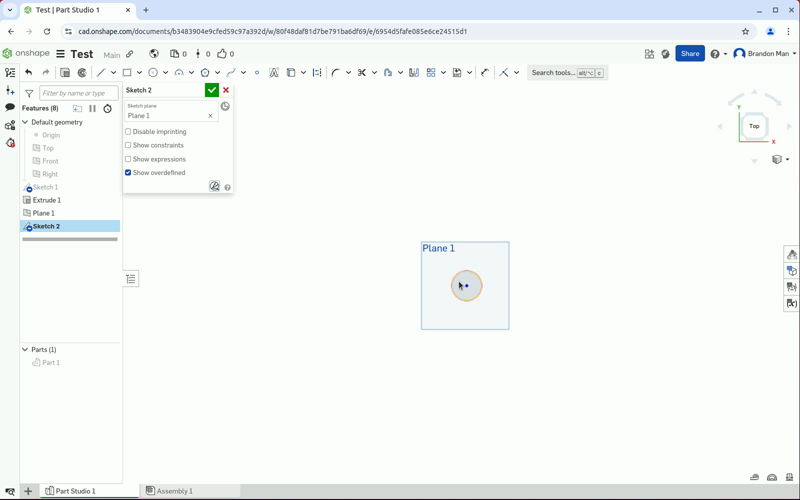
scroll(6)
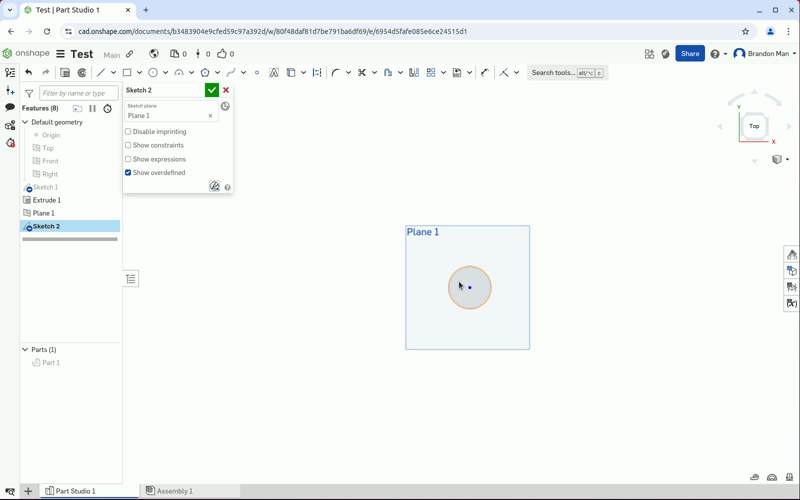
scroll(6)
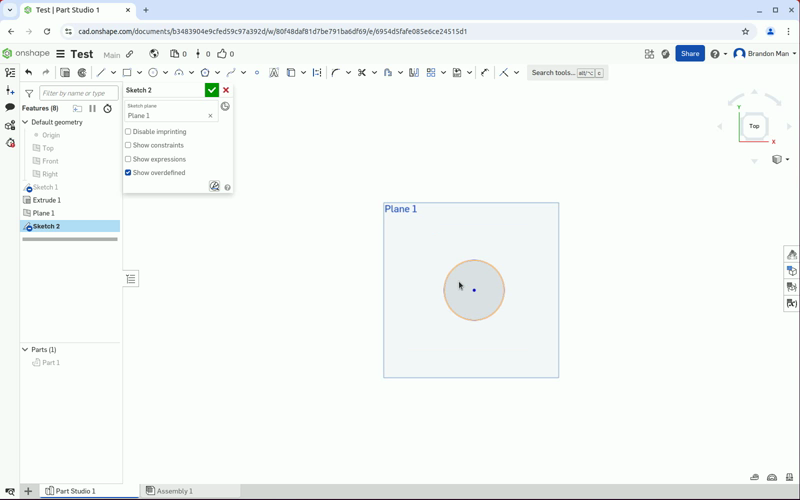
scroll(6)
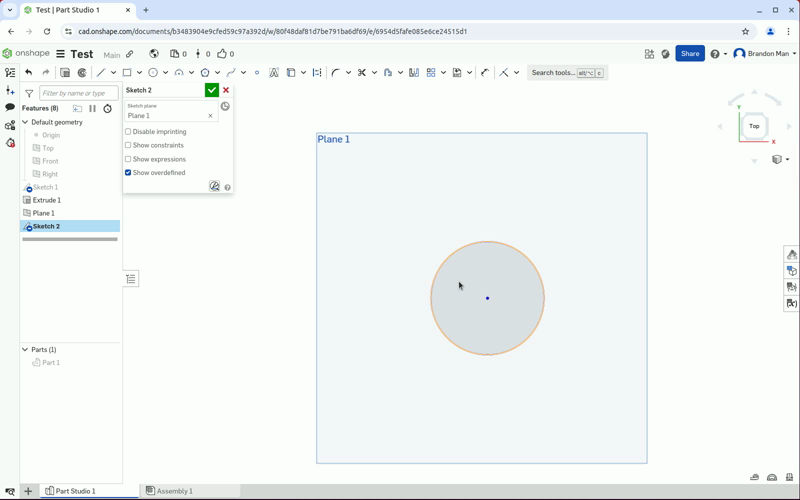
click(459, 281)
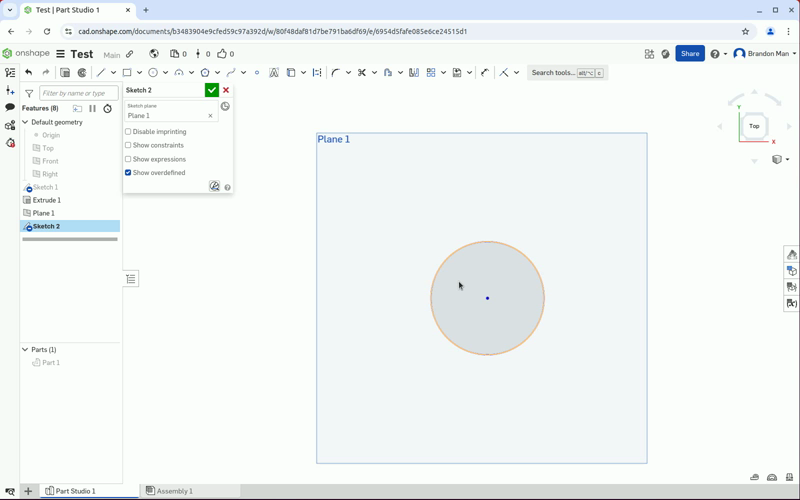
scroll(-6)
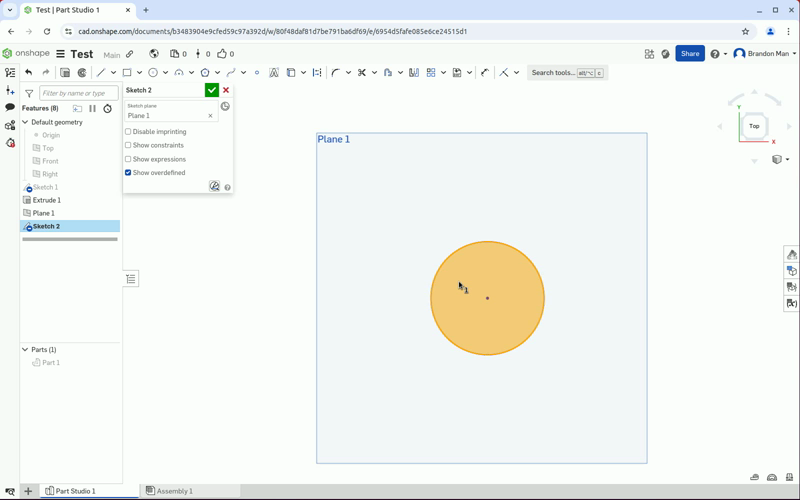
scroll(-6)
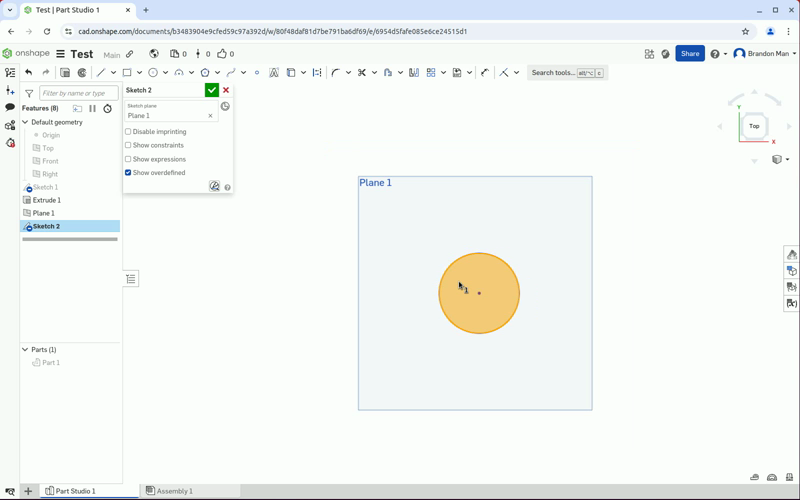
scroll(-6)
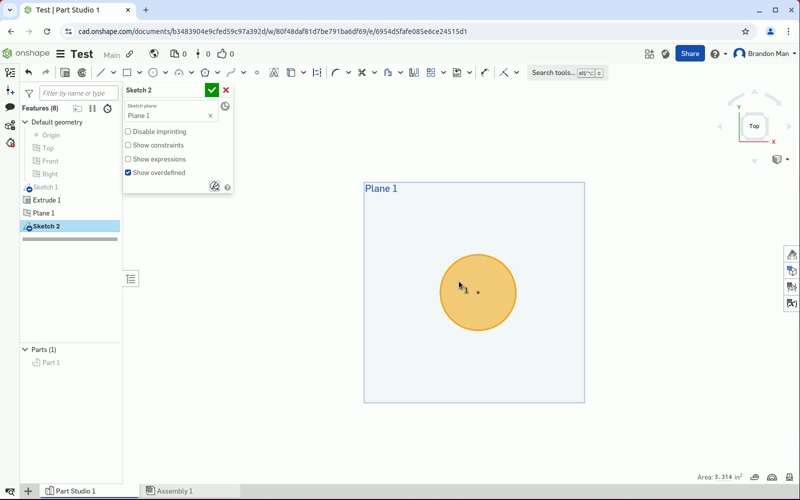
scroll(-6)
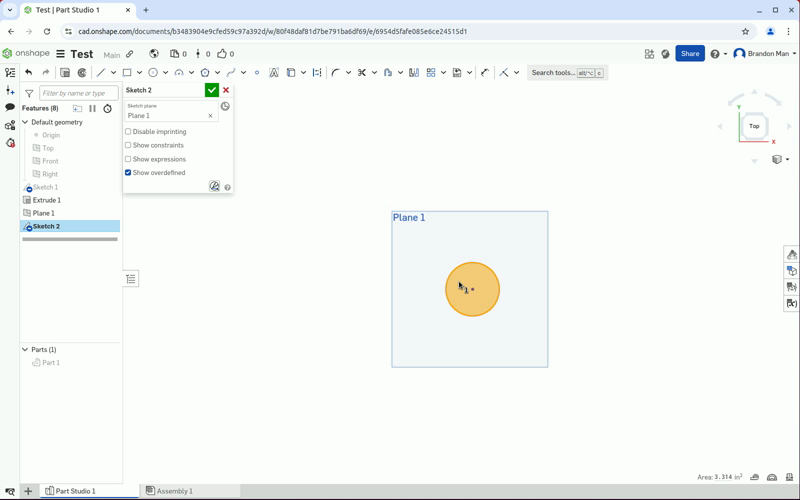
scroll(-6)
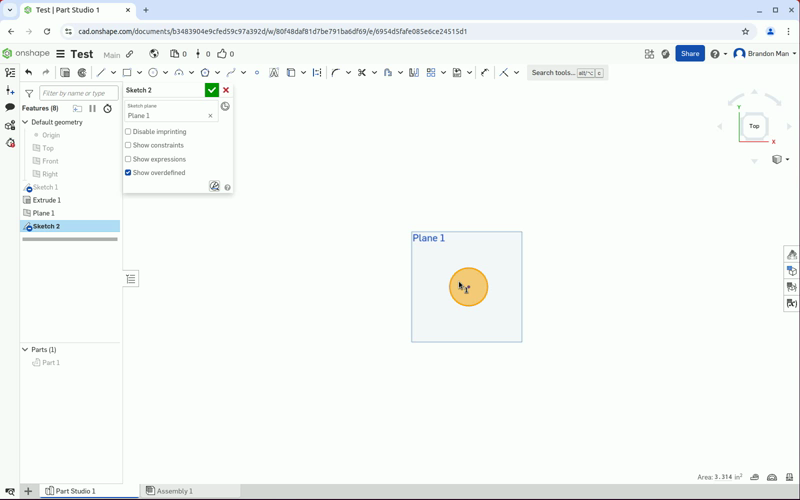
scroll(-6)
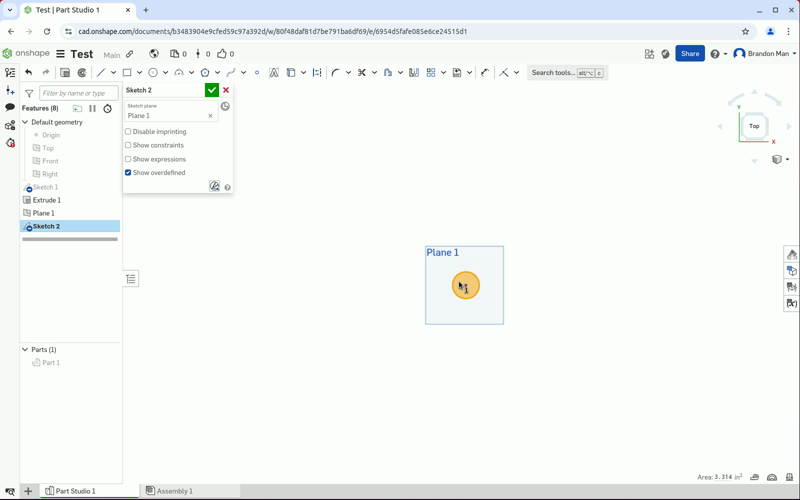
scroll(-6)
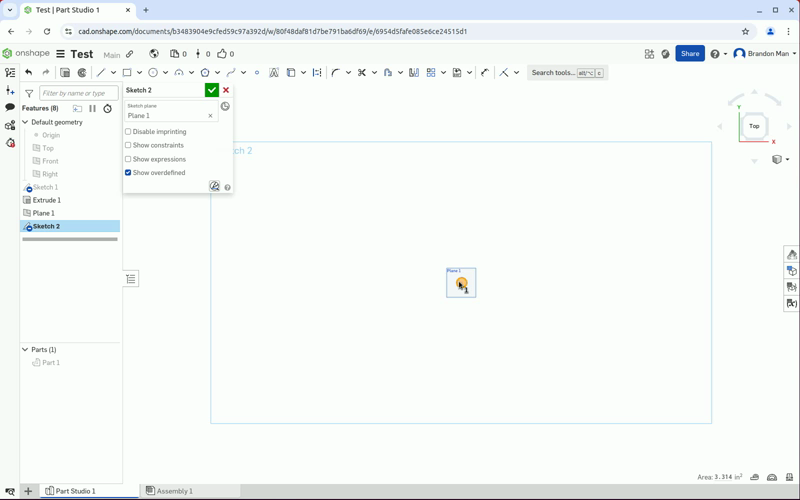
mouse_move(73, 352)
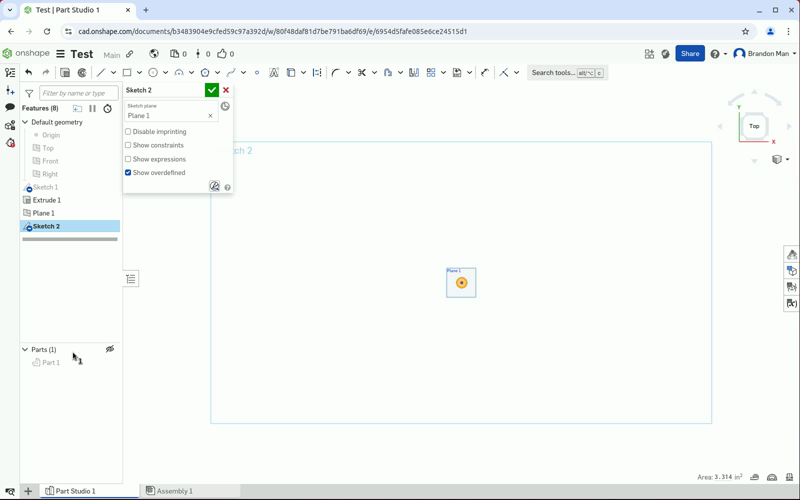
key(shift+y)
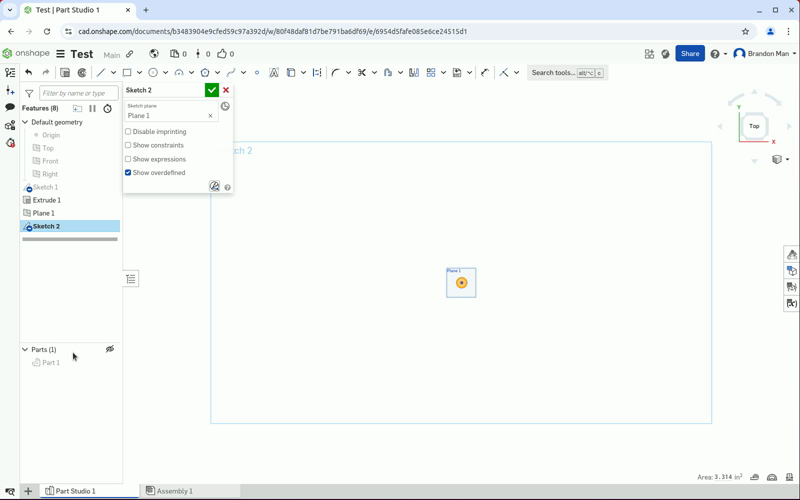
key(shift+e)
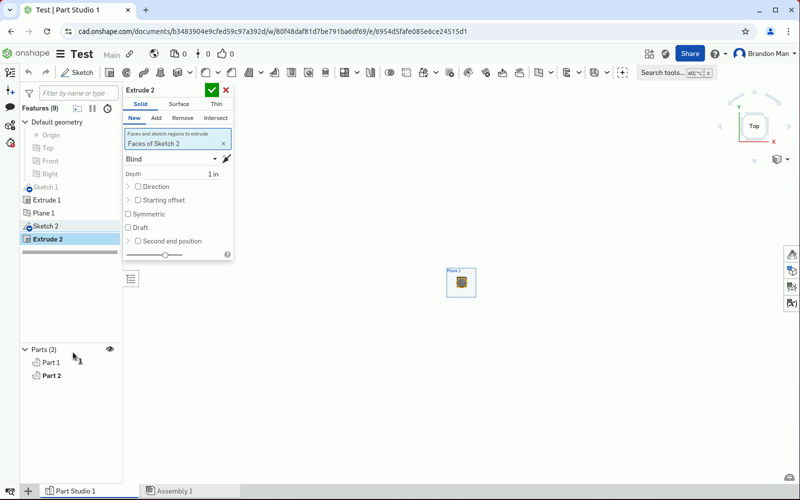
mouse_move(143, 106)
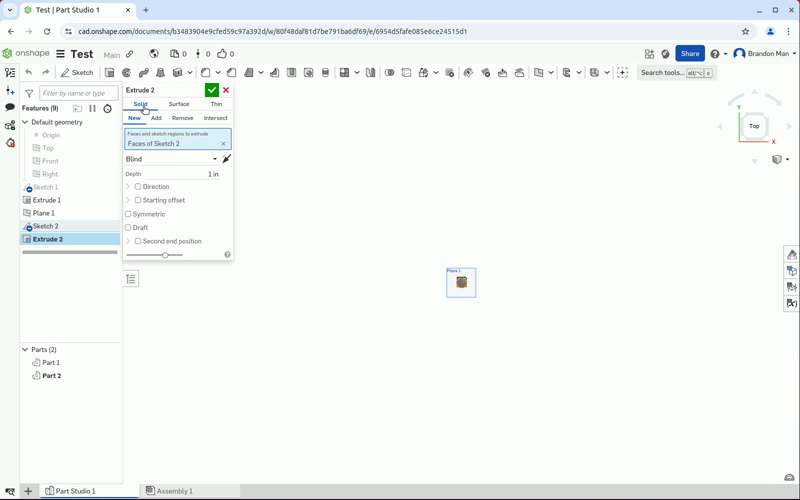
click(143, 106)
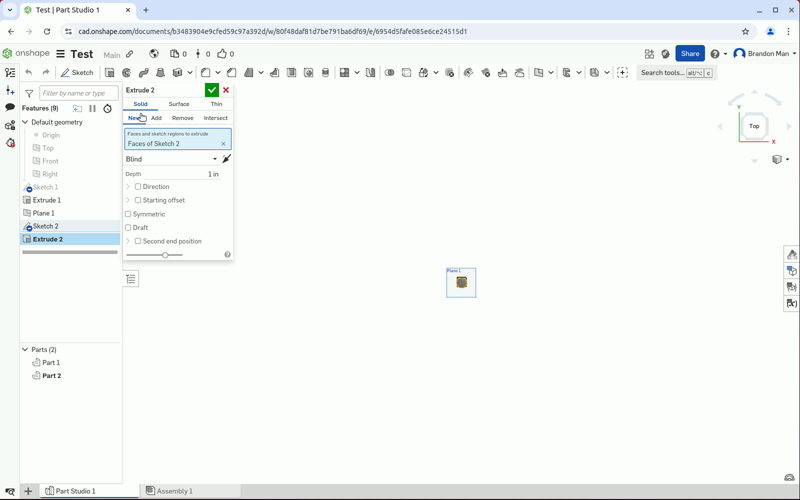
mouse_move(137, 120)
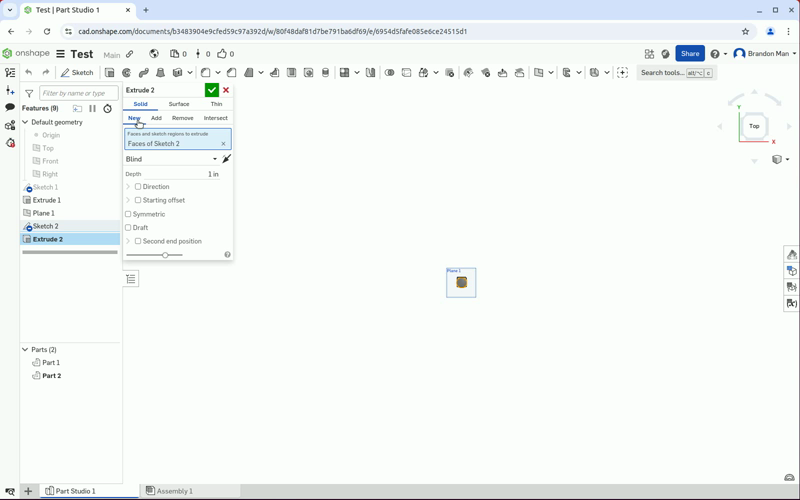
click(137, 120)
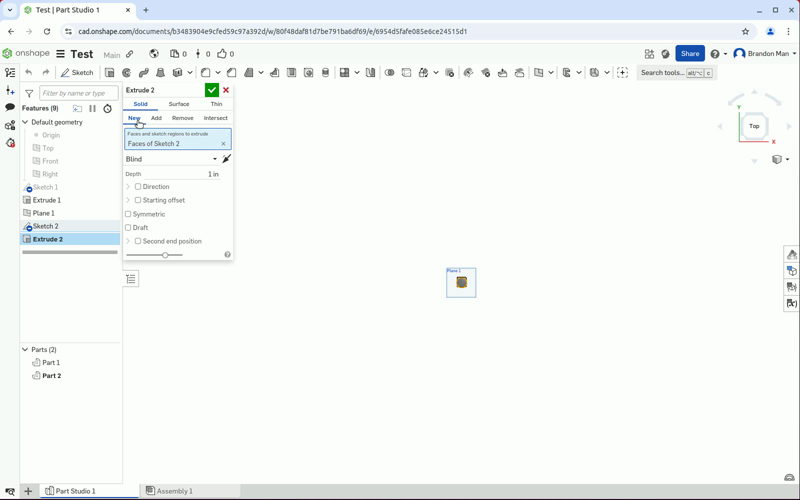
key(tab, 4)
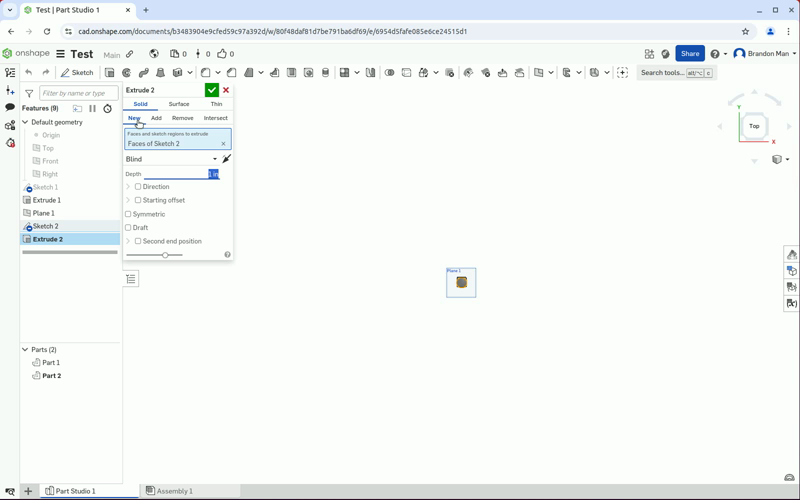
text(16.609)
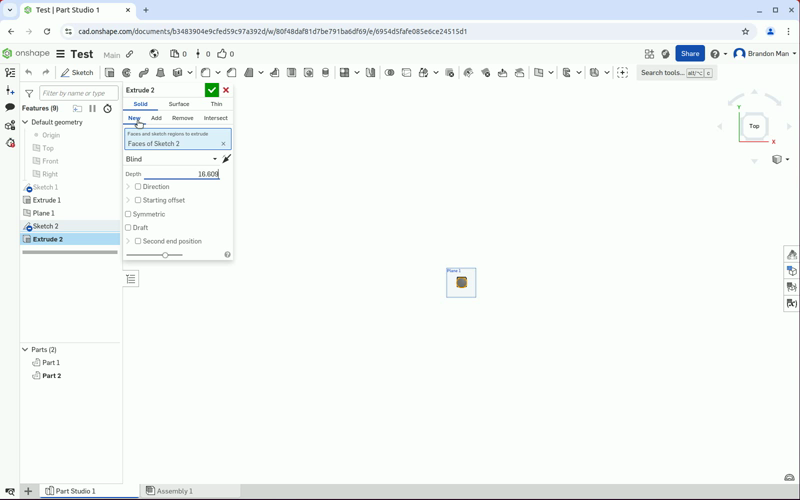
key(enter)
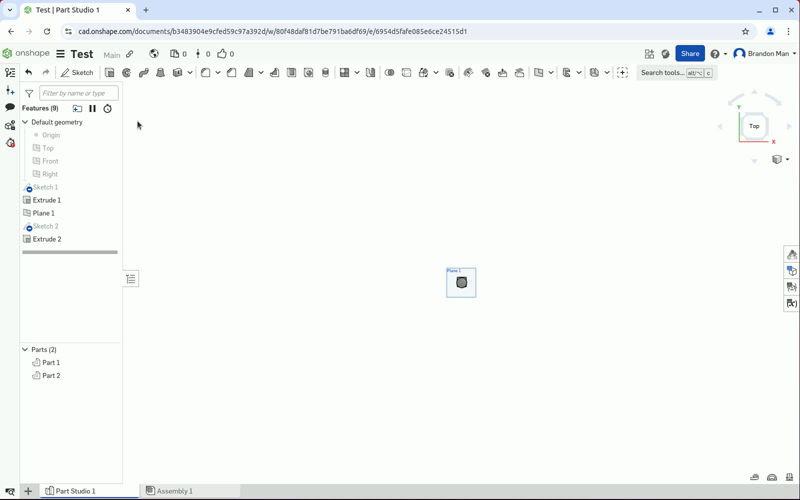
key(shift+h)
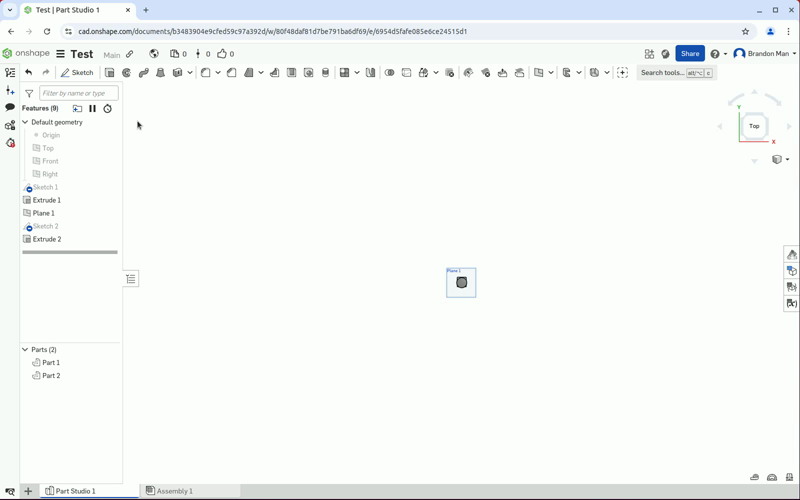
key(shift+h)
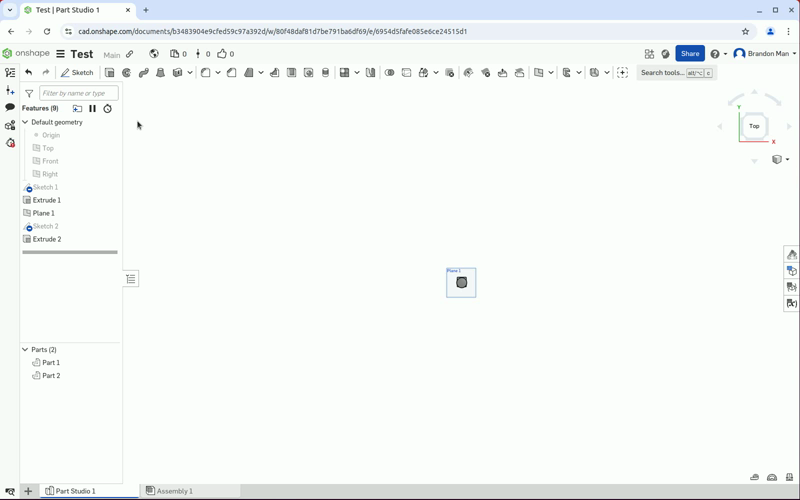
mouse_move(73, 189)
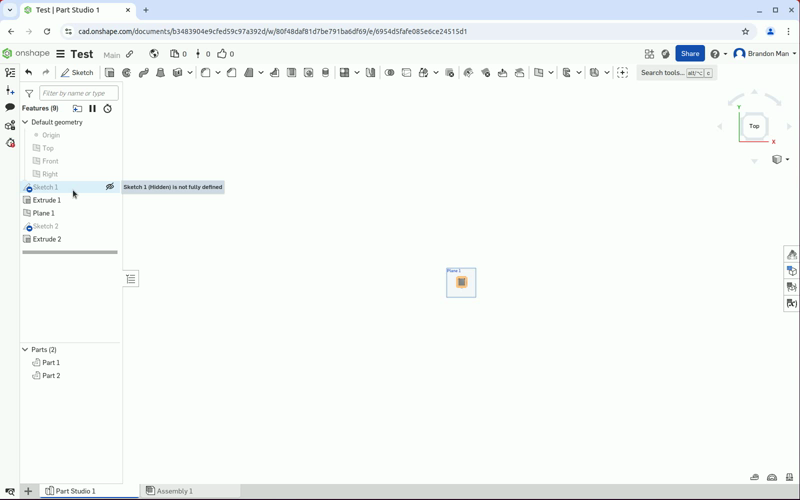
click(73, 189)
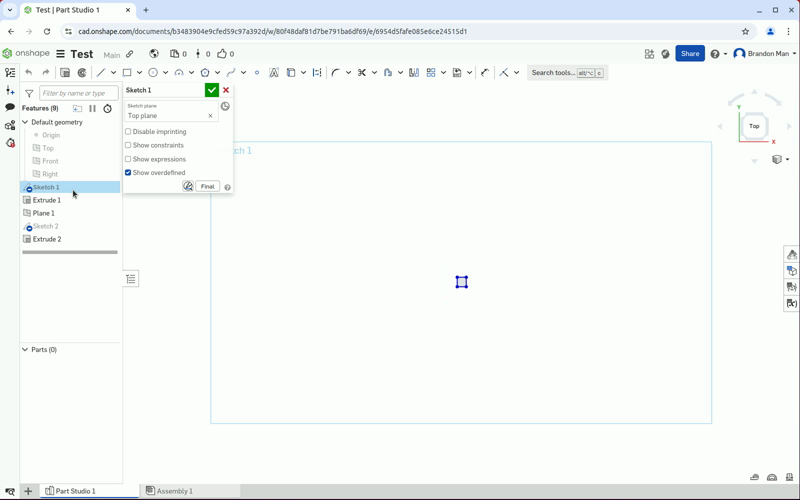
mouse_move(229, 92)
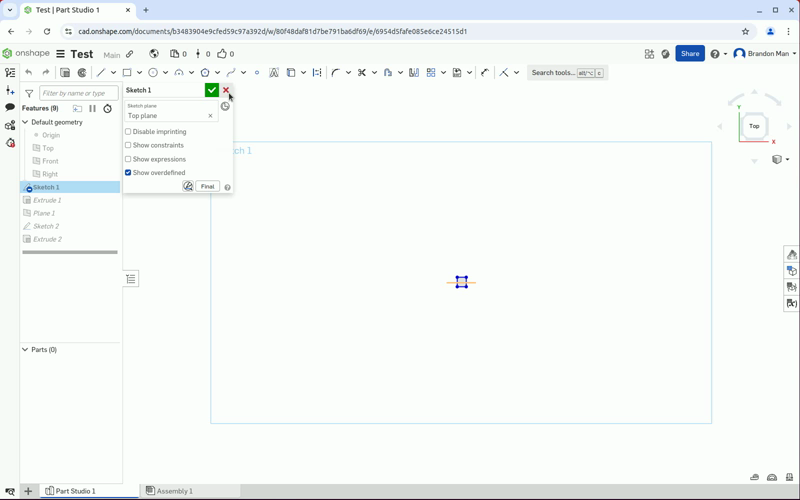
click(229, 92)
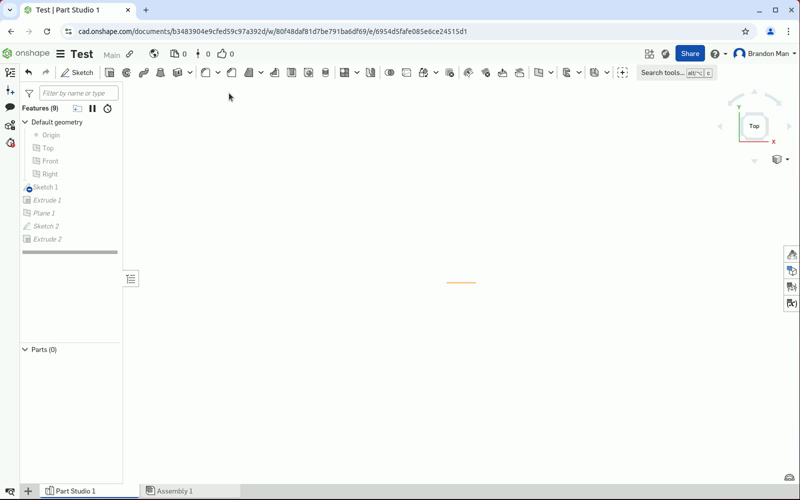
mouse_move(73, 352)
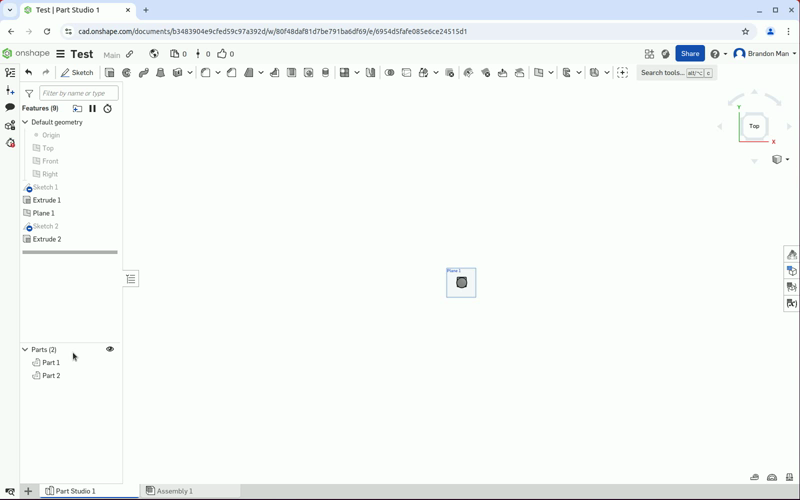
key(y)
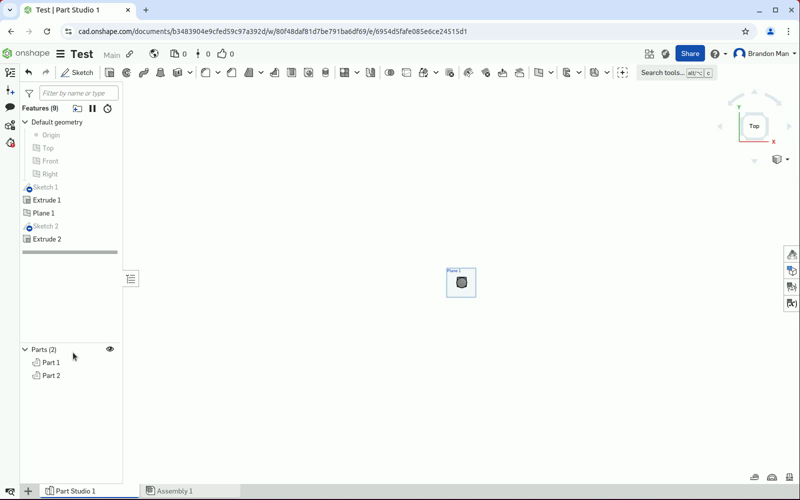
key(shift+p)
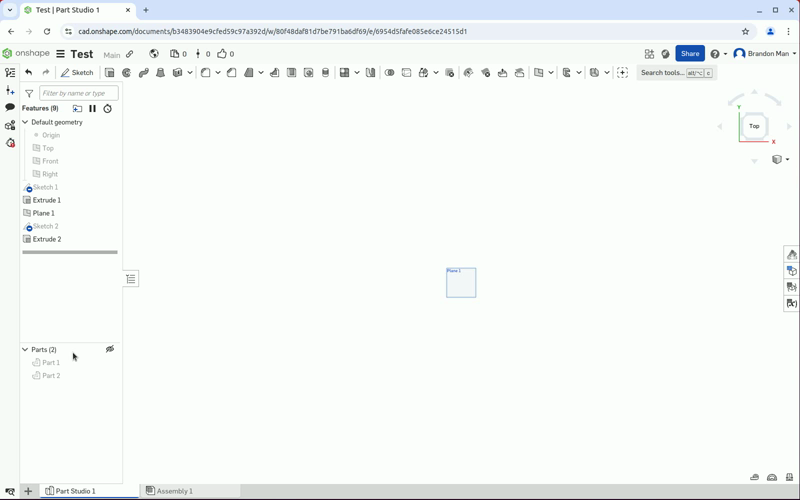
key(space)
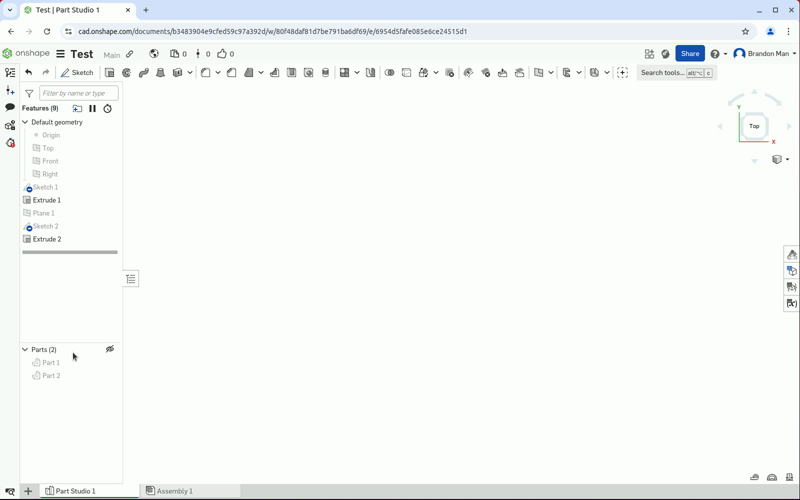
key_down(shift)
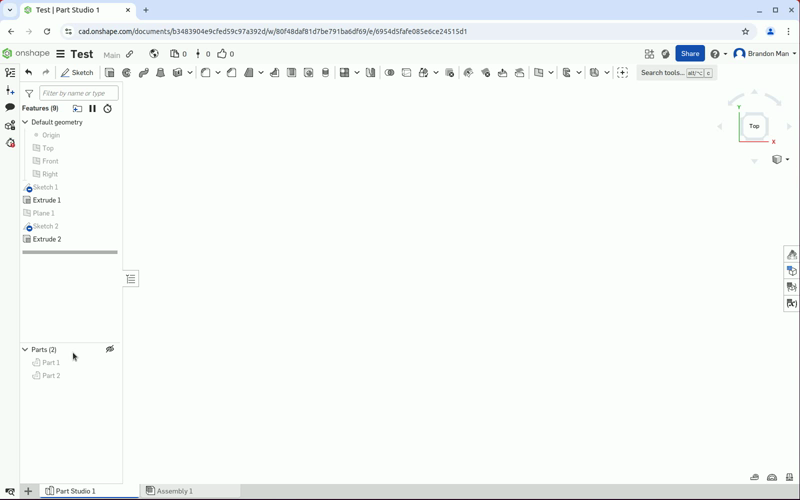
key(up)
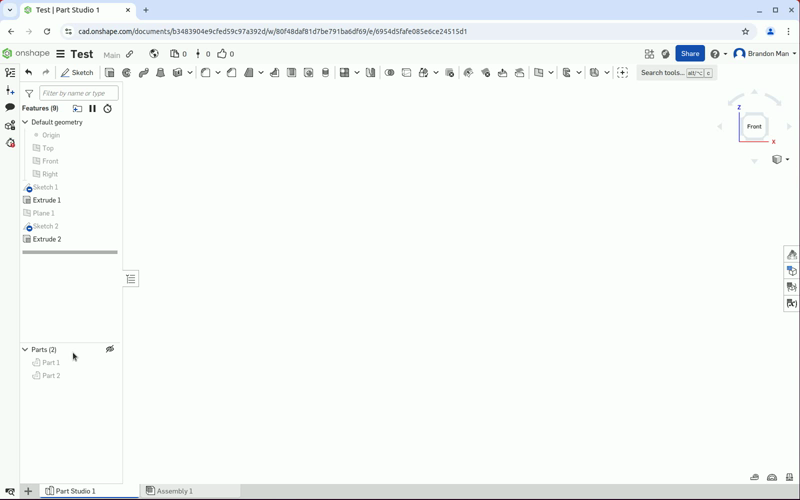
key_up(shift)
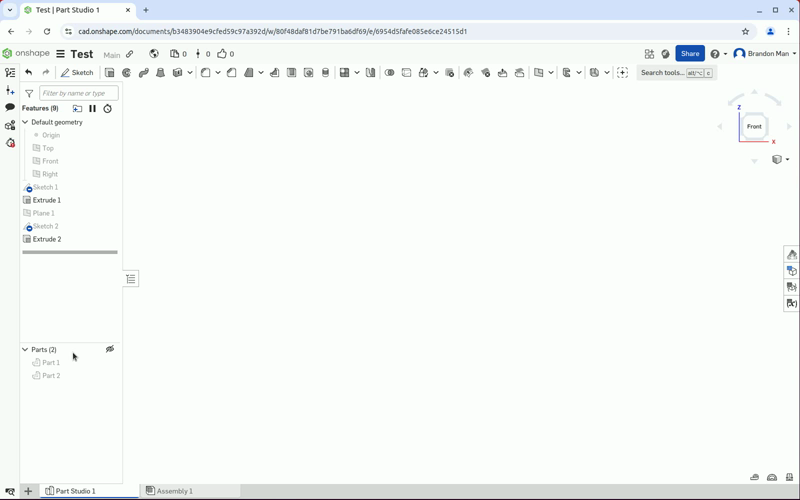
mouse_move(73, 352)
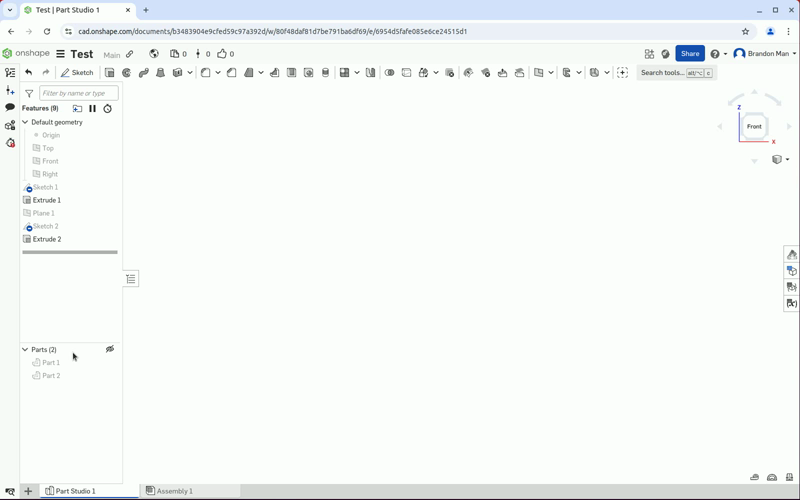
key(shift+y)
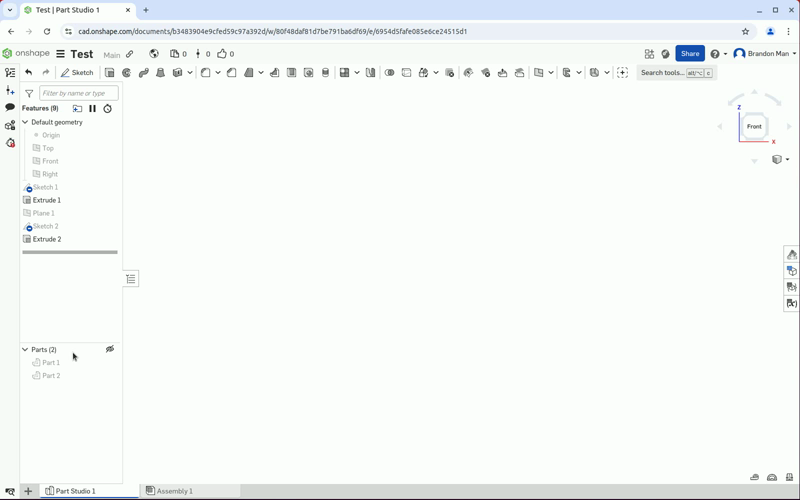
key(shift+s)
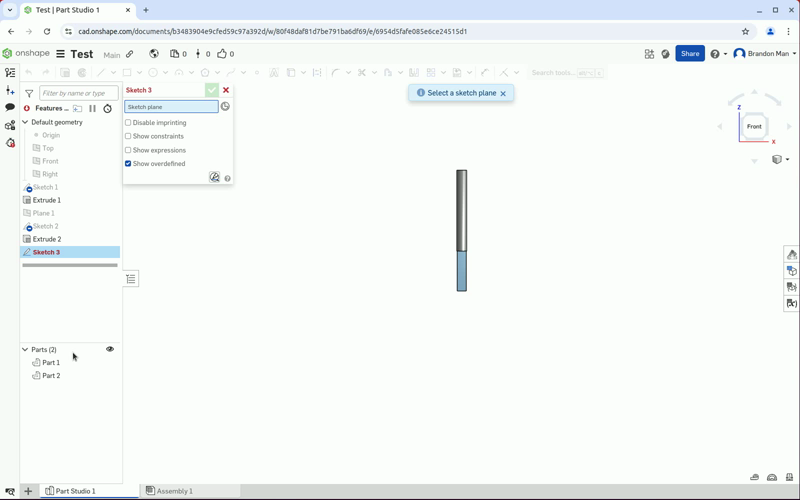
mouse_move(73, 163)
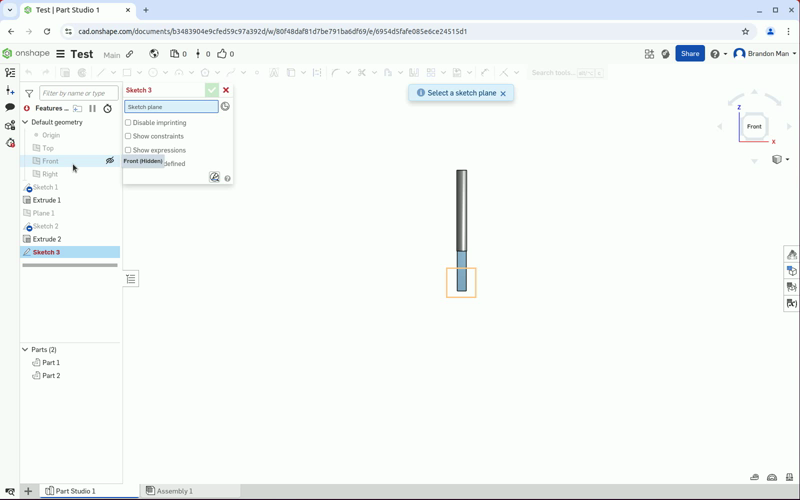
click(73, 163)
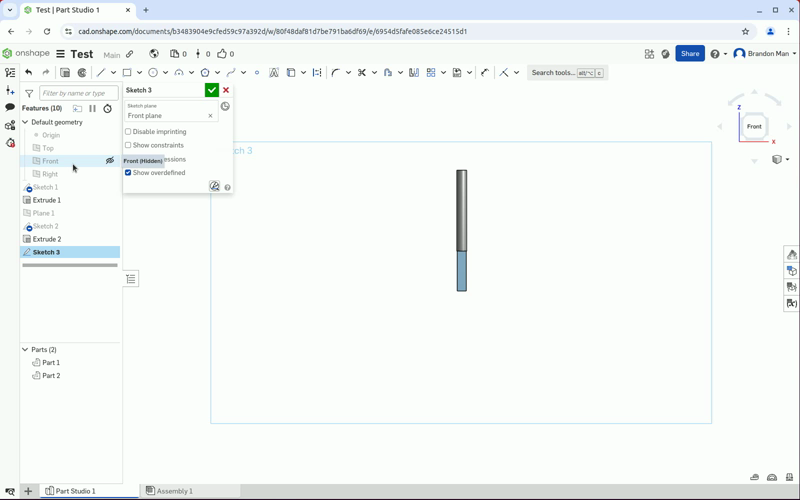
mouse_move(73, 352)
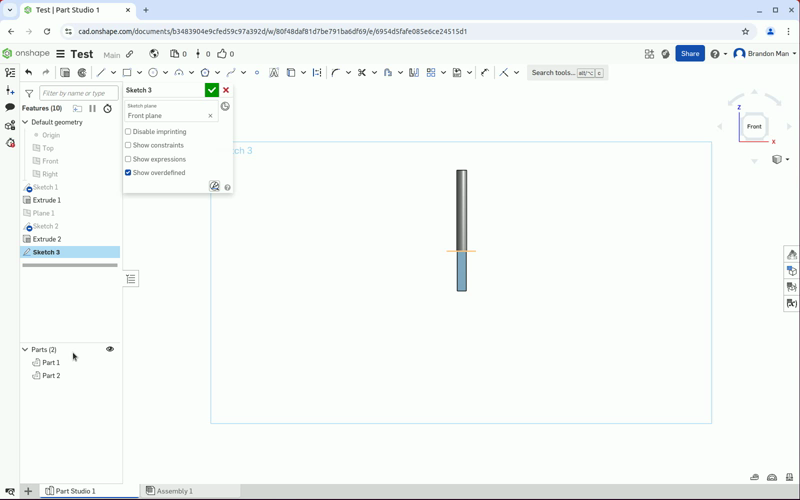
key(y)
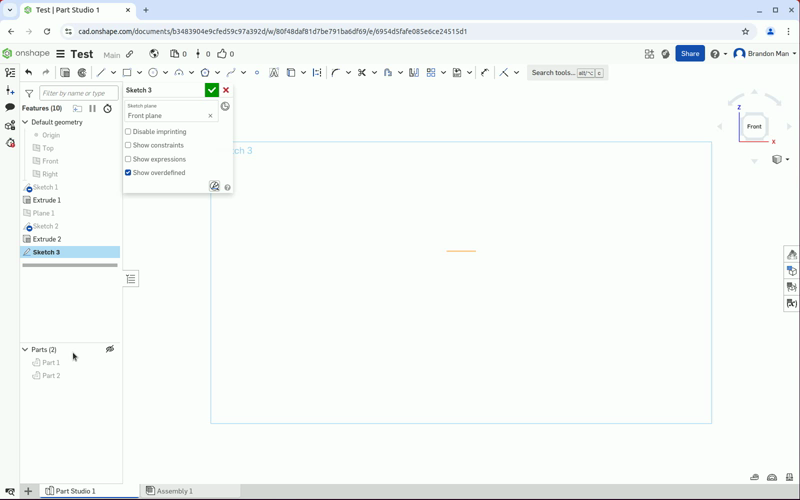
key(c)
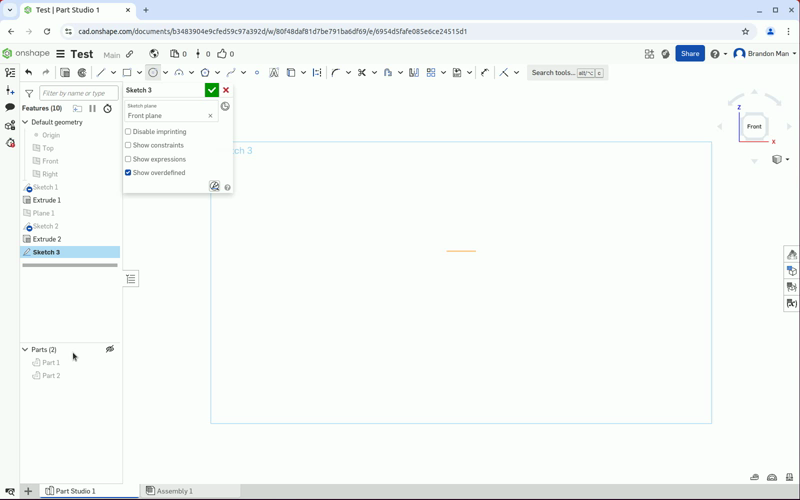
key_down(shift)
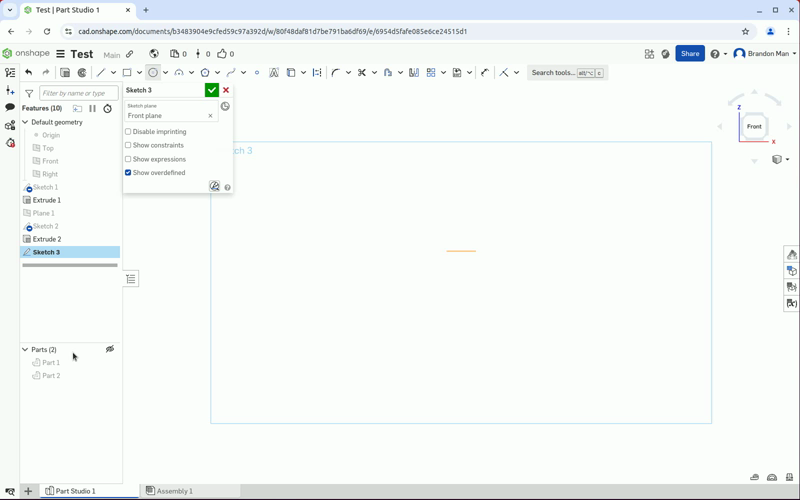
mouse_move(460, 282)
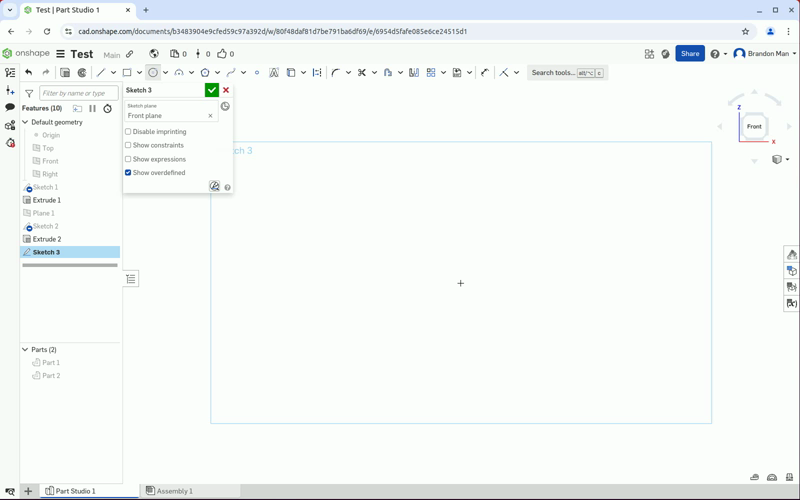
click(460, 282)
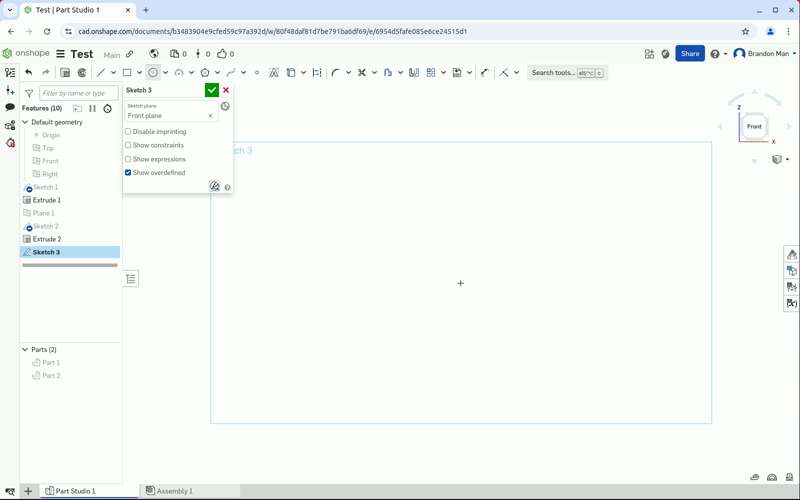
key_up(shift)
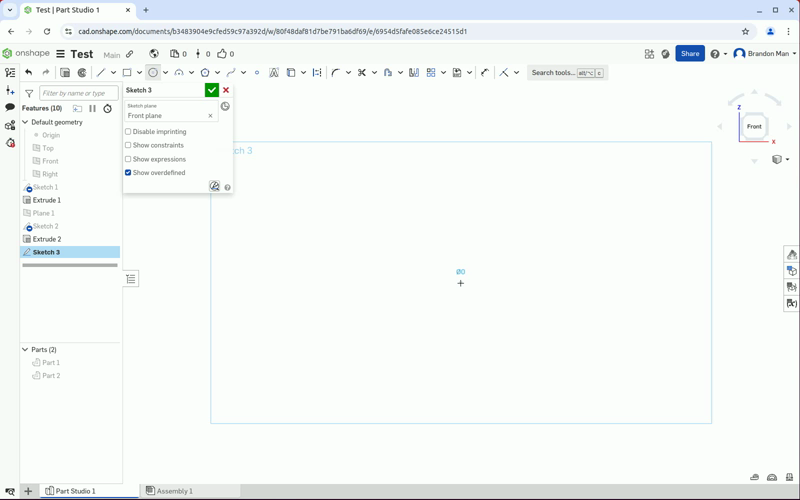
mouse_move(463, 282)
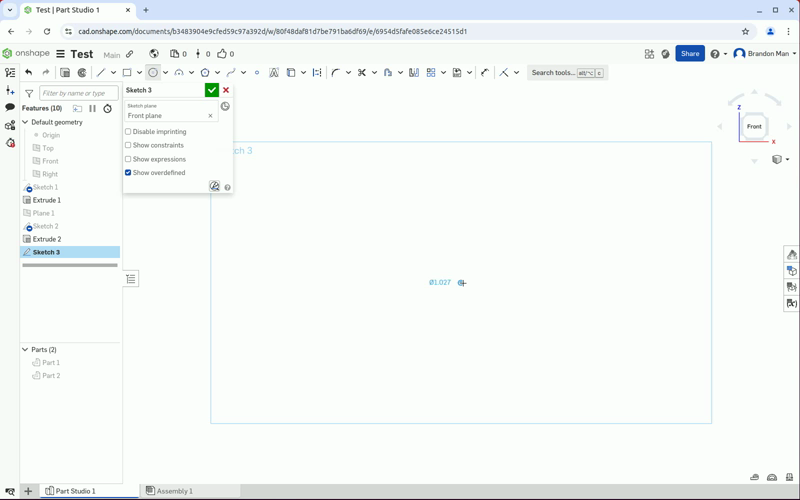
scroll(6)
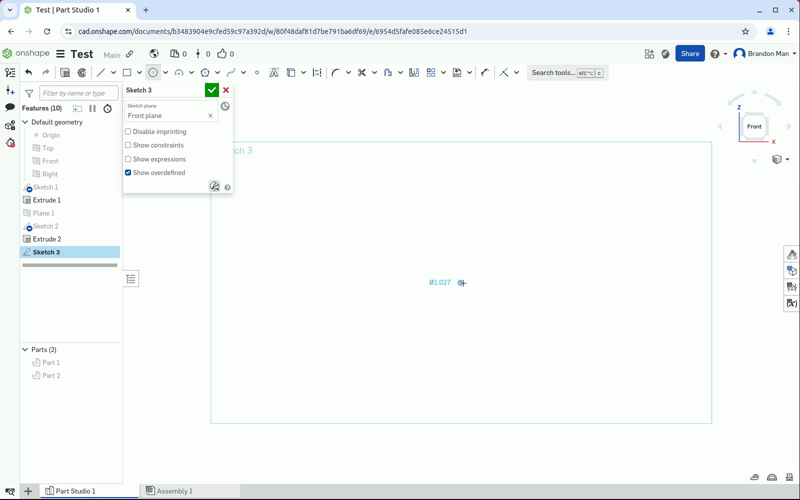
scroll(6)
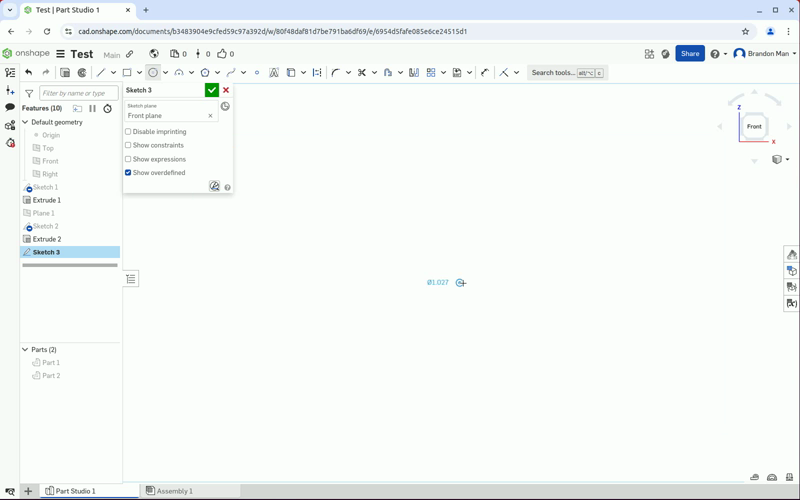
scroll(6)
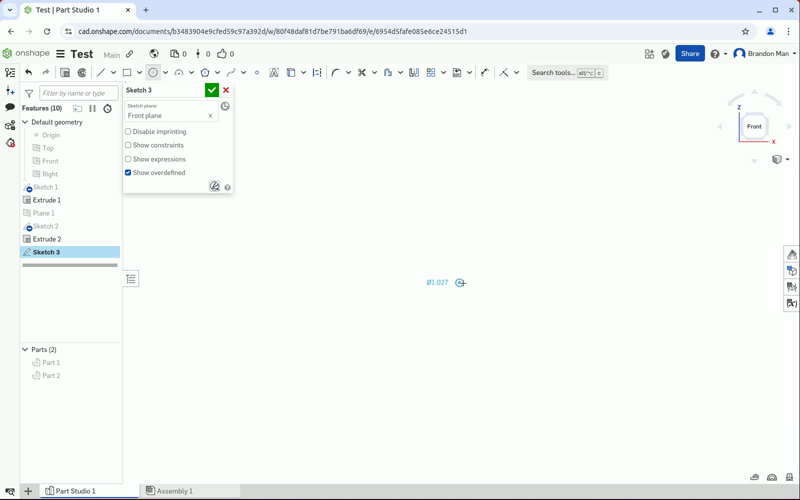
scroll(6)
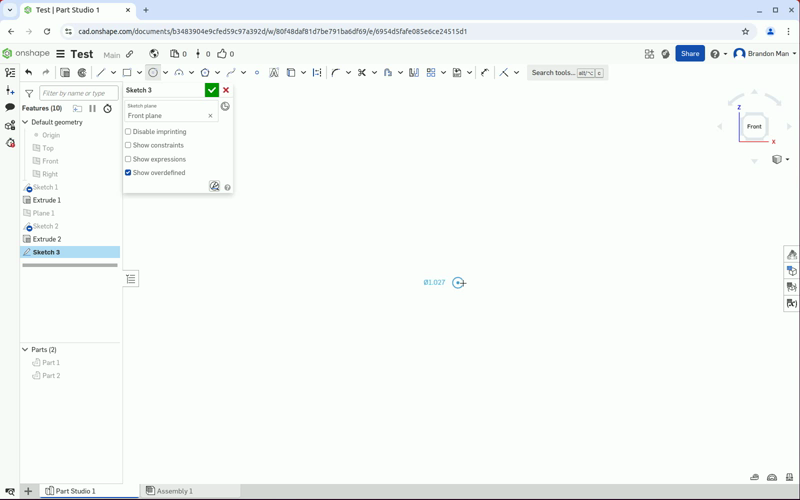
scroll(6)
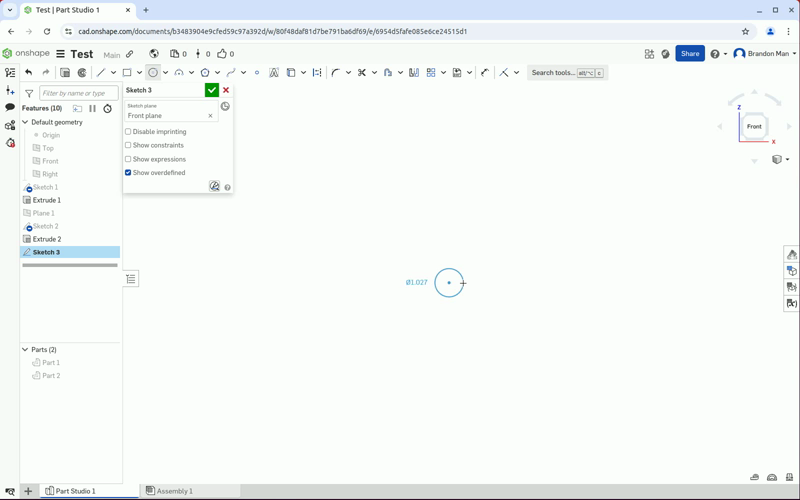
scroll(6)
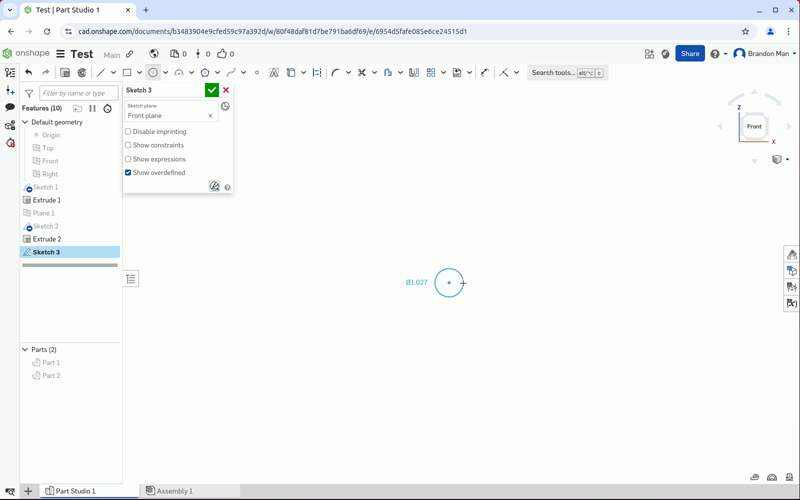
scroll(6)
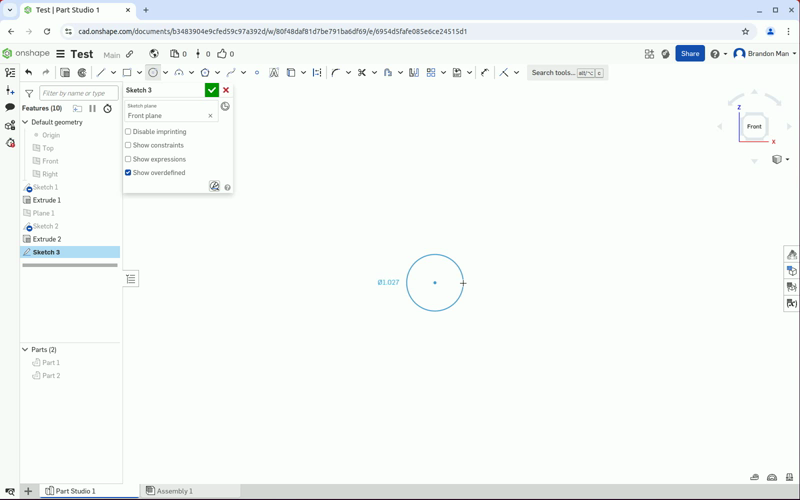
click(463, 282)
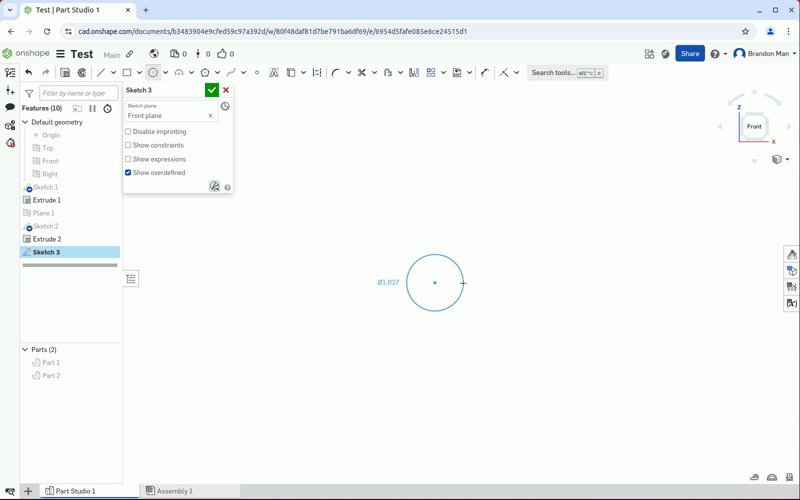
scroll(-6)
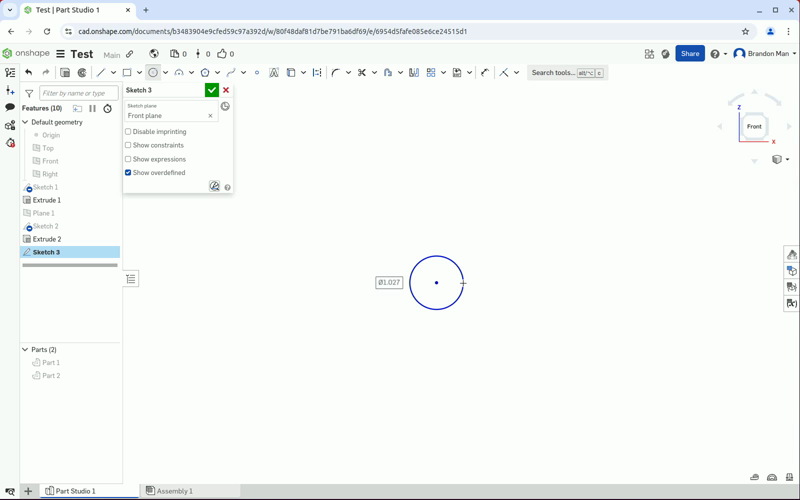
scroll(-6)
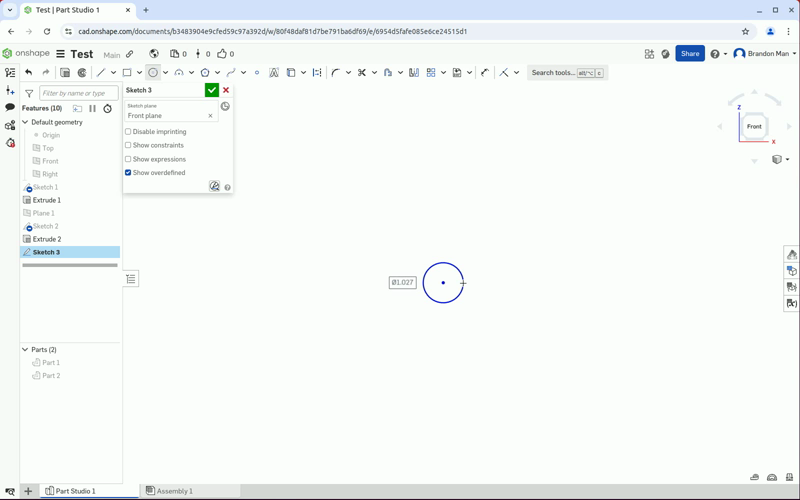
scroll(-6)
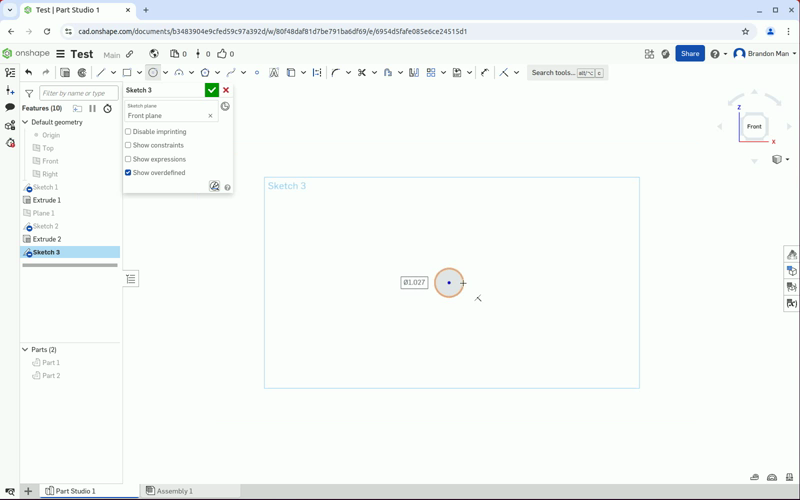
scroll(-6)
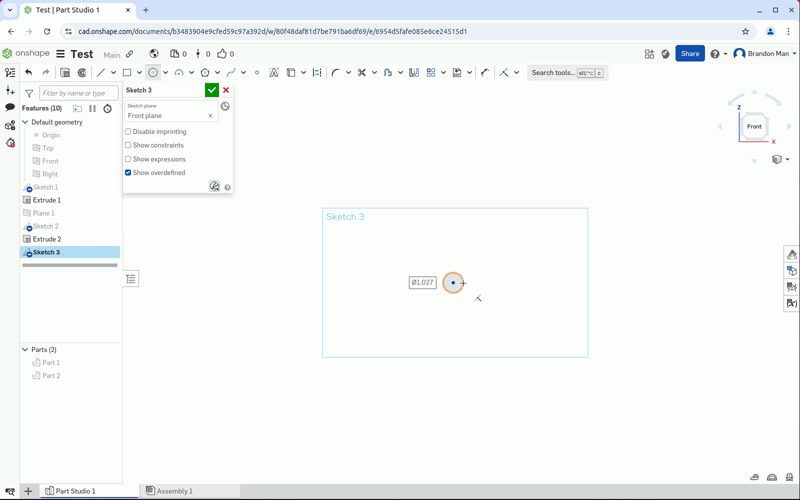
scroll(-6)
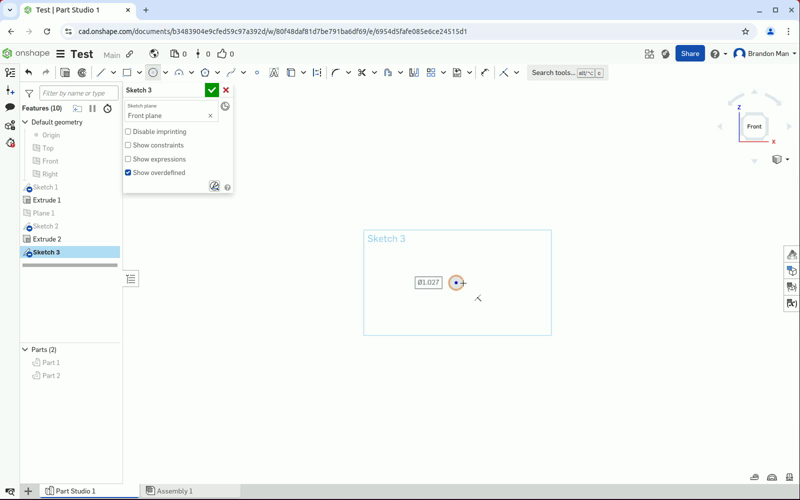
scroll(-6)
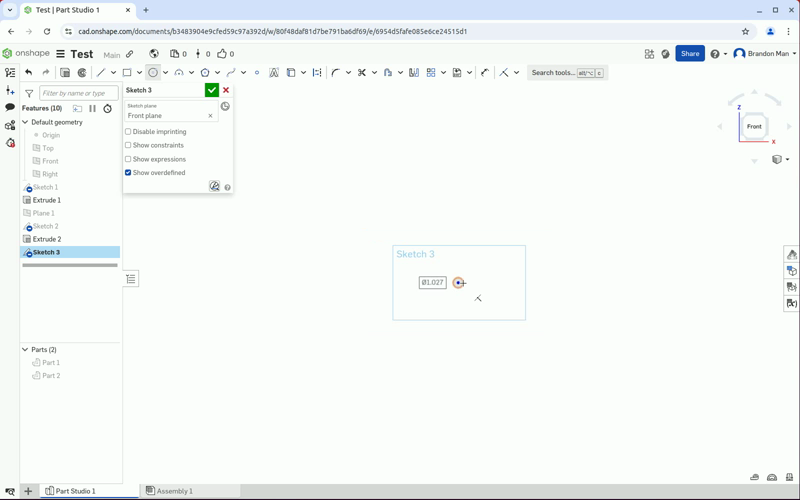
scroll(-6)
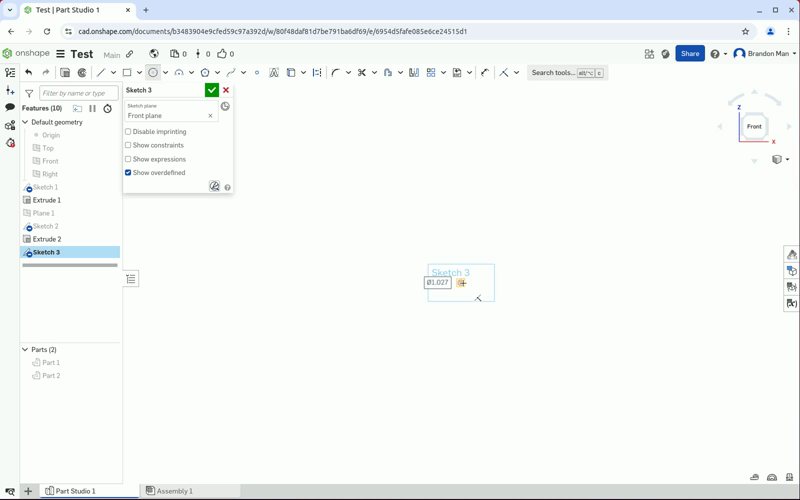
key(esc)
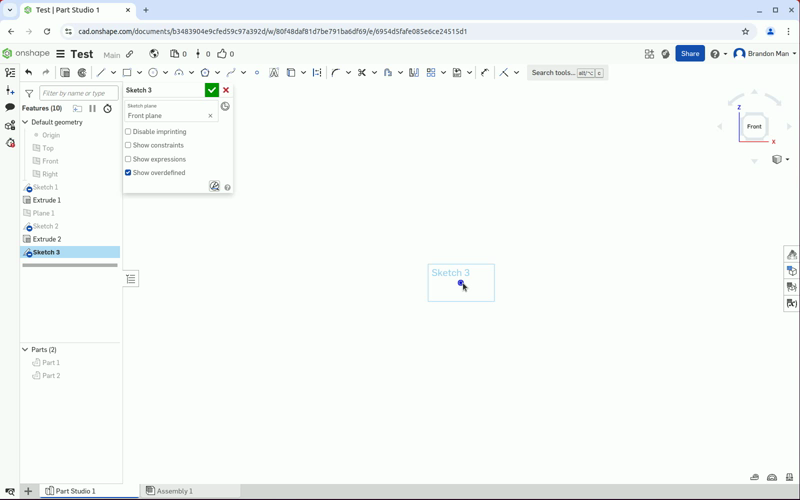
mouse_move(462, 282)
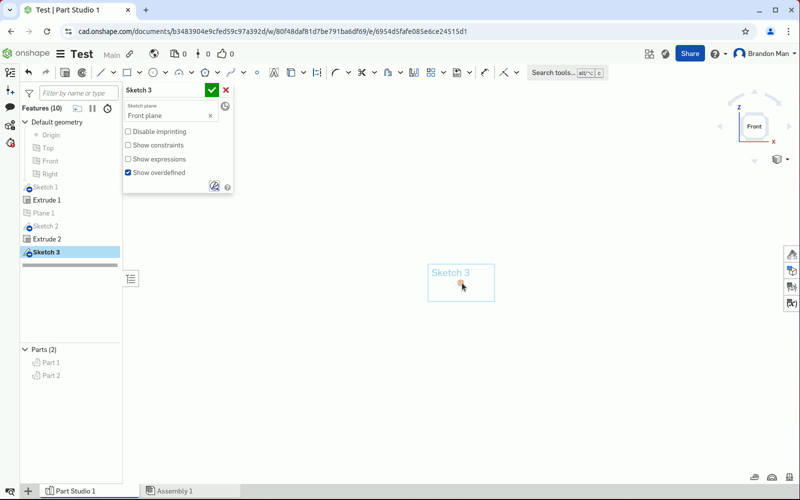
scroll(6)
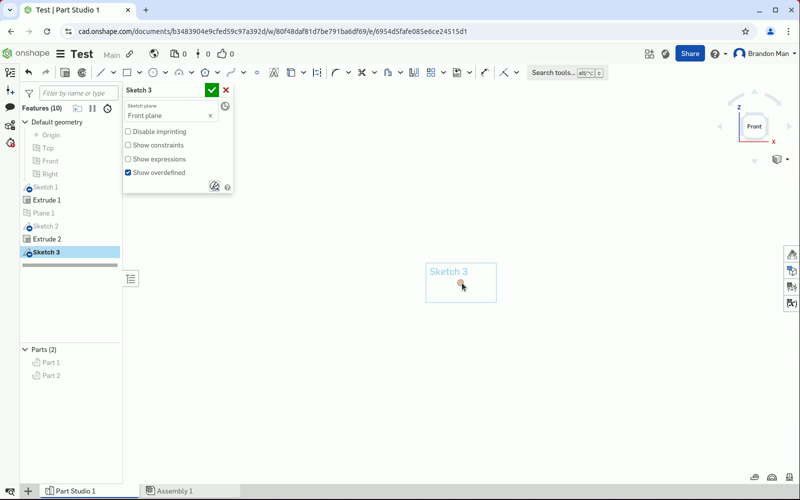
scroll(6)
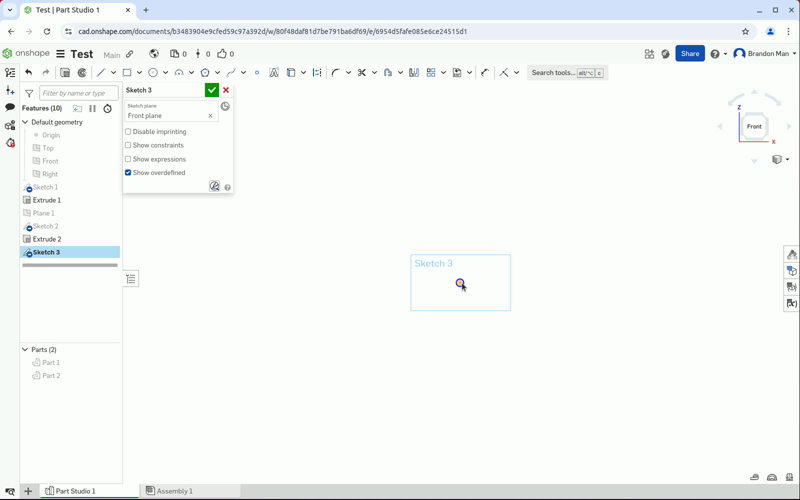
scroll(6)
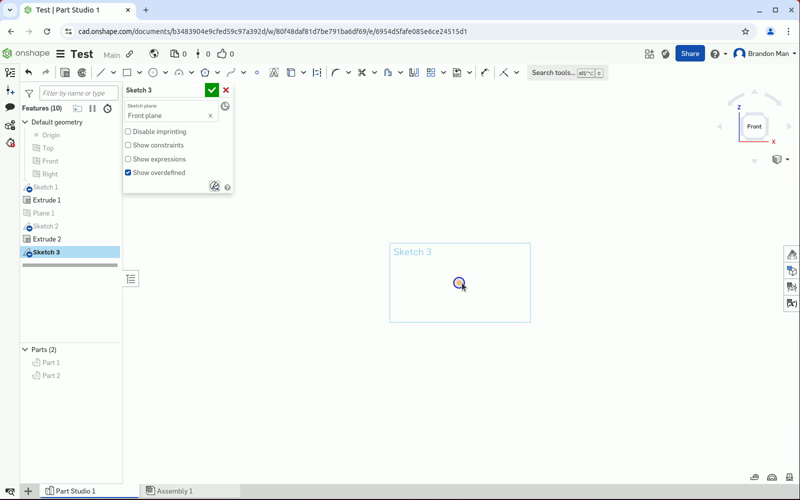
scroll(6)
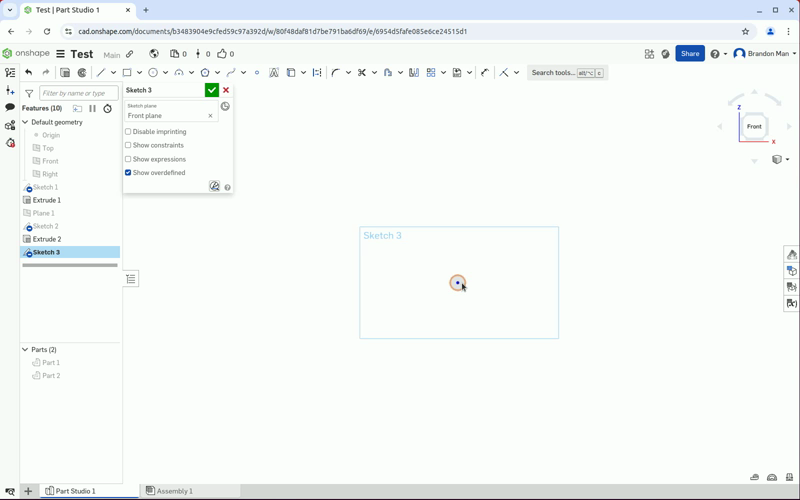
scroll(6)
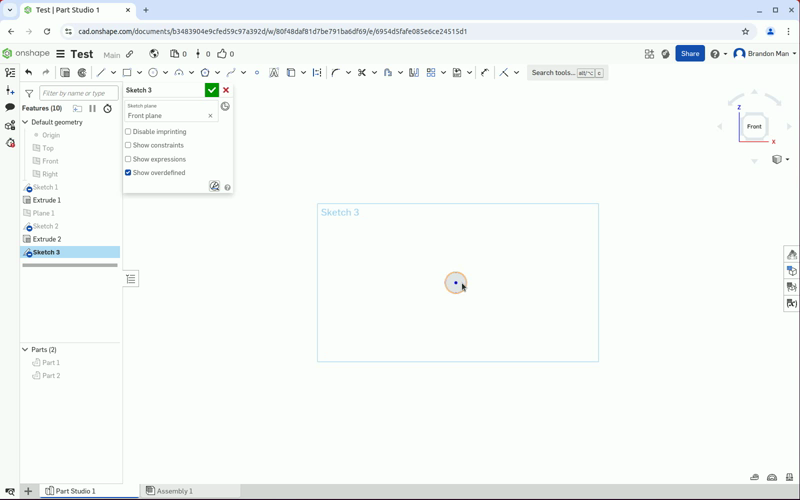
scroll(6)
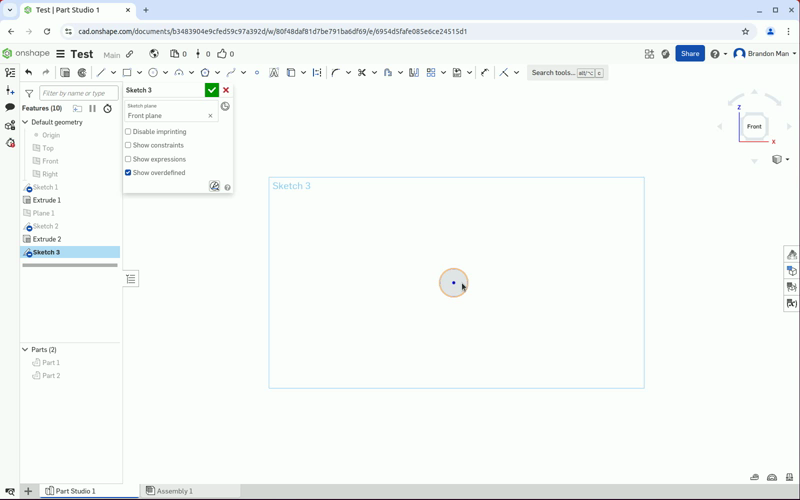
scroll(6)
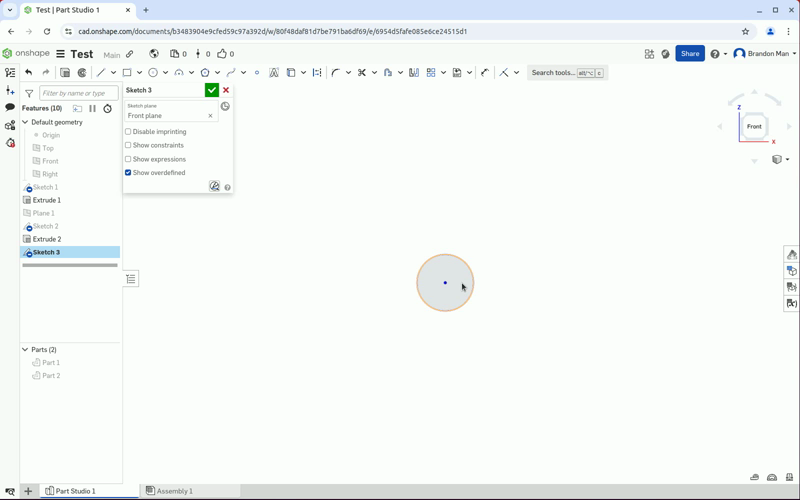
click(462, 282)
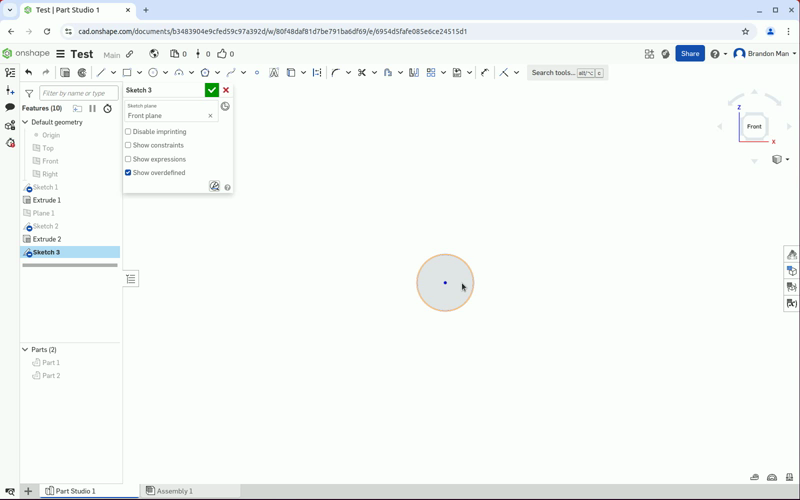
scroll(-6)
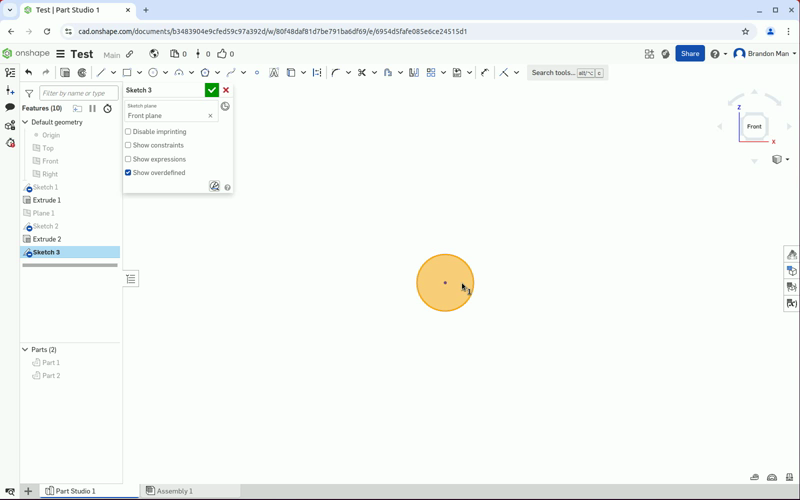
scroll(-6)
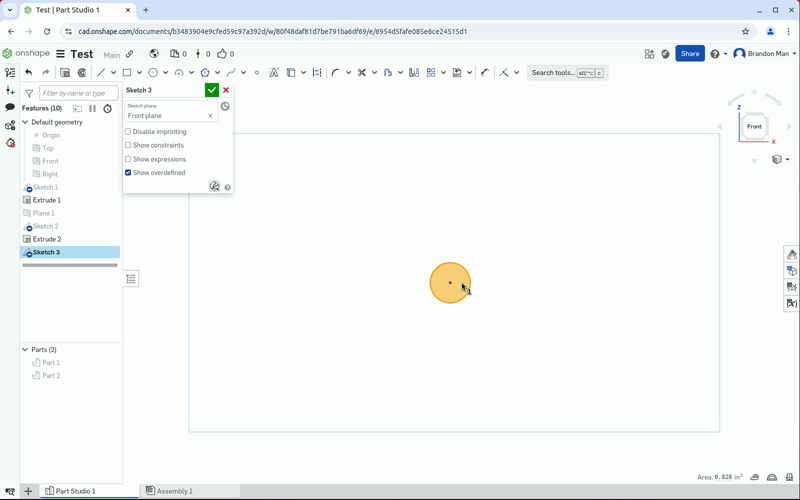
scroll(-6)
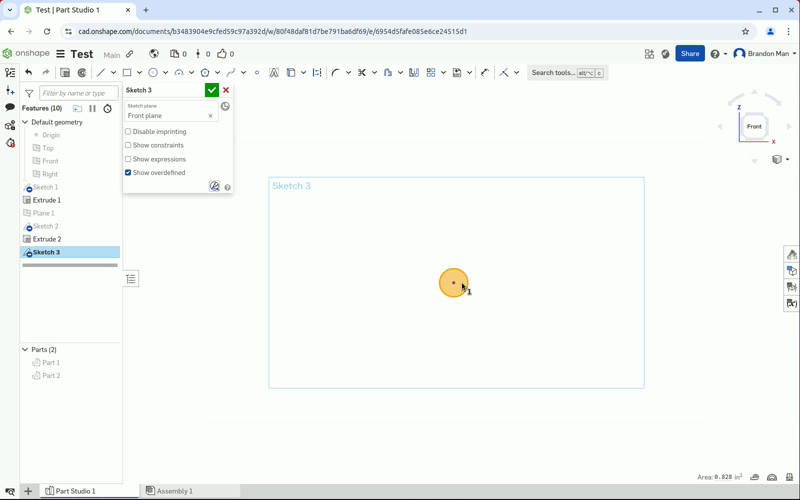
scroll(-6)
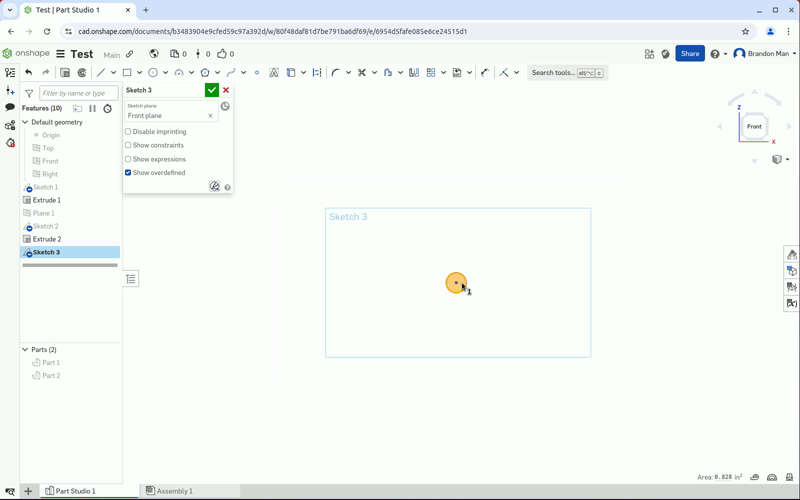
scroll(-6)
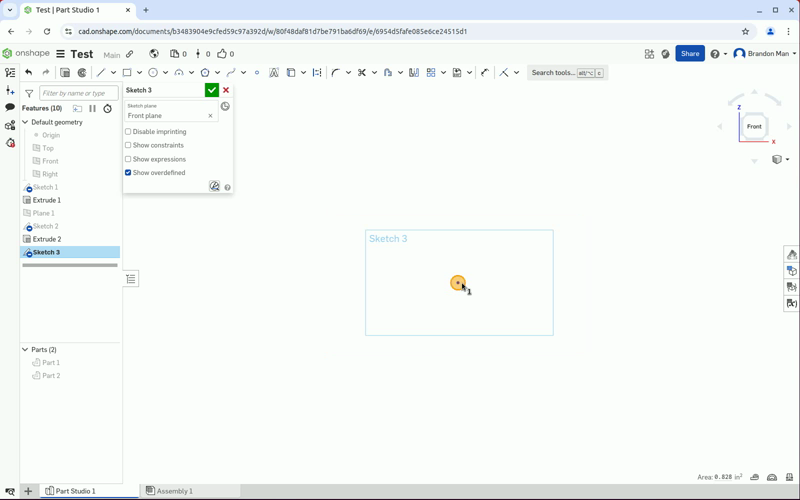
scroll(-6)
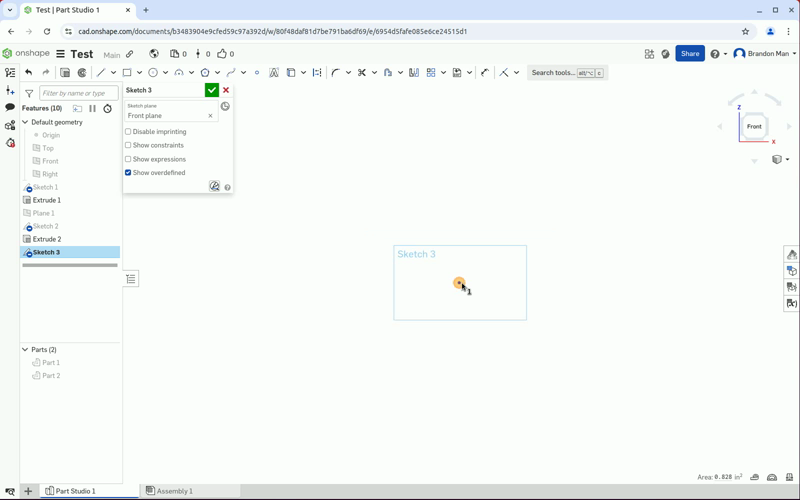
scroll(-6)
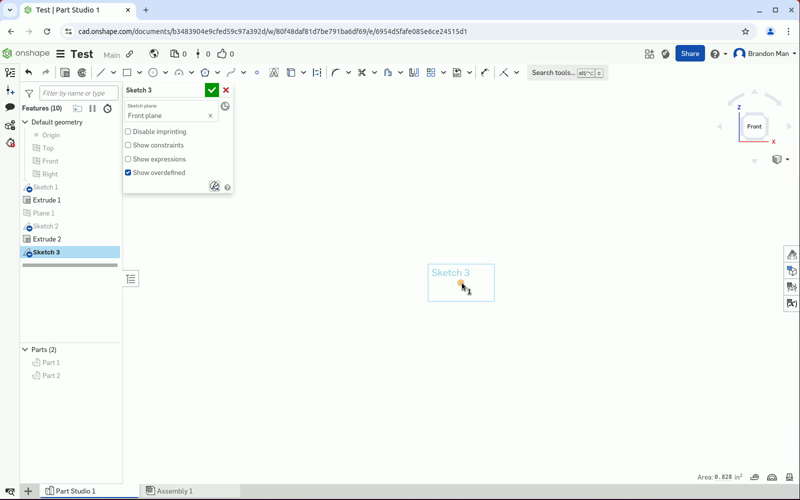
mouse_move(73, 352)
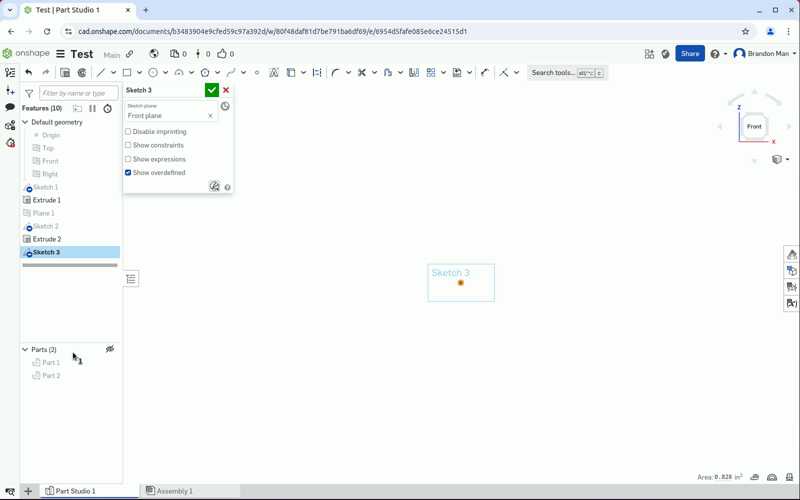
key(shift+y)
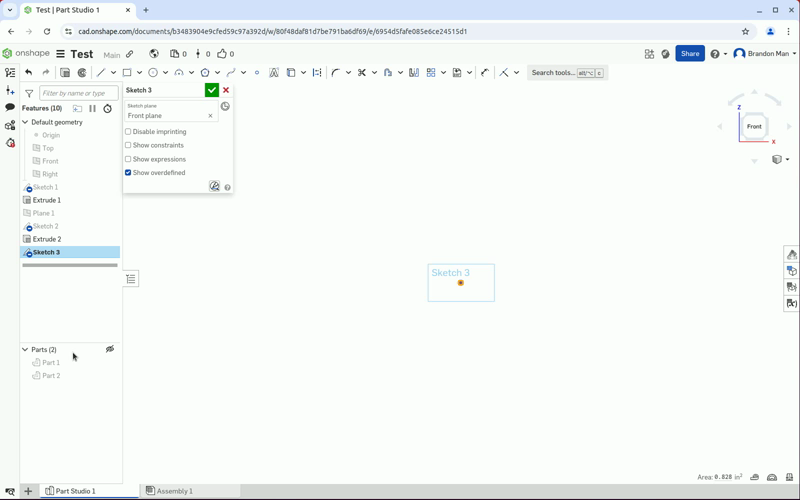
key(shift+e)
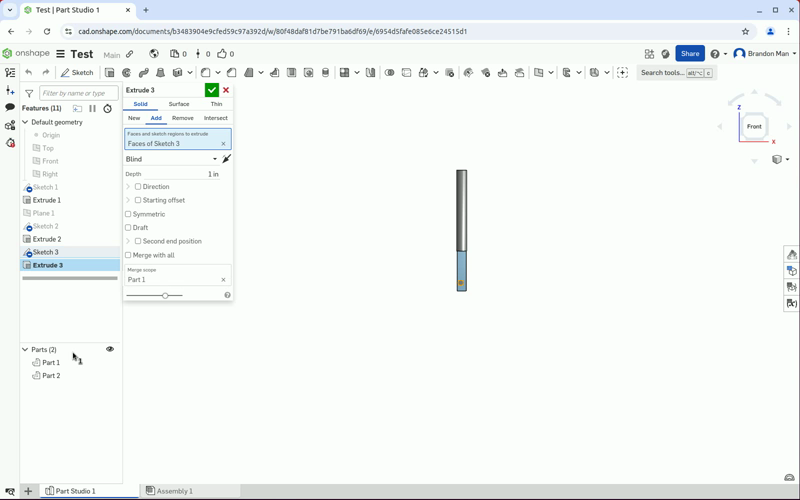
mouse_move(143, 106)
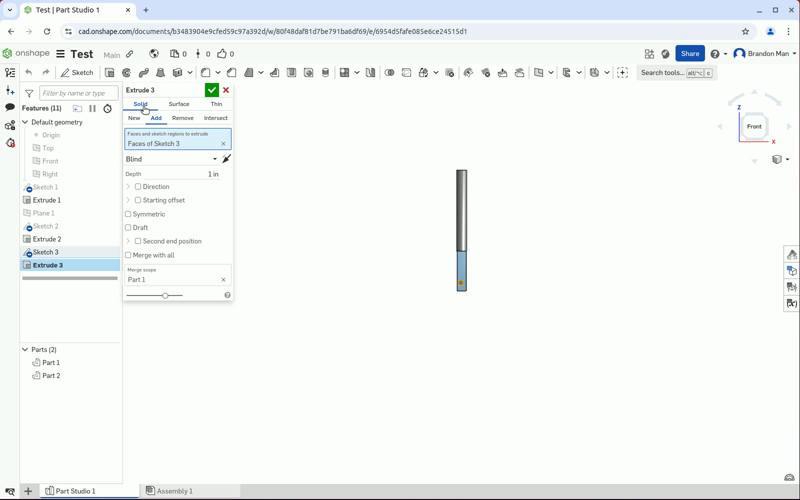
click(143, 106)
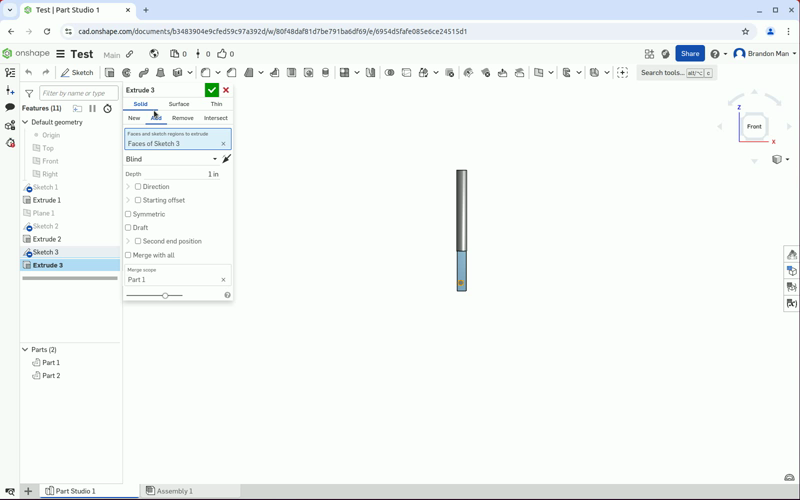
mouse_move(186, 120)
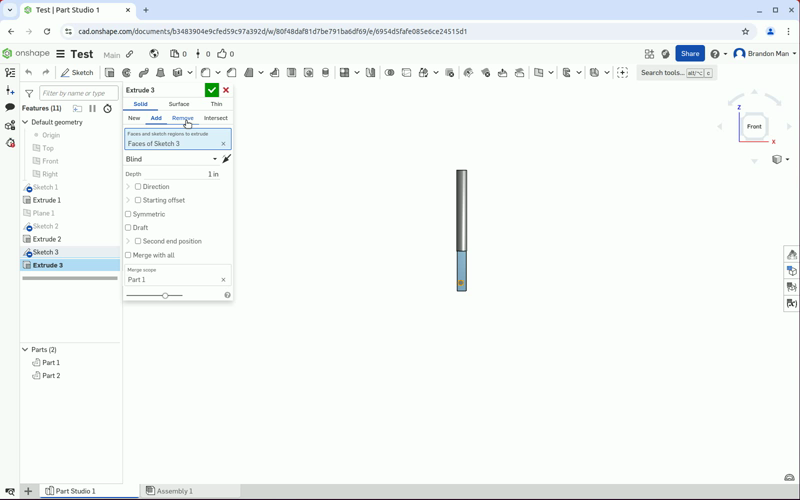
click(186, 120)
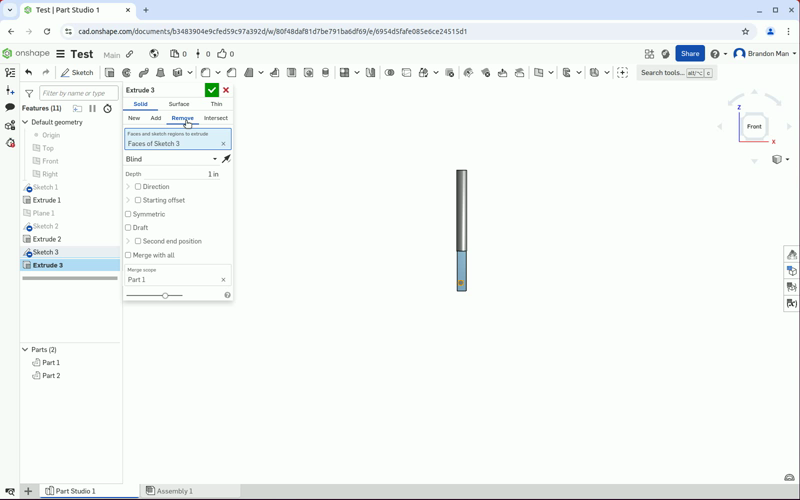
key(tab, 4)
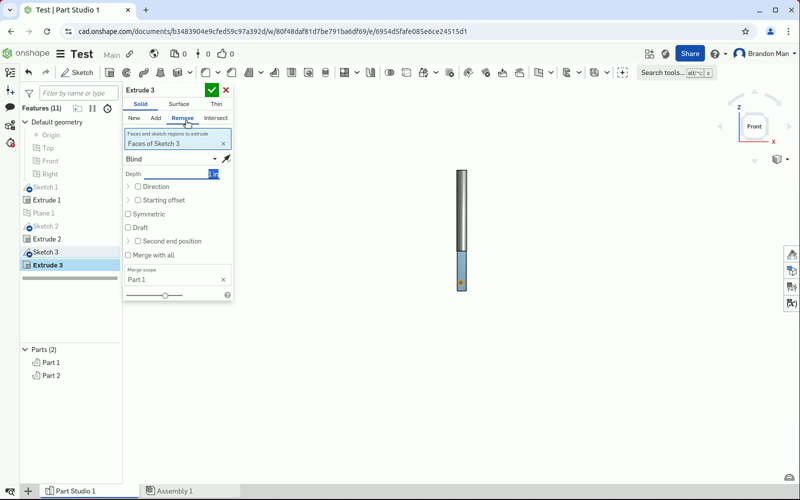
text(61.622)
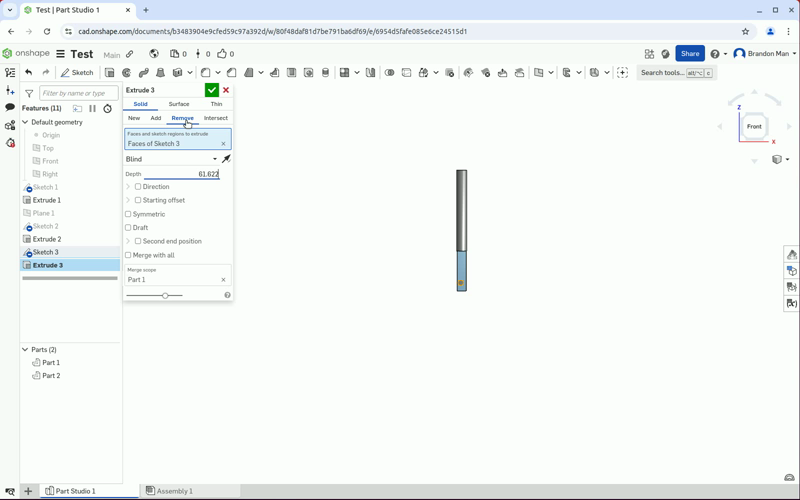
key(tab, 3)
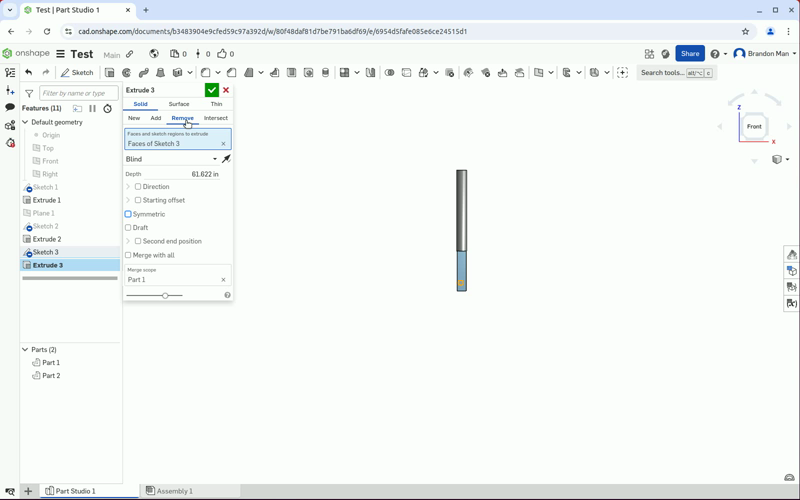
key(space)
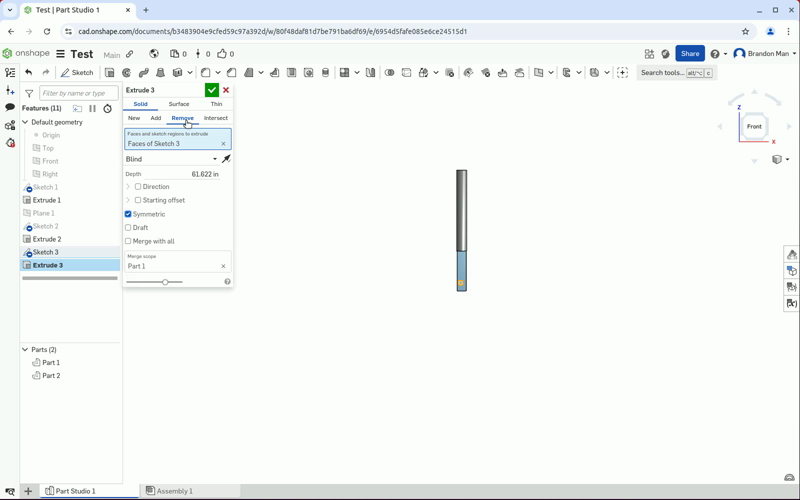
key(tab, 2)
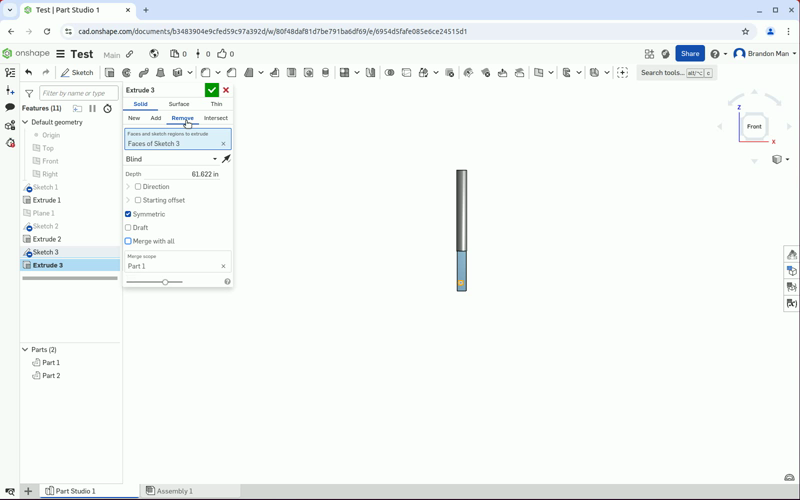
key(space)
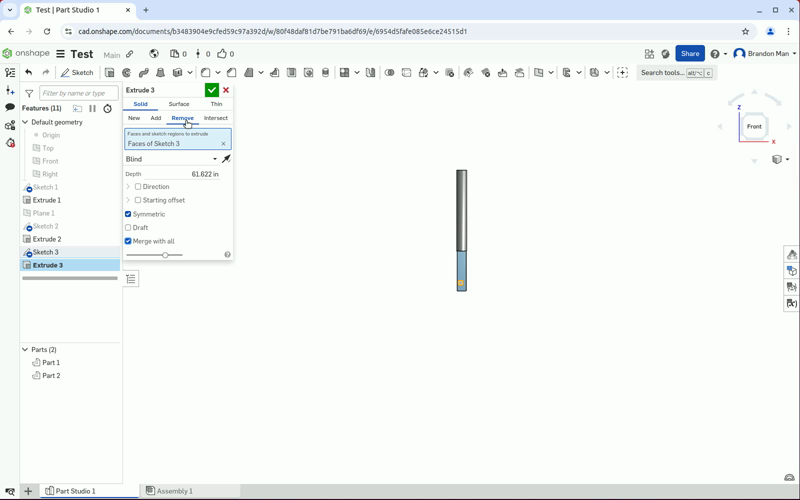
key(enter)
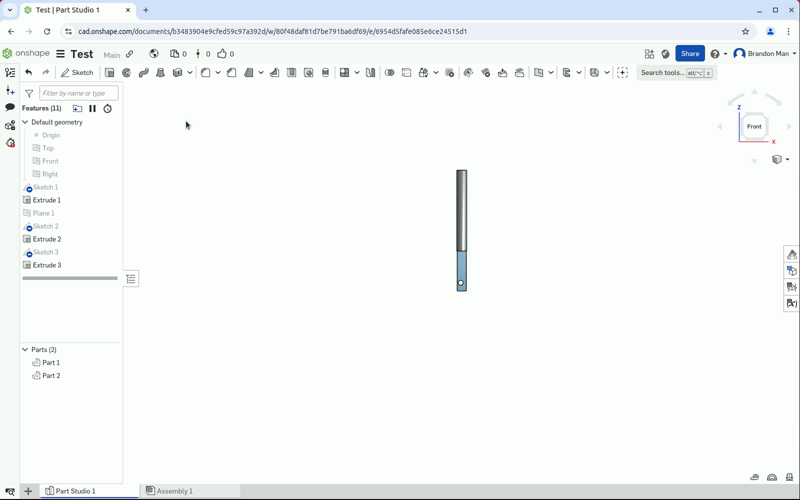
key(shift+h)
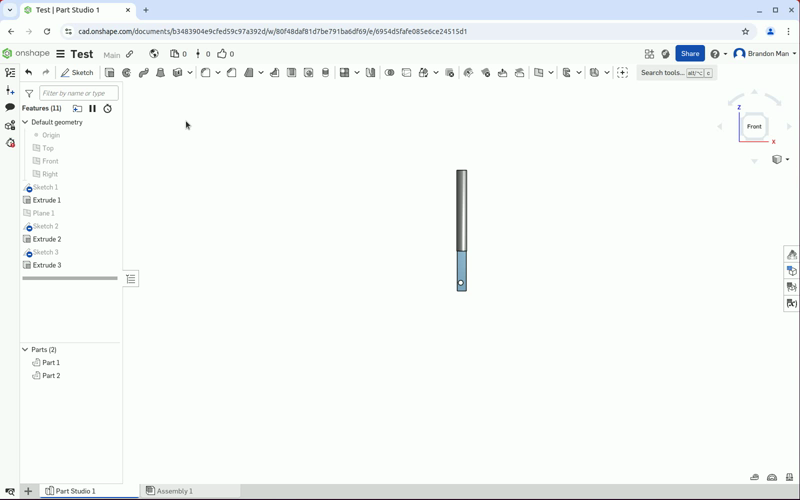
key(shift+h)
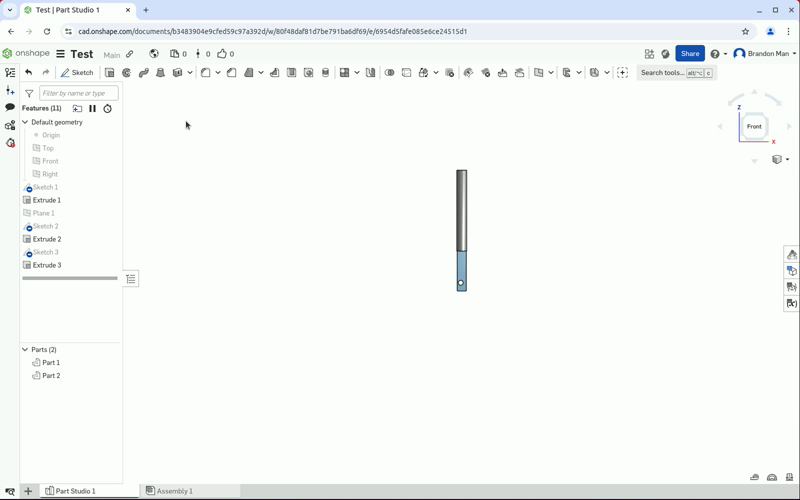
mouse_move(73, 189)
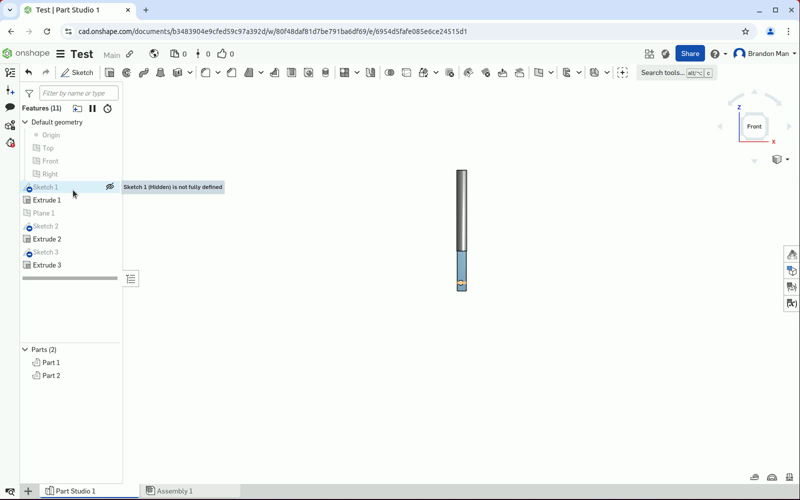
click(73, 189)
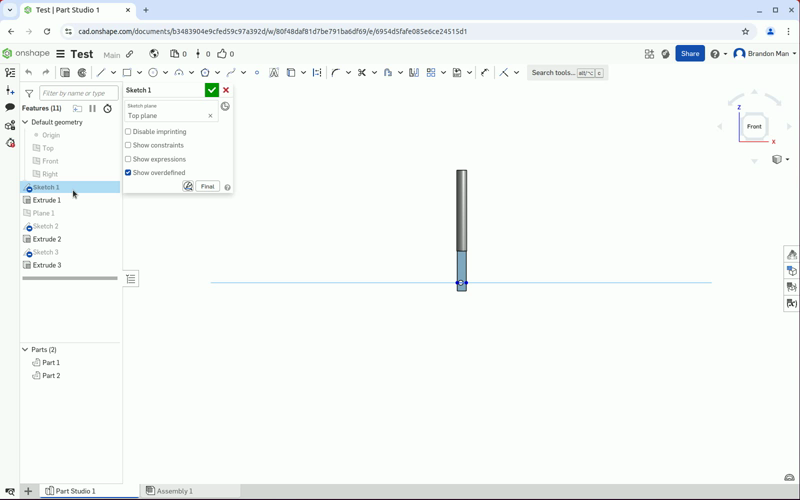
mouse_move(229, 92)
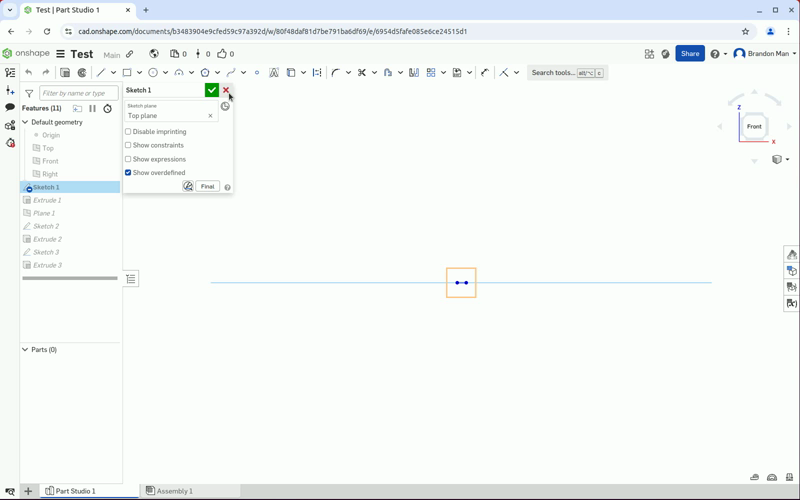
click(229, 92)
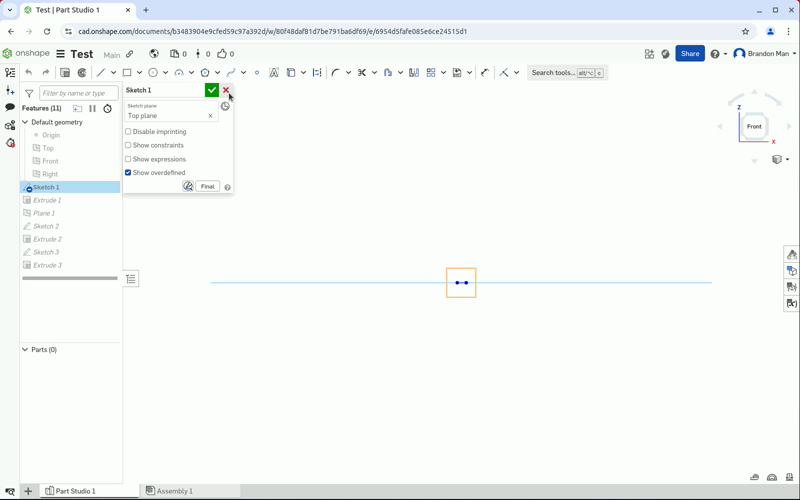
key(shift+s)
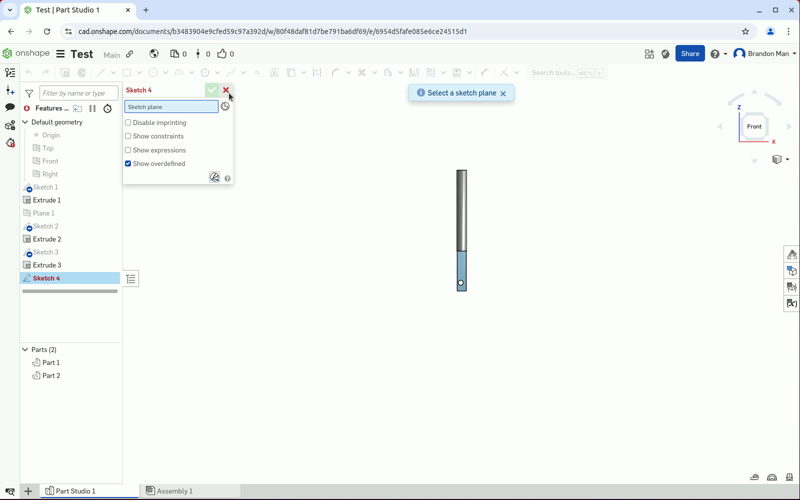
mouse_move(73, 163)
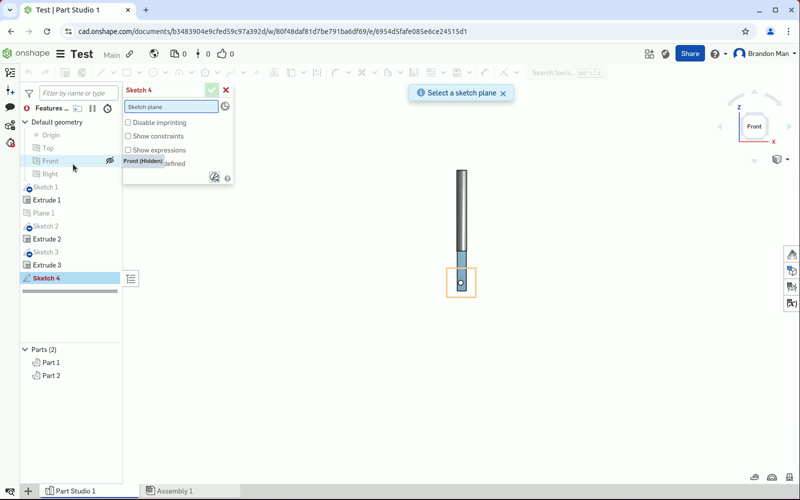
click(73, 163)
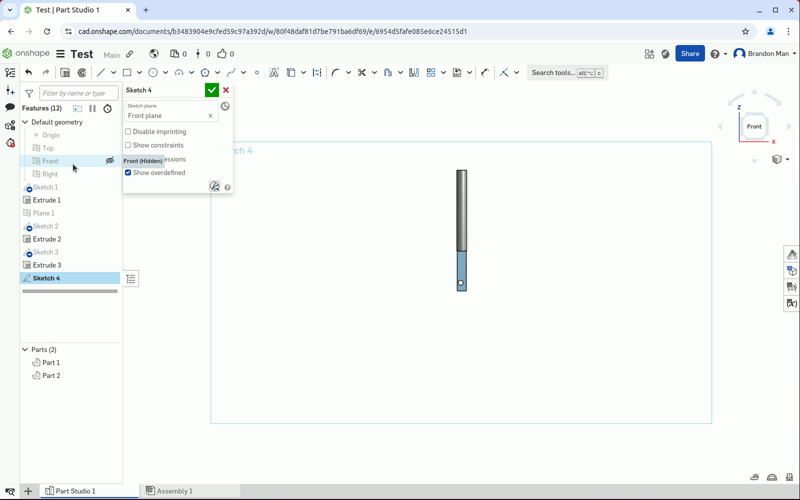
mouse_move(73, 352)
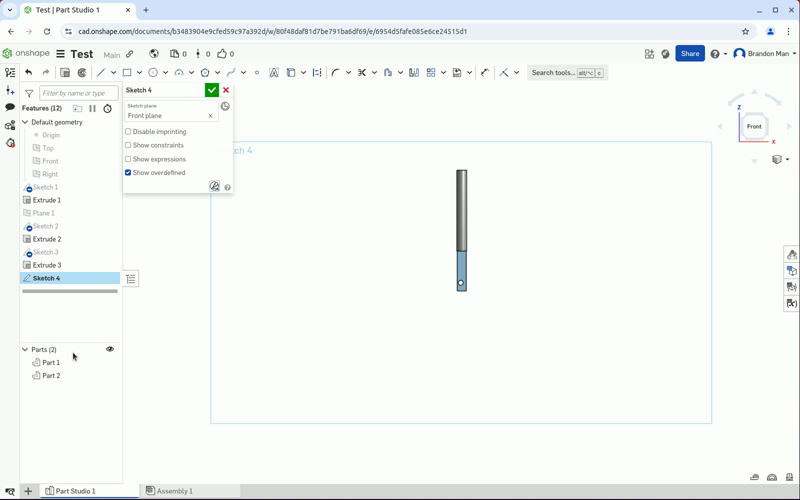
key(y)
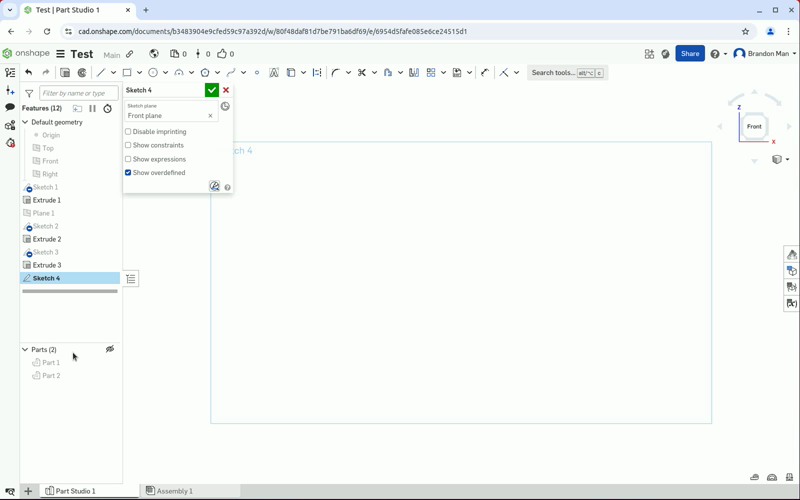
key(c)
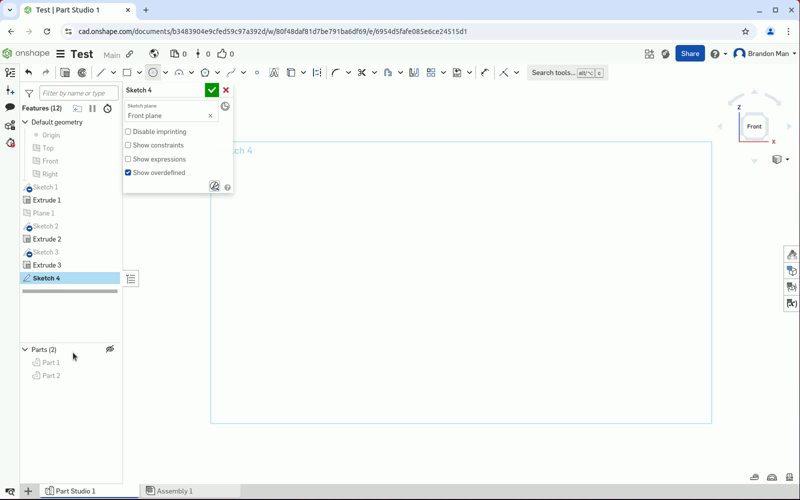
key_down(shift)
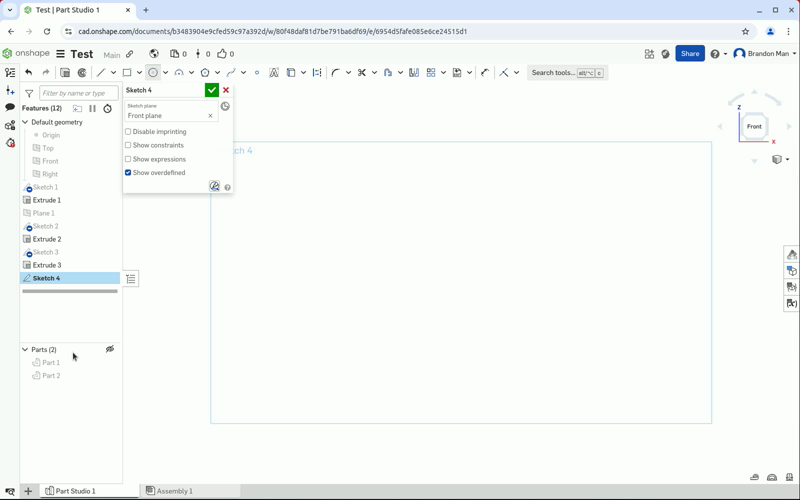
mouse_move(460, 258)
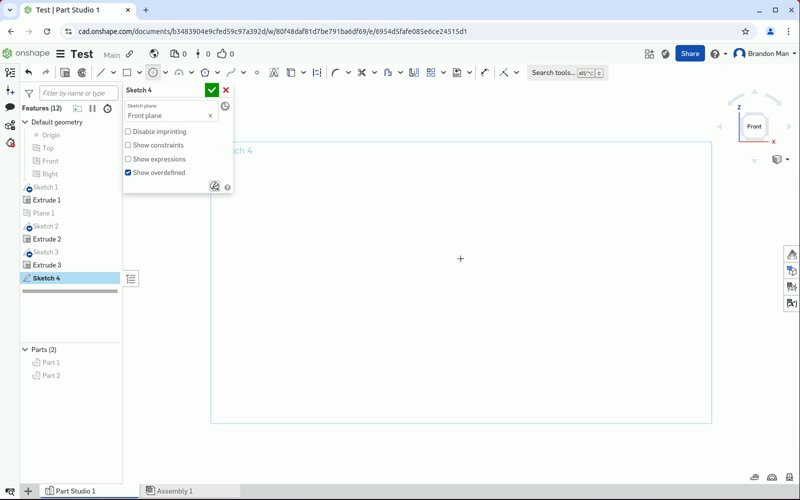
click(460, 258)
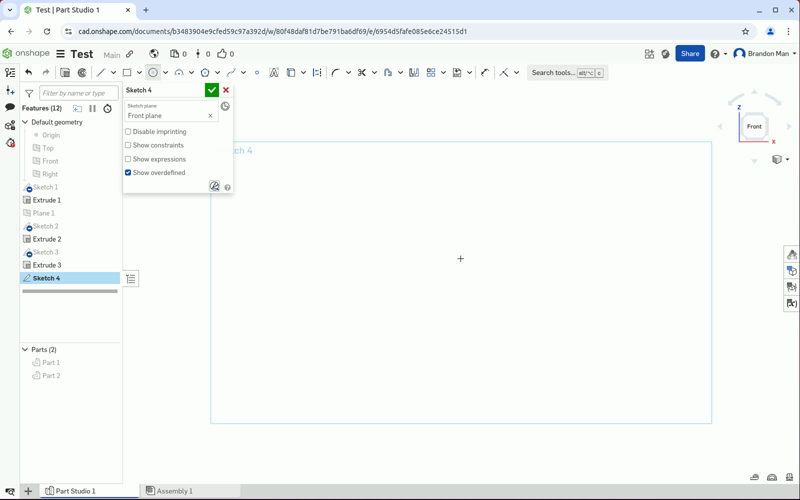
key_up(shift)
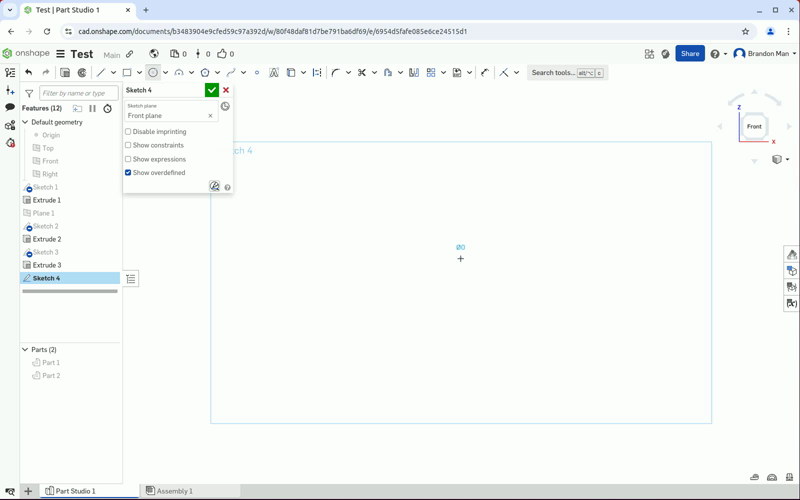
mouse_move(463, 258)
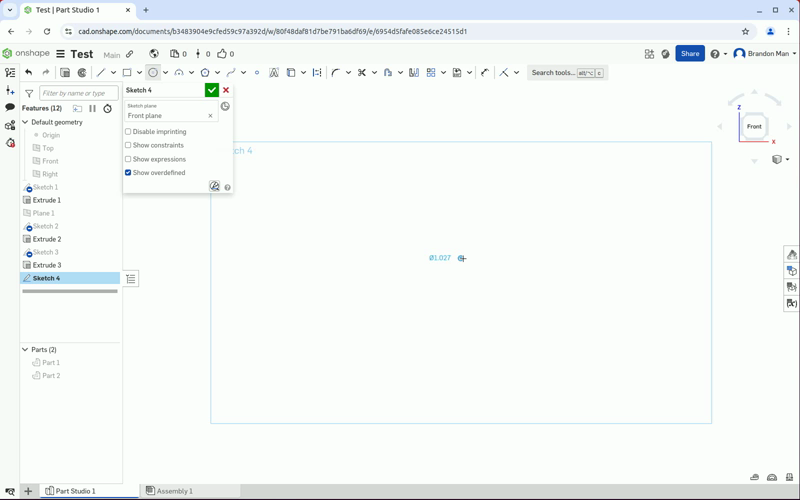
scroll(6)
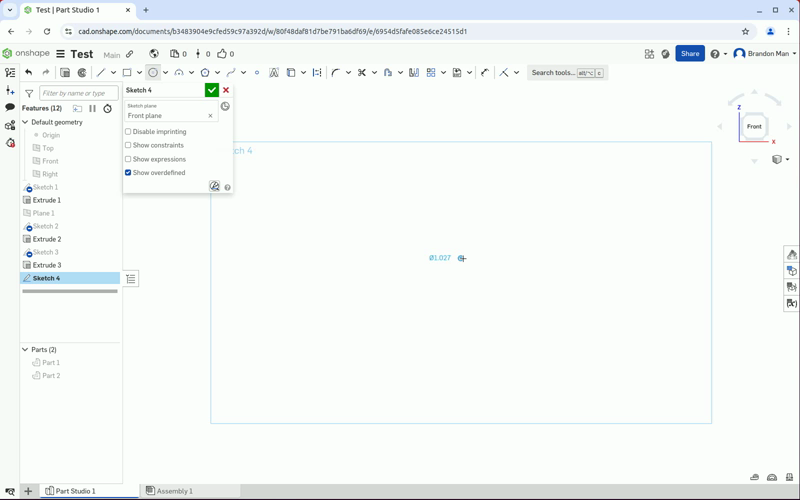
scroll(6)
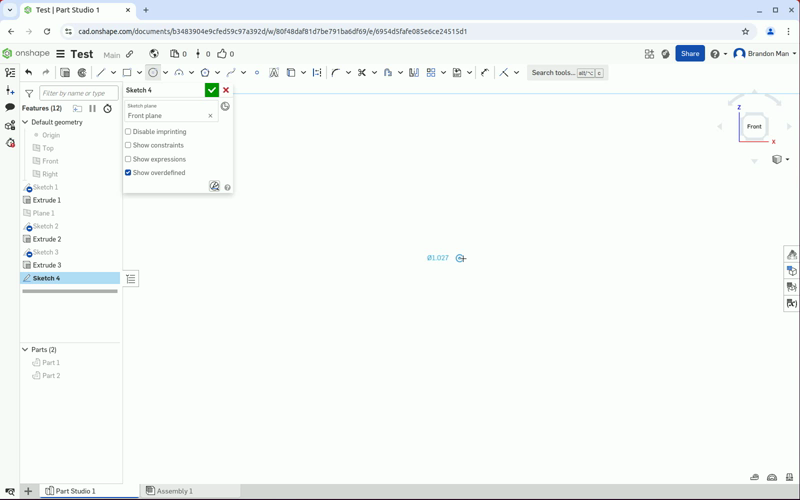
scroll(6)
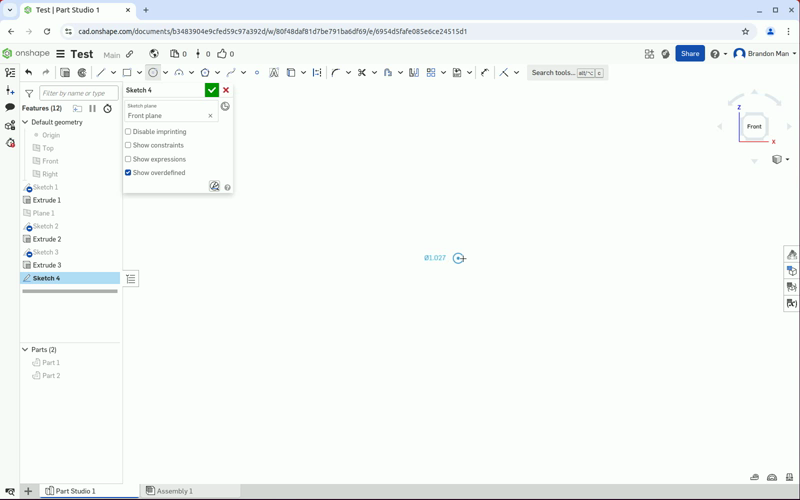
scroll(6)
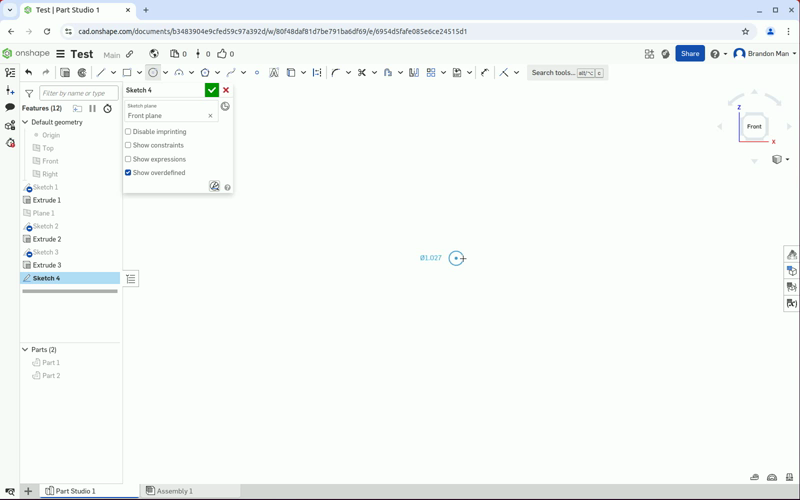
scroll(6)
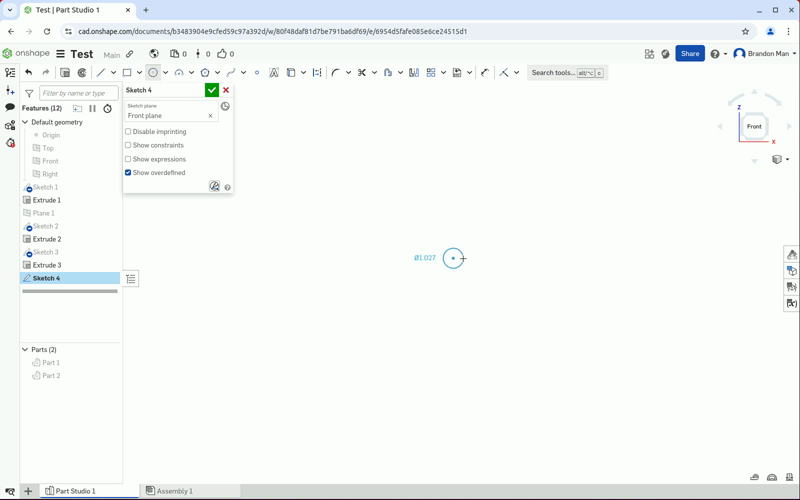
scroll(6)
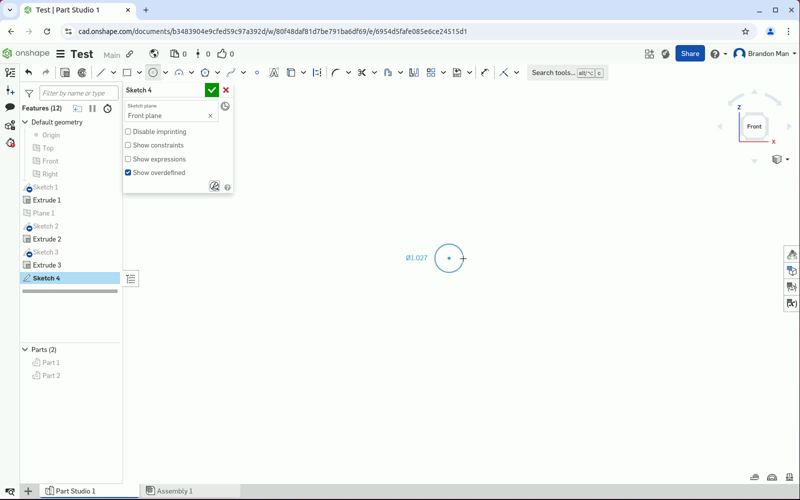
scroll(6)
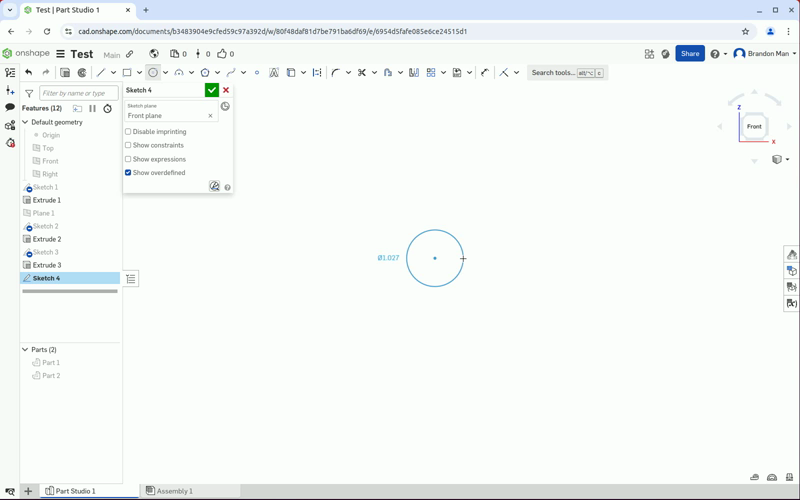
click(463, 258)
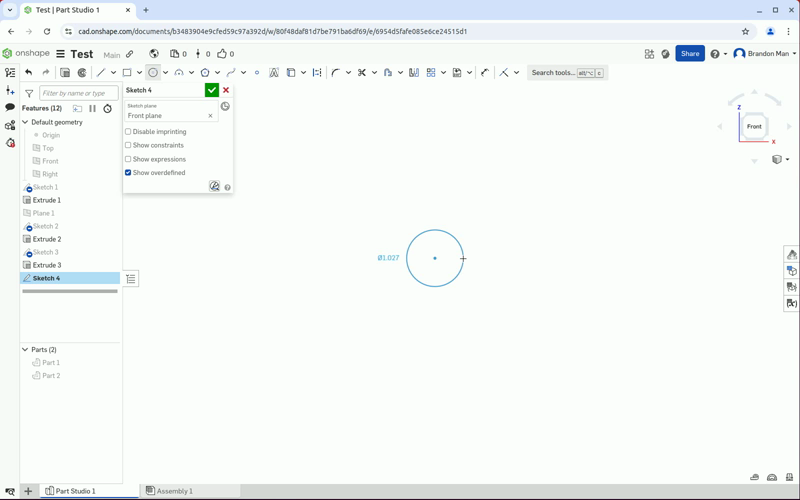
scroll(-6)
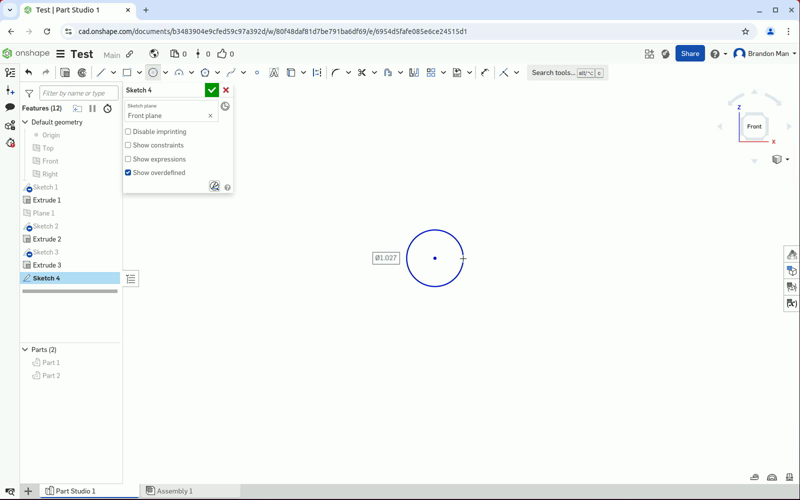
scroll(-6)
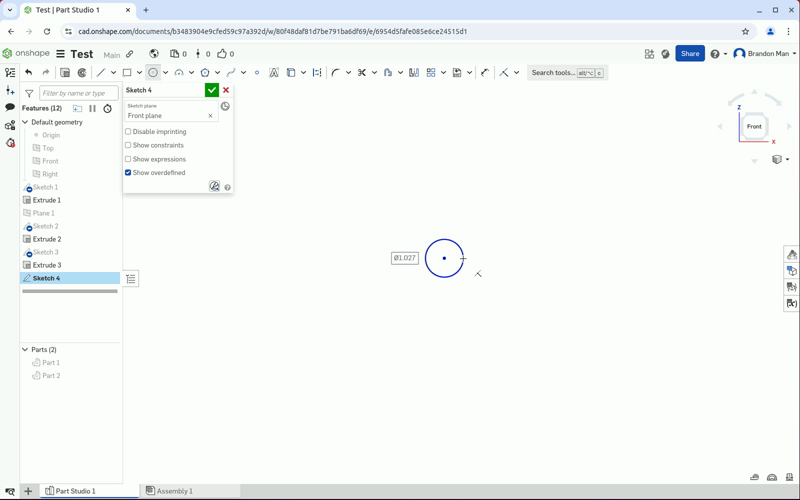
scroll(-6)
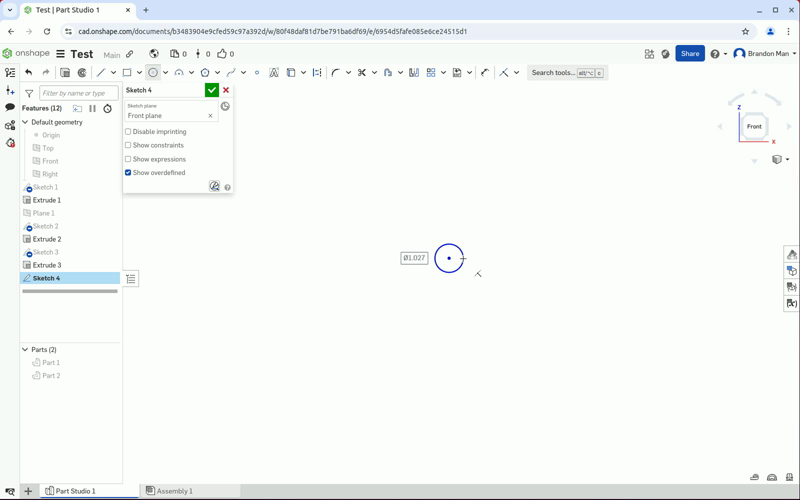
scroll(-6)
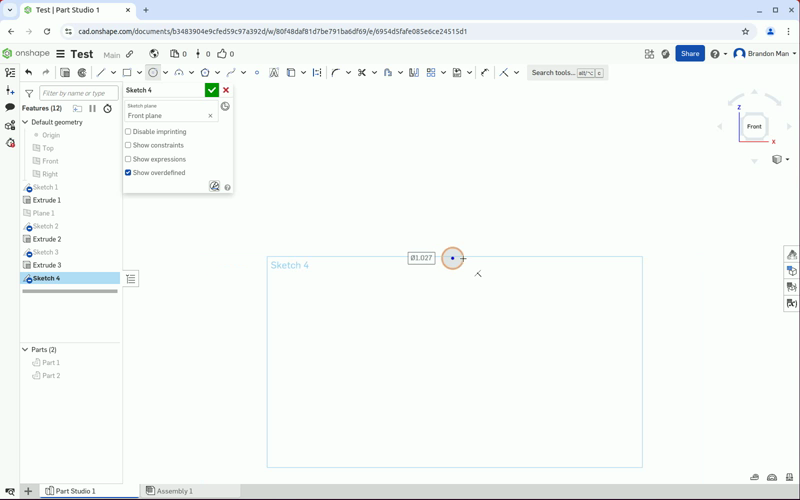
scroll(-6)
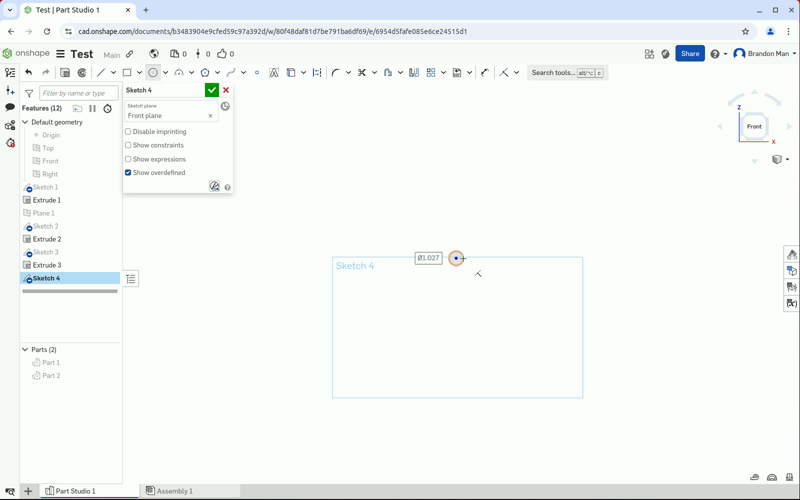
scroll(-6)
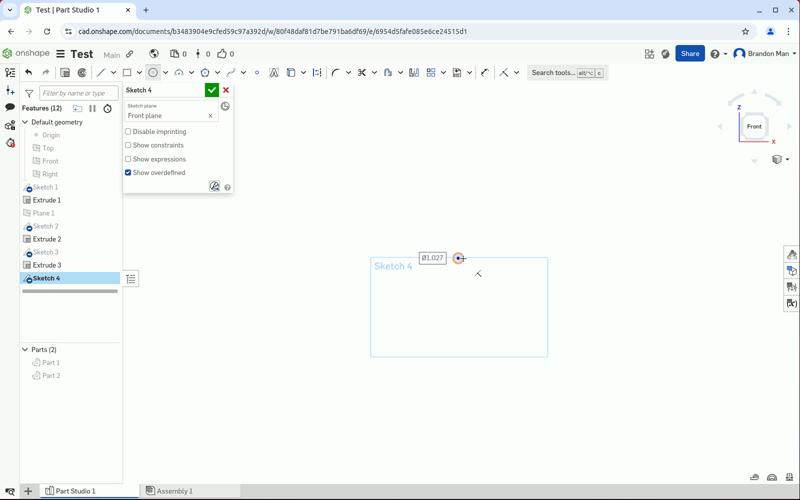
scroll(-6)
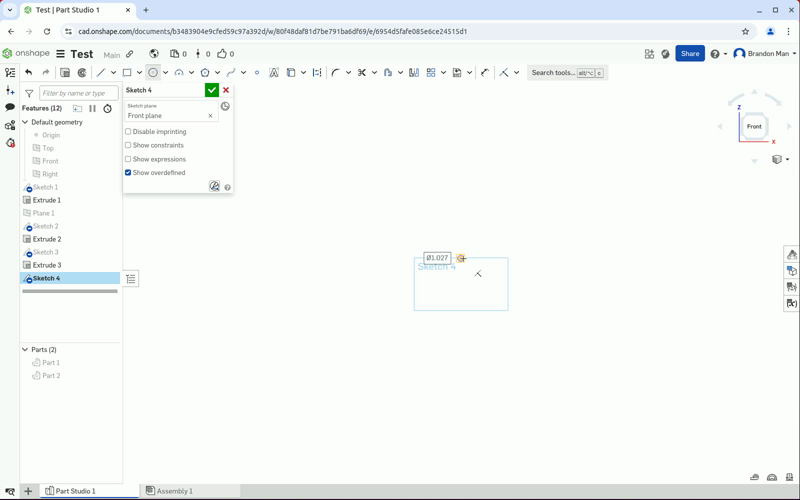
key(esc)
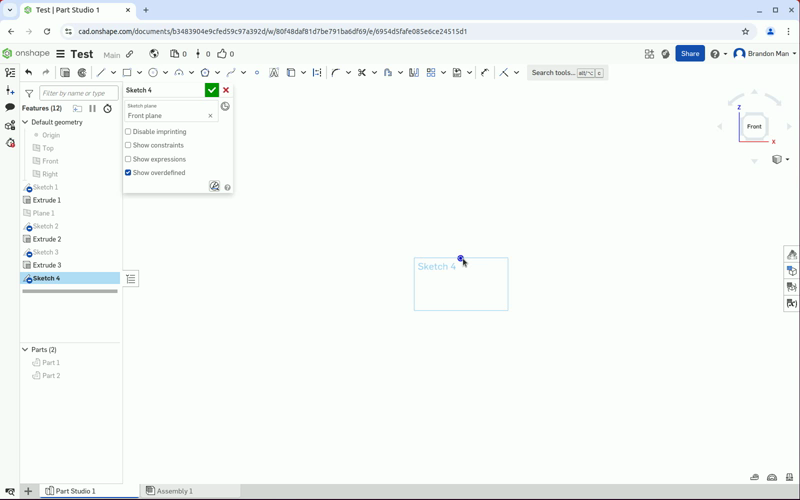
mouse_move(459, 257)
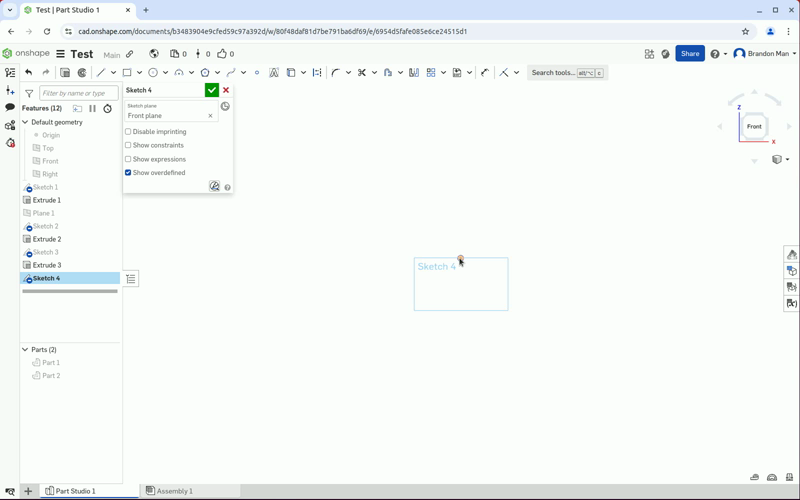
scroll(6)
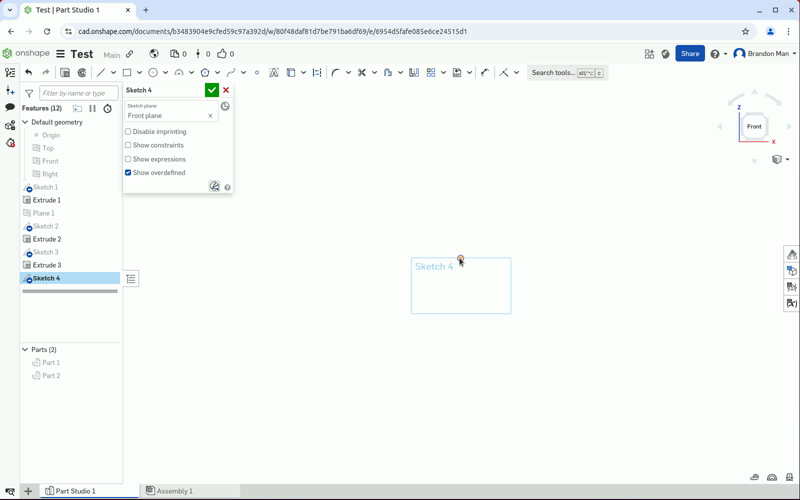
scroll(6)
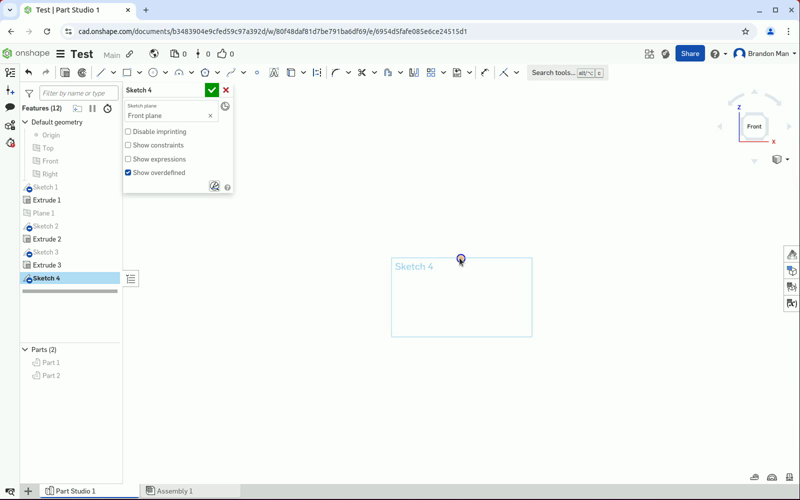
scroll(6)
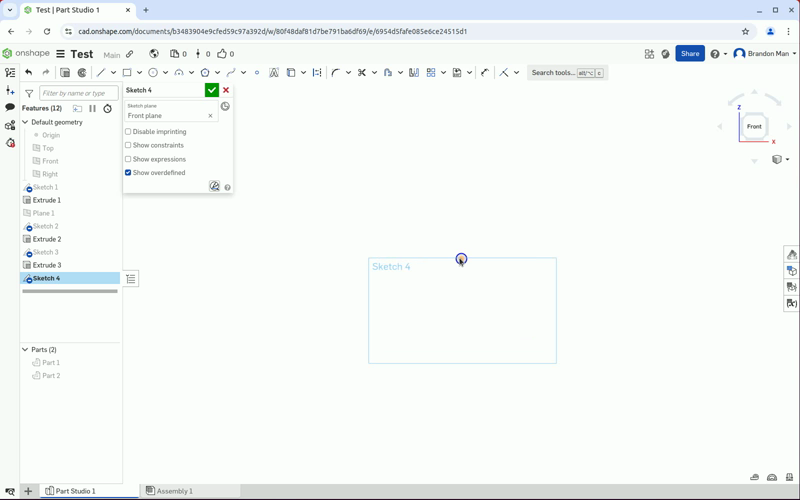
scroll(6)
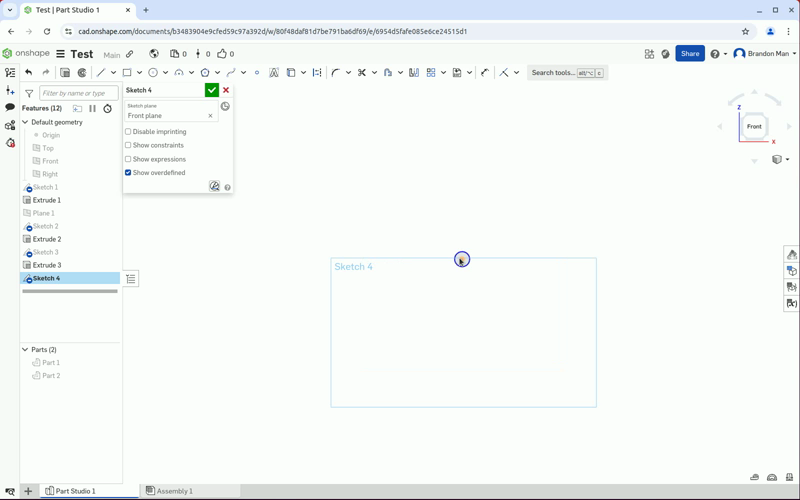
scroll(6)
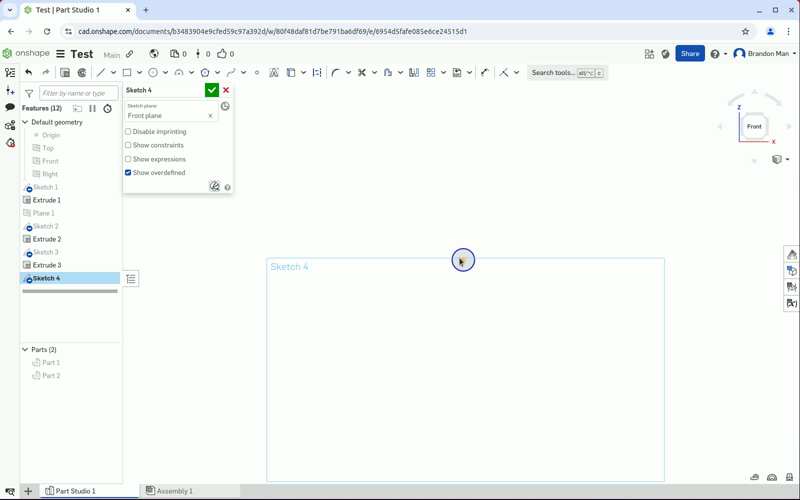
scroll(6)
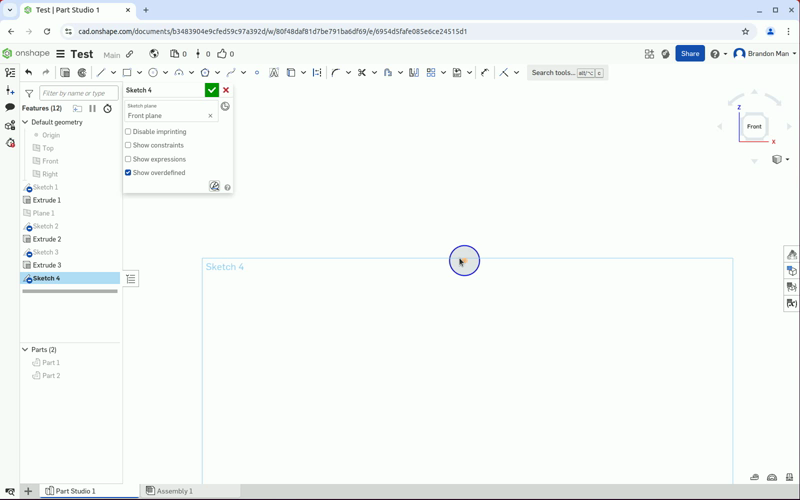
scroll(6)
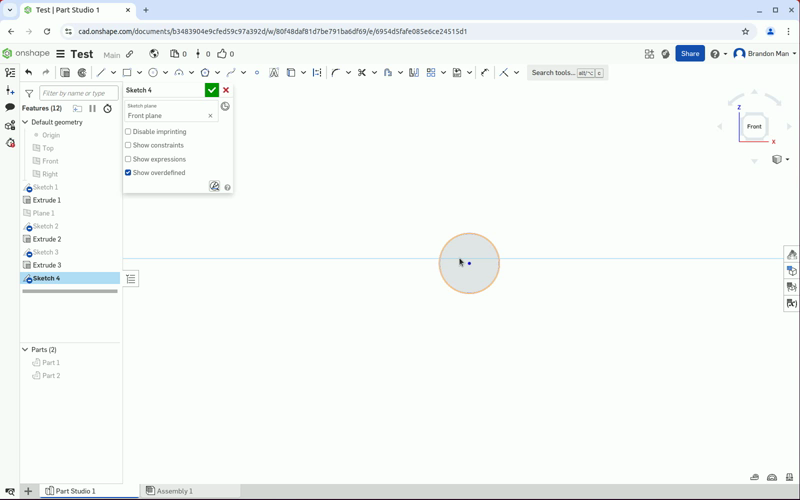
click(459, 257)
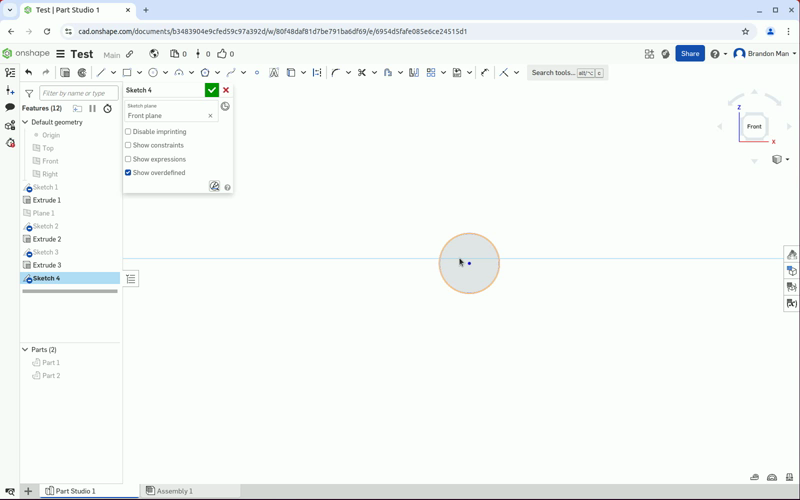
scroll(-6)
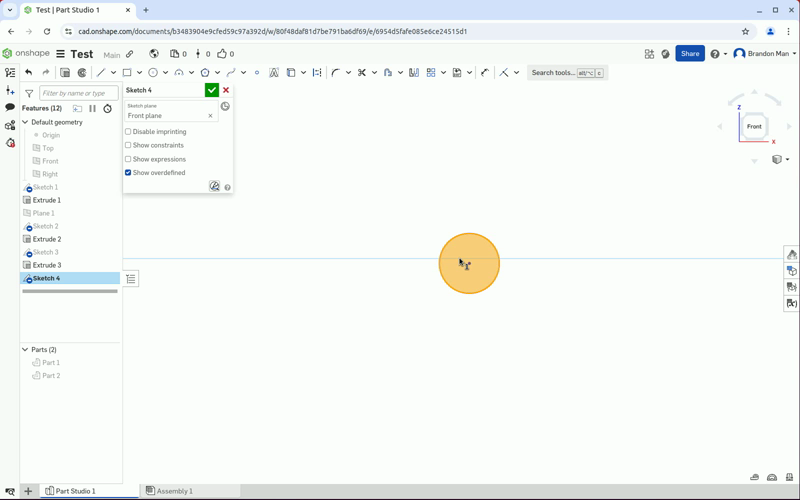
scroll(-6)
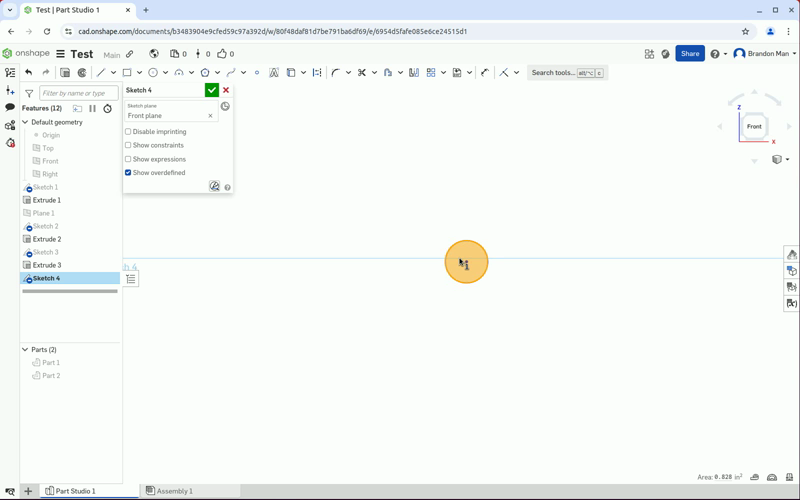
scroll(-6)
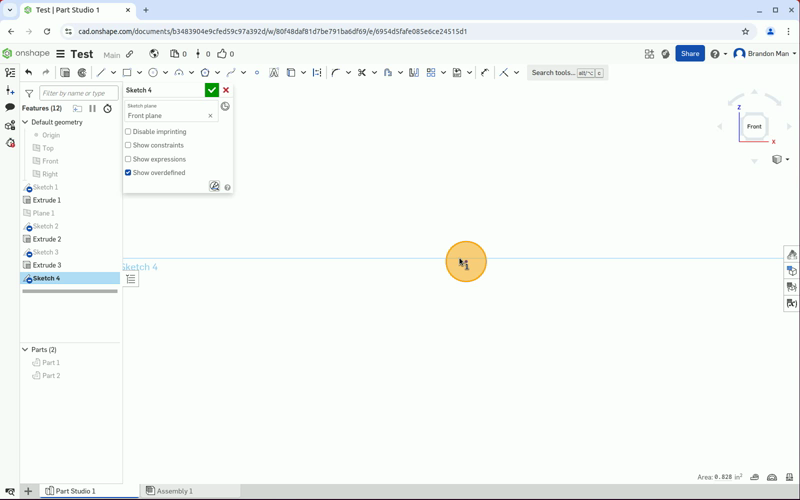
scroll(-6)
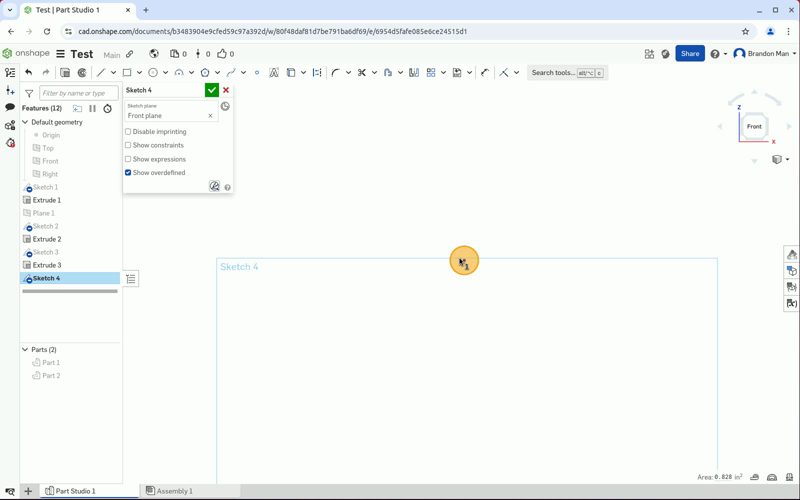
scroll(-6)
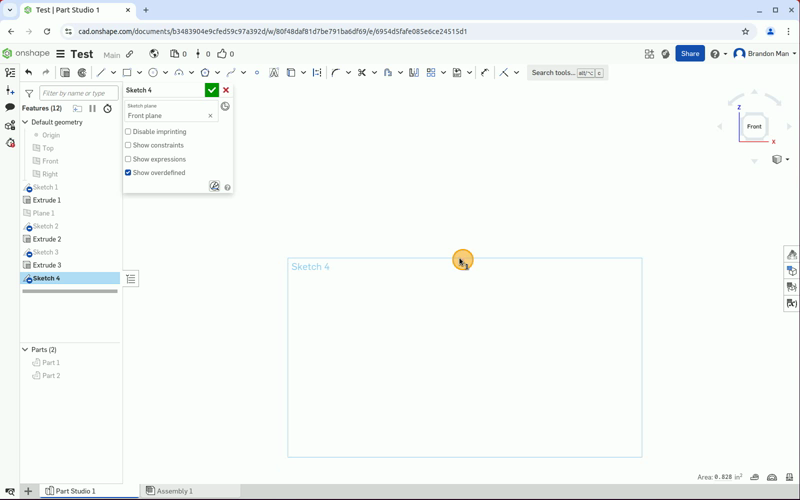
scroll(-6)
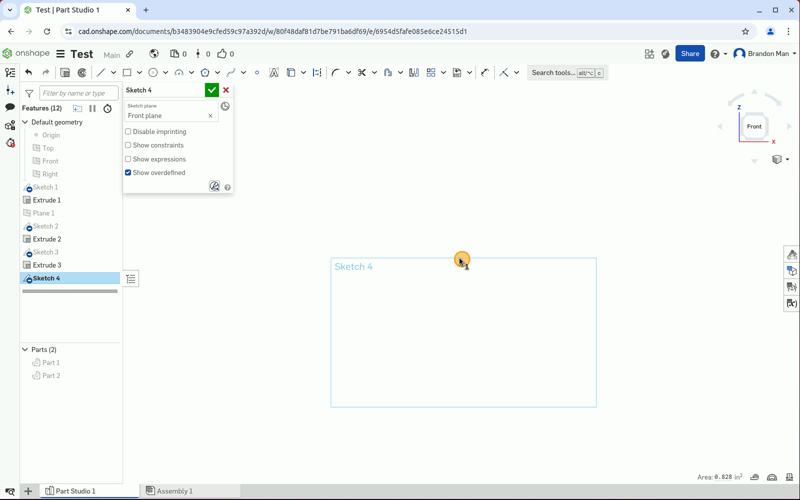
scroll(-6)
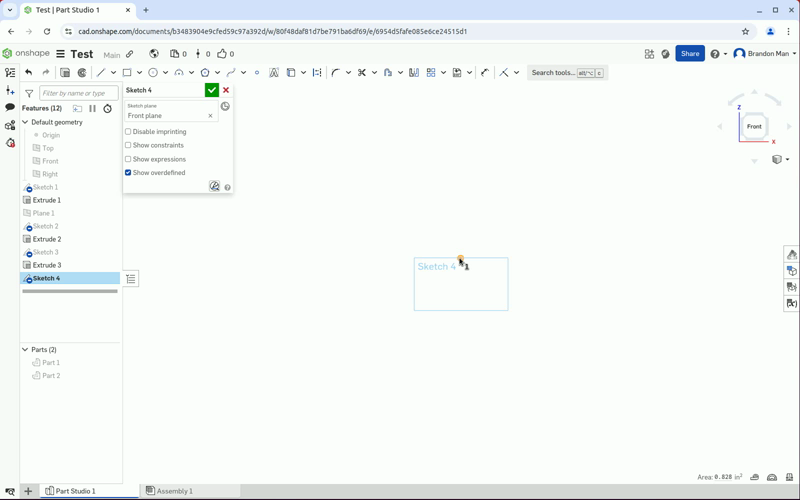
mouse_move(73, 352)
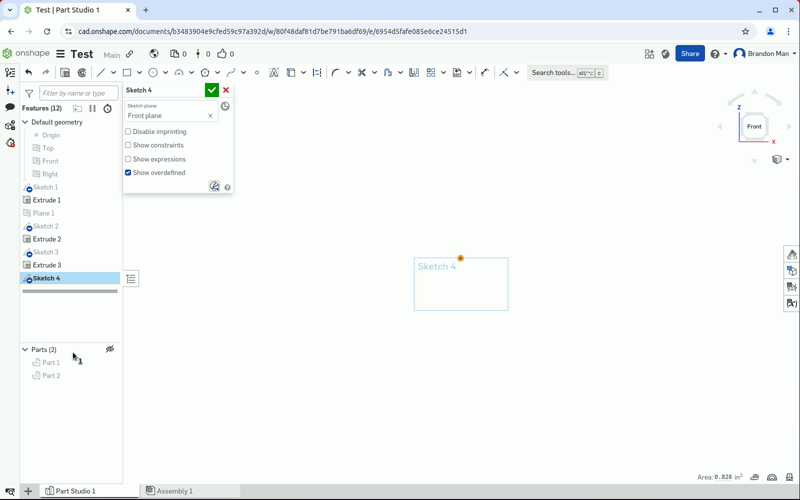
key(shift+y)
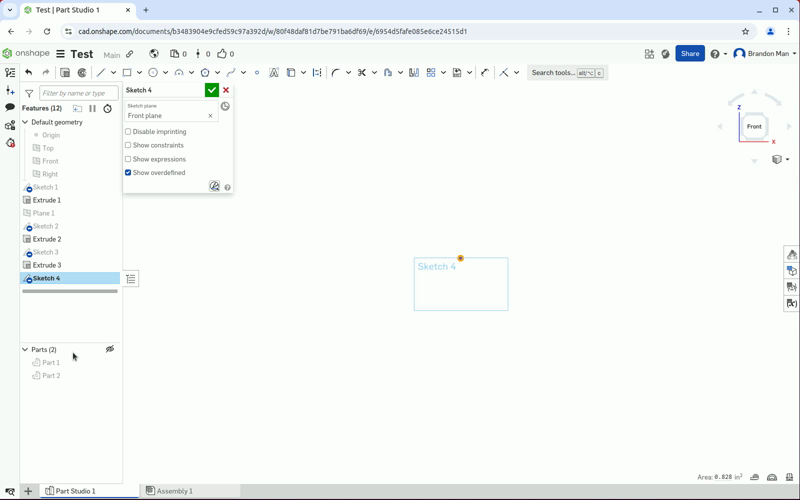
key(shift+e)
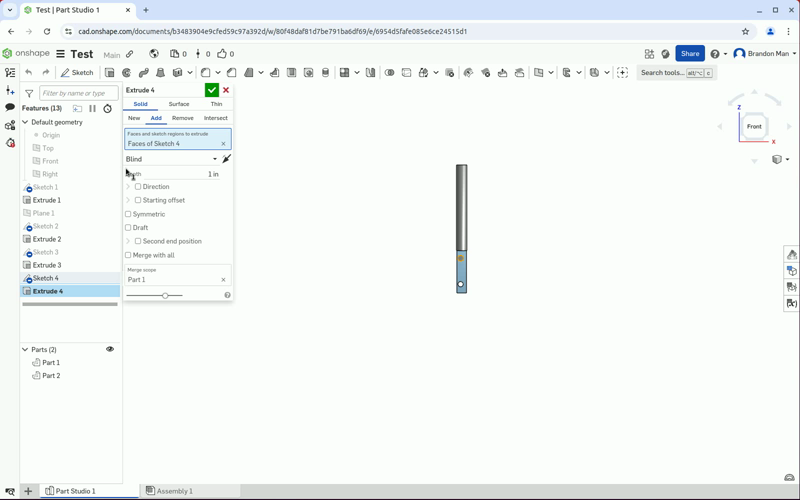
mouse_move(143, 106)
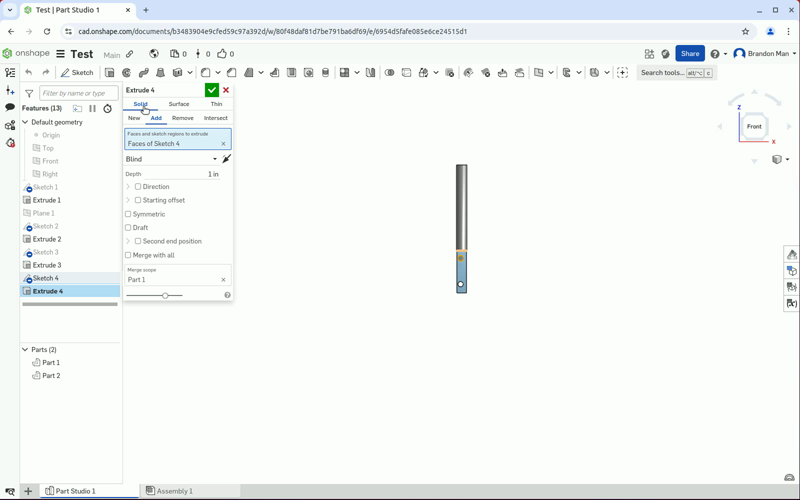
click(143, 106)
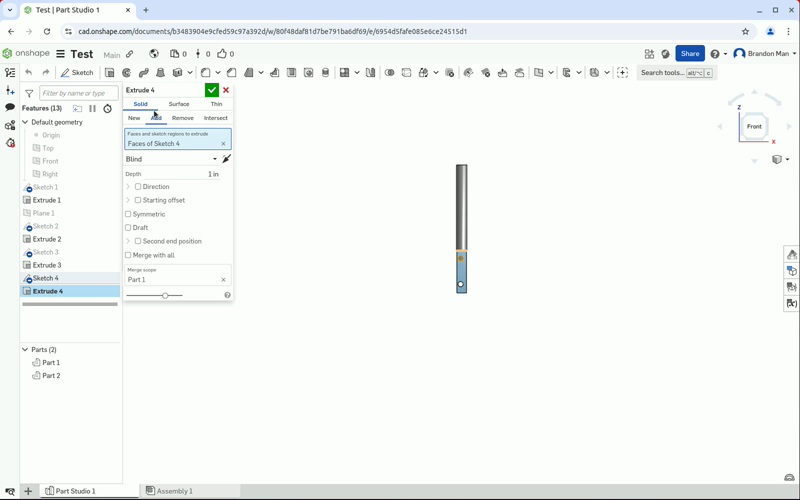
mouse_move(186, 120)
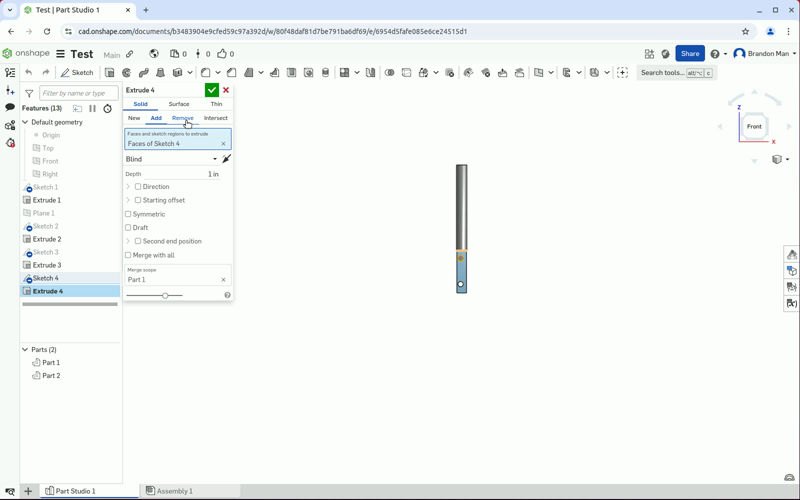
click(186, 120)
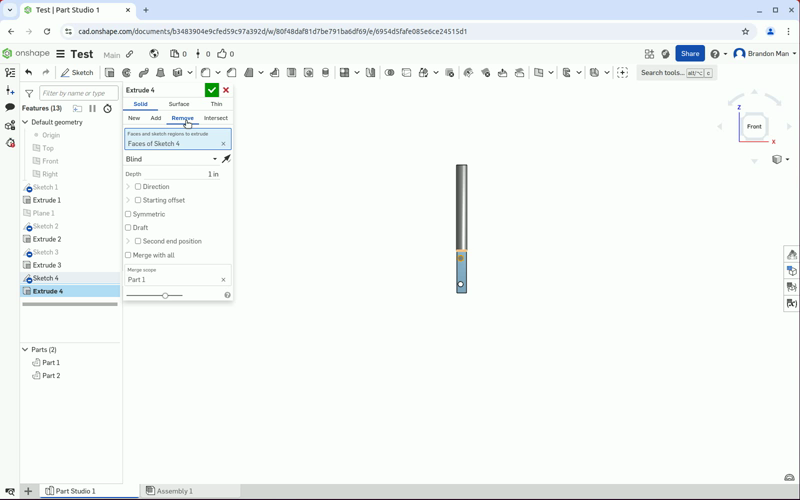
key(tab, 4)
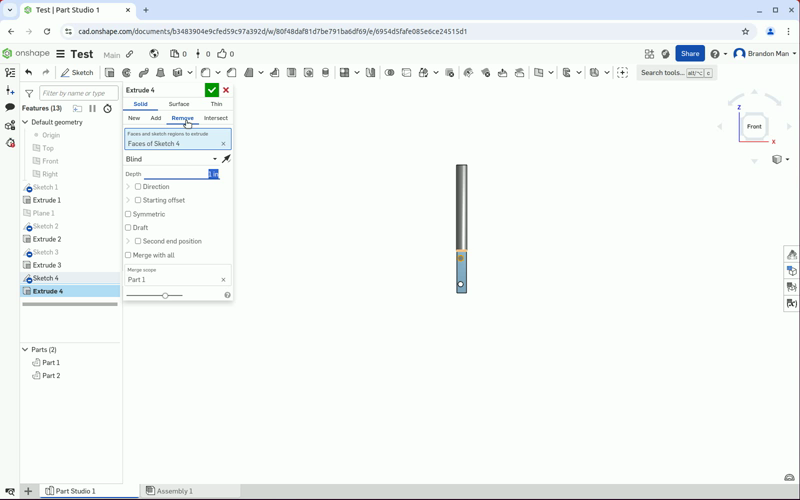
text(61.622)
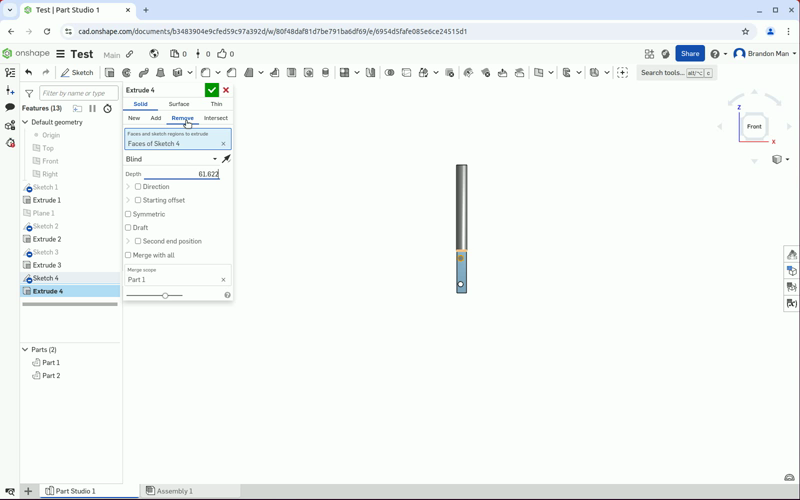
key(tab, 3)
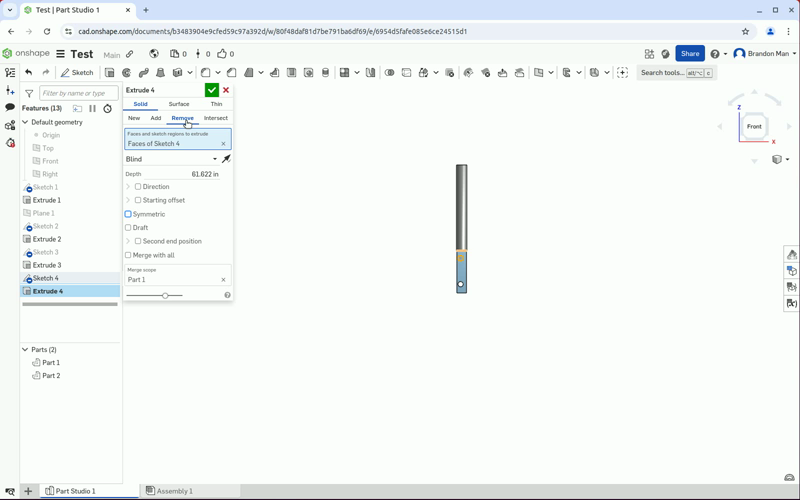
key(space)
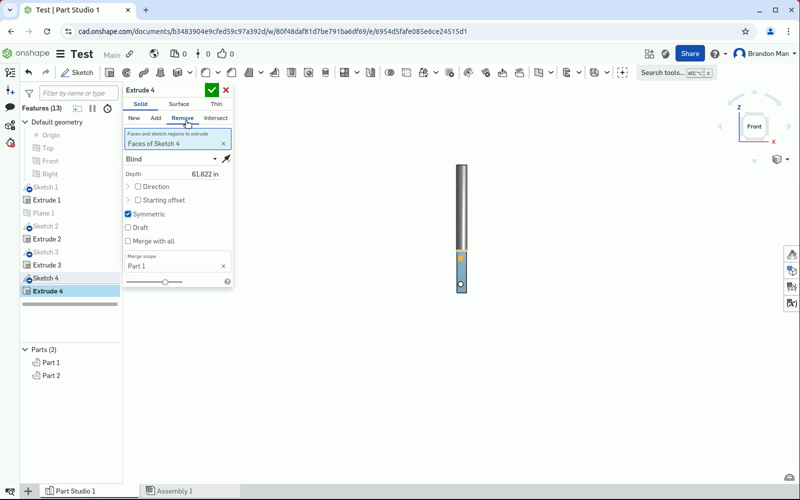
key(tab, 2)
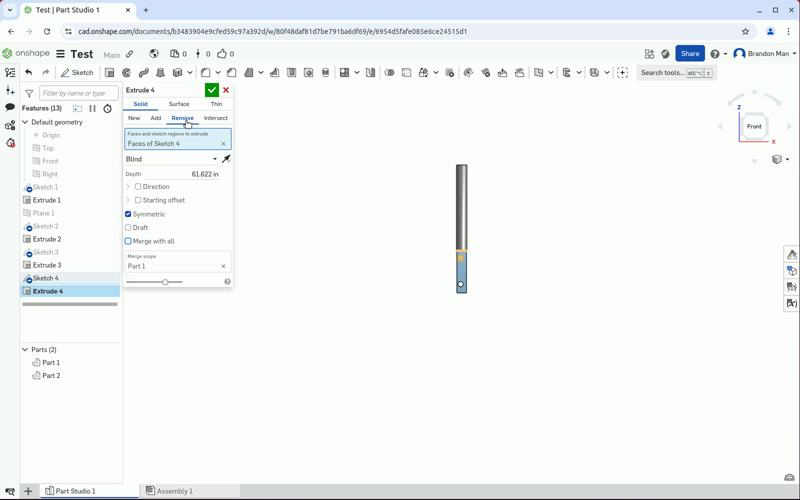
key(space)
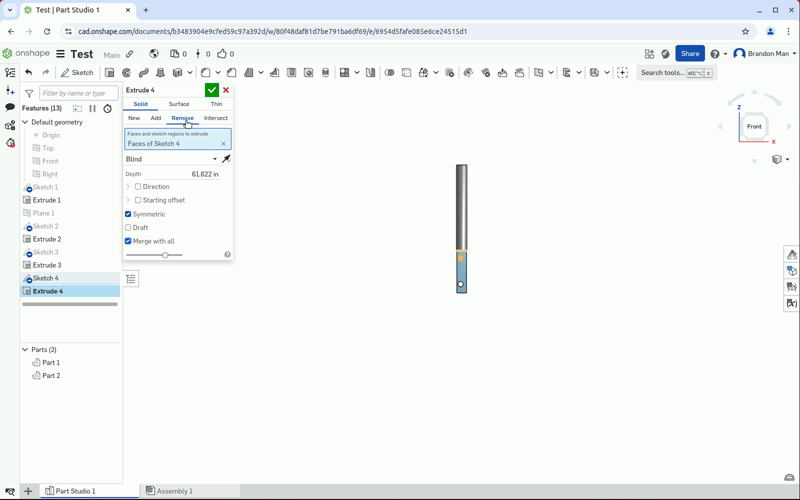
key(enter)
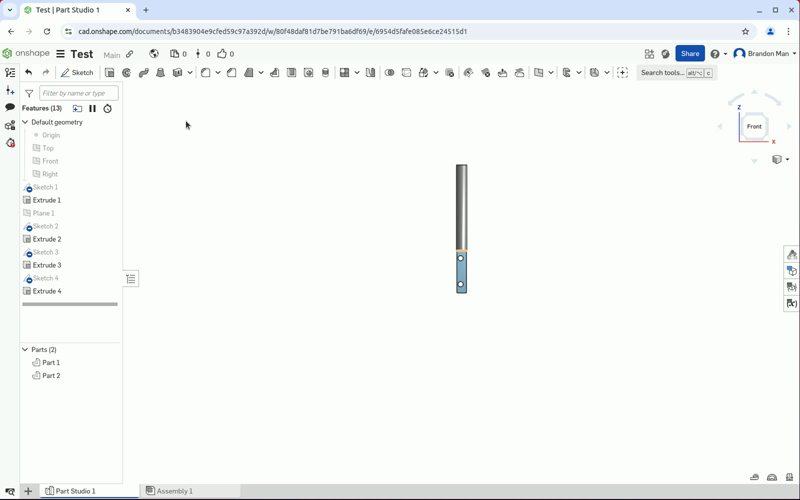
key(shift+h)
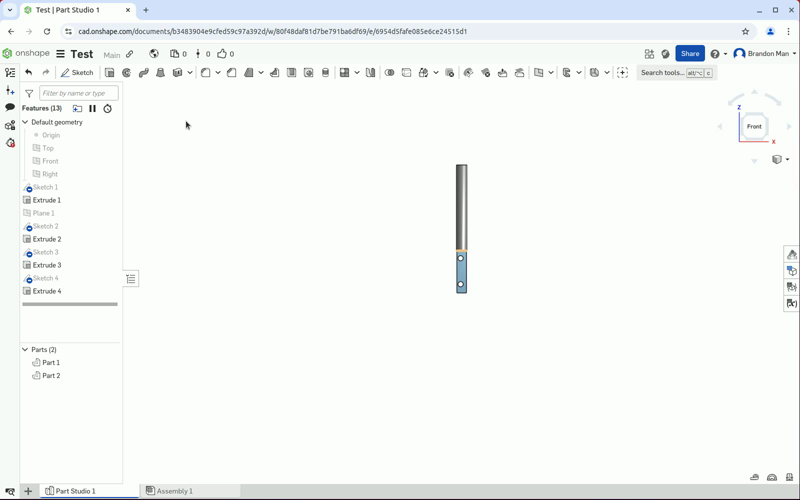
key(shift+h)
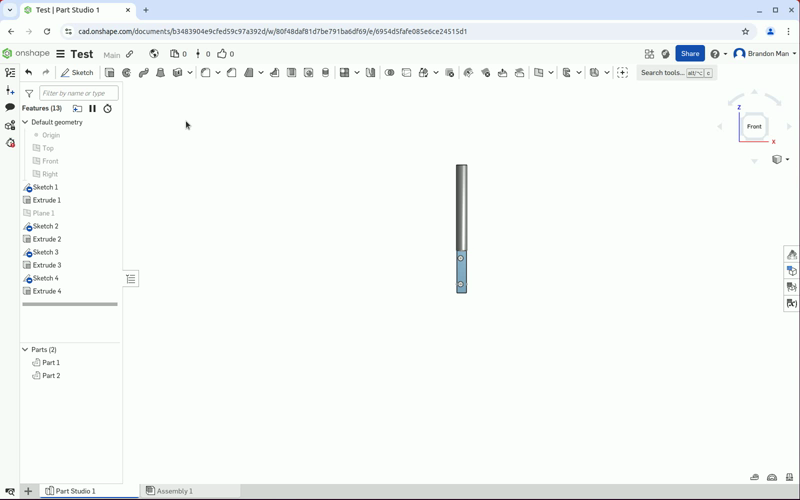
key(shift+7)
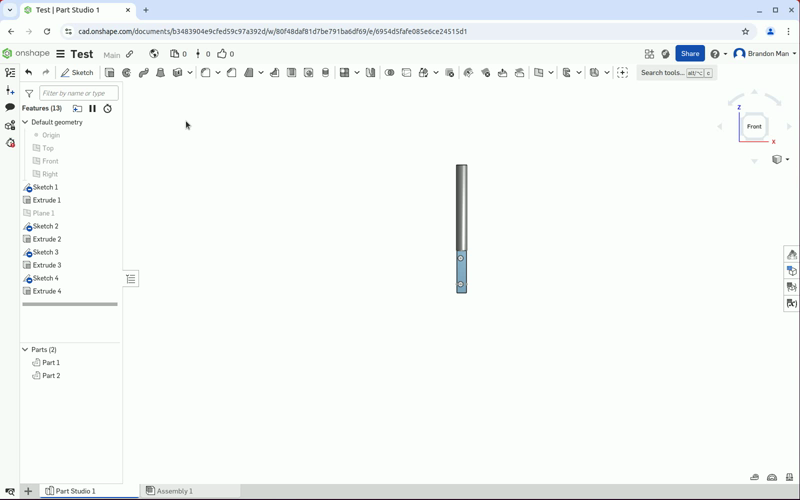
key(left, 2)
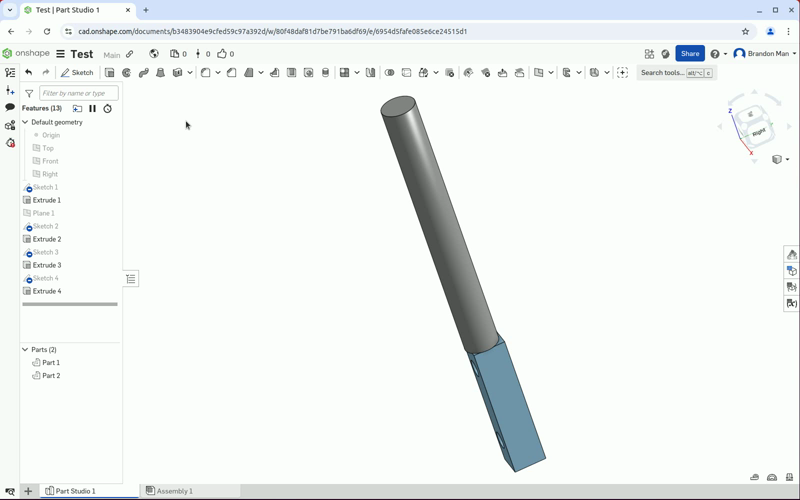
key(down, 2)
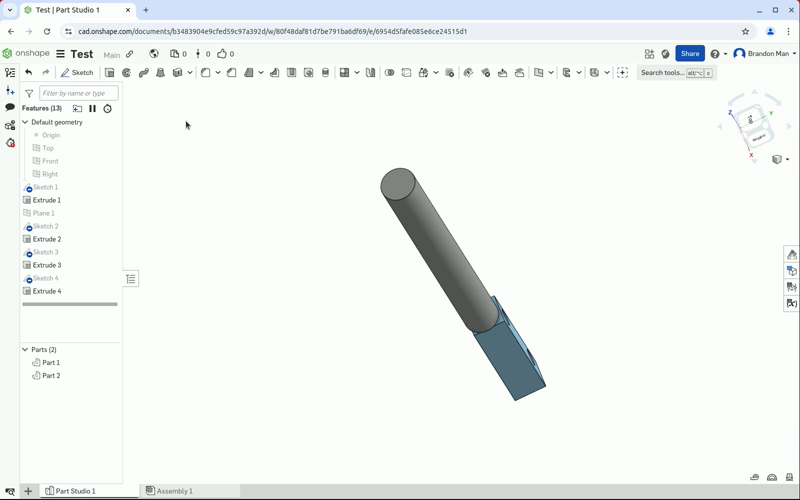
key(up, 2)
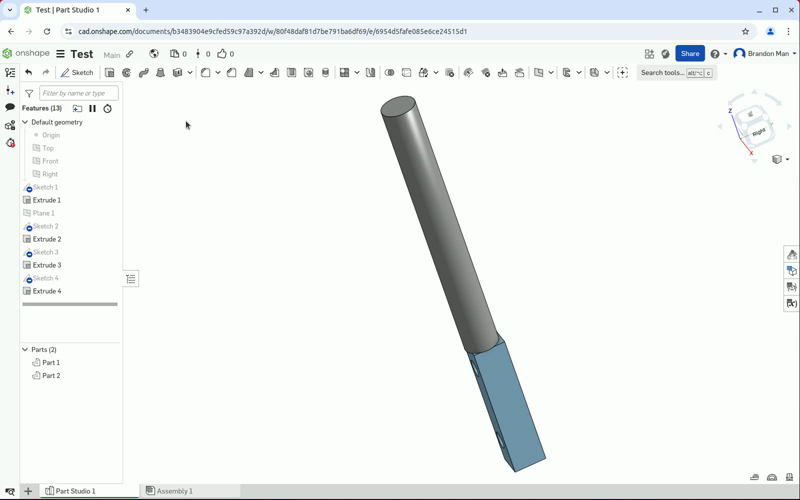
key(right, 2)
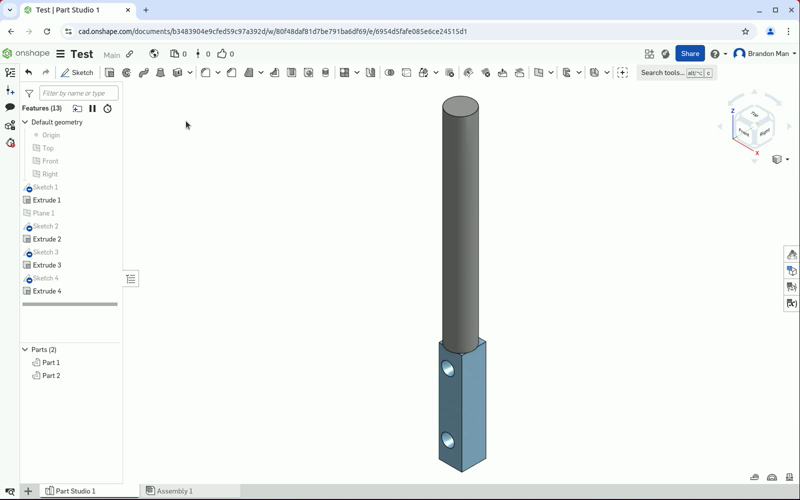
mouse_move(73, 189)
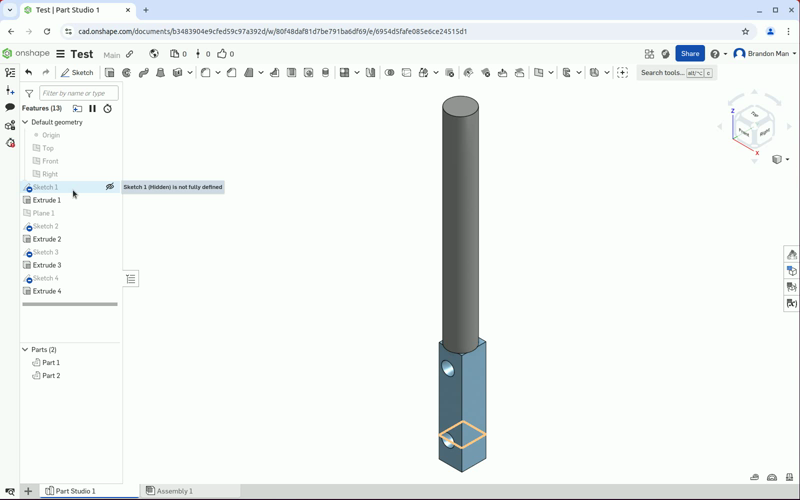
click(73, 189)